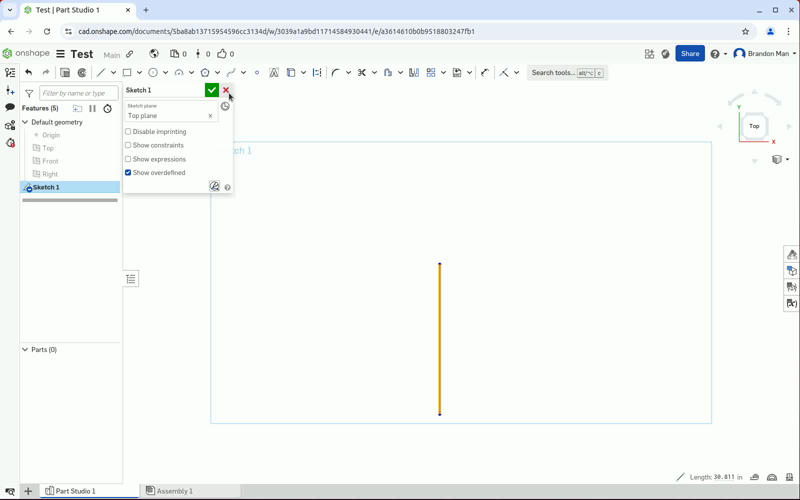
key(shift+h)
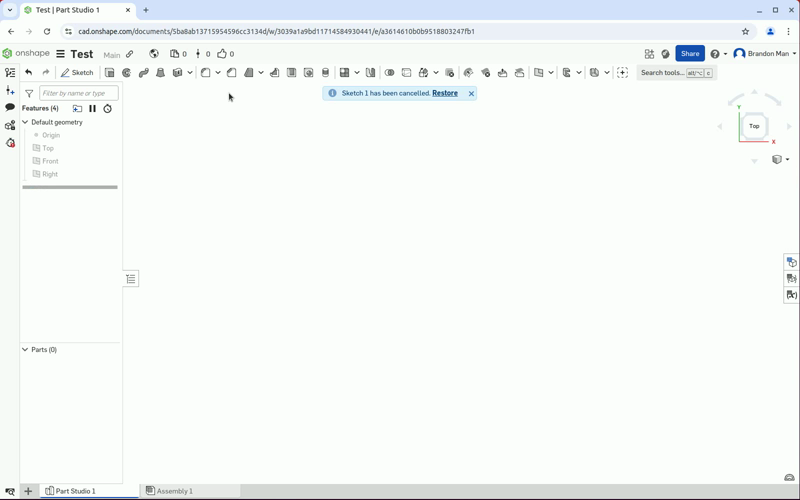
mouse_move(73, 352)
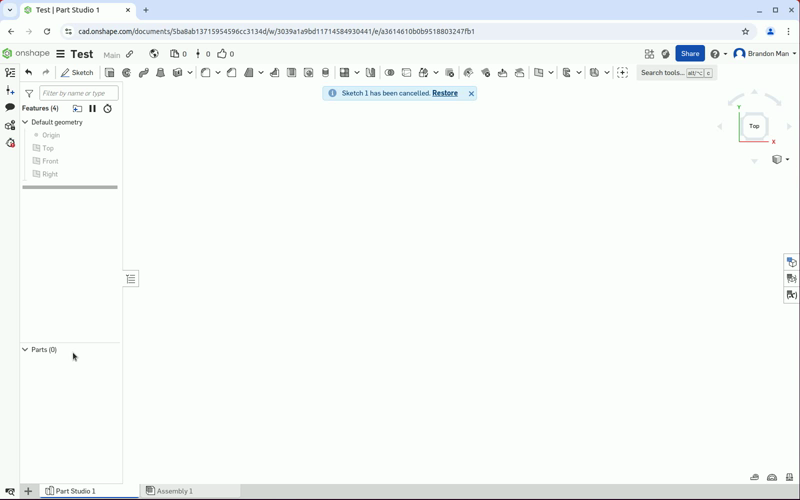
key(y)
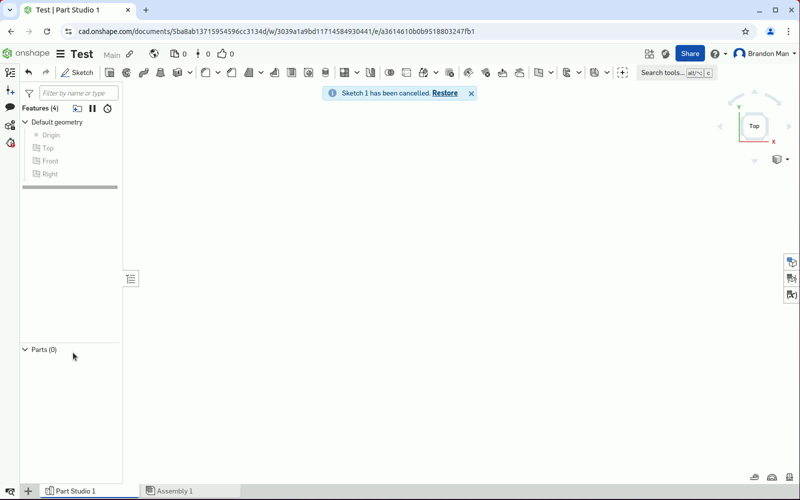
key(shift+p)
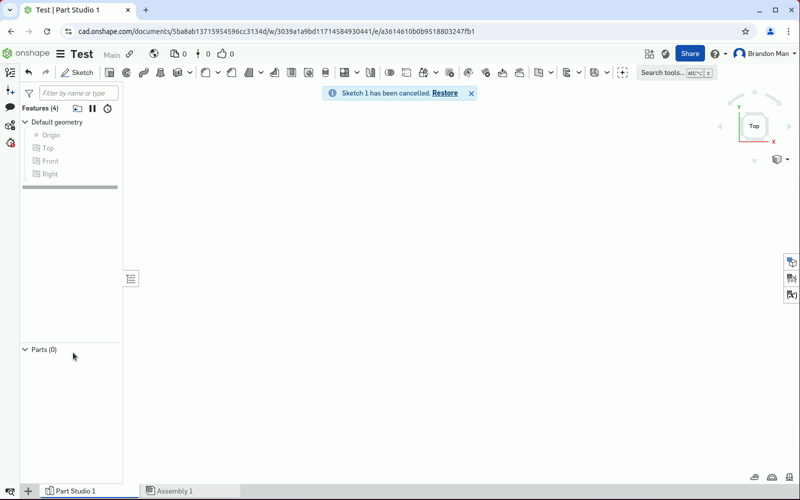
key(space)
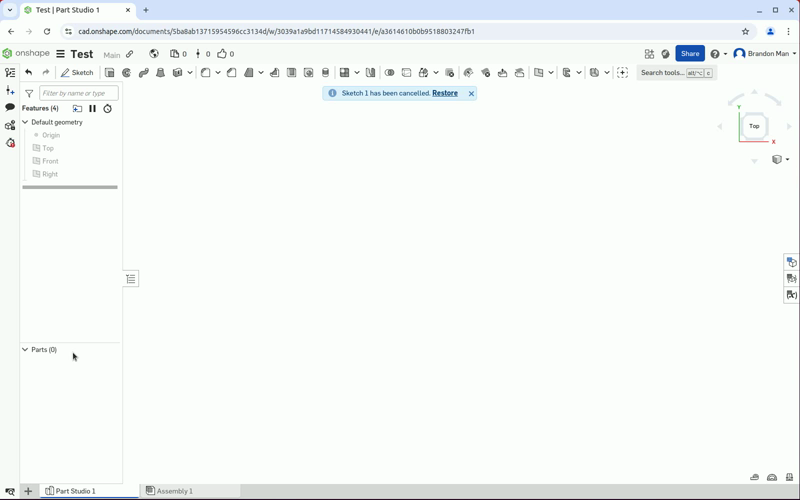
key_down(shift)
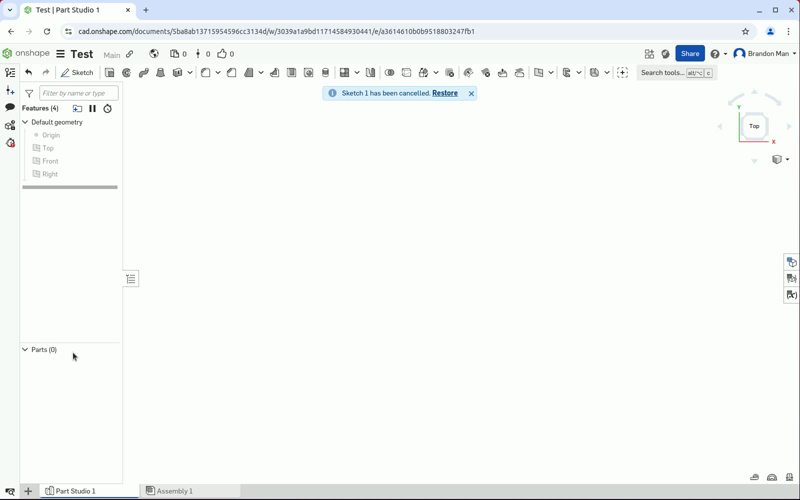
key(up)
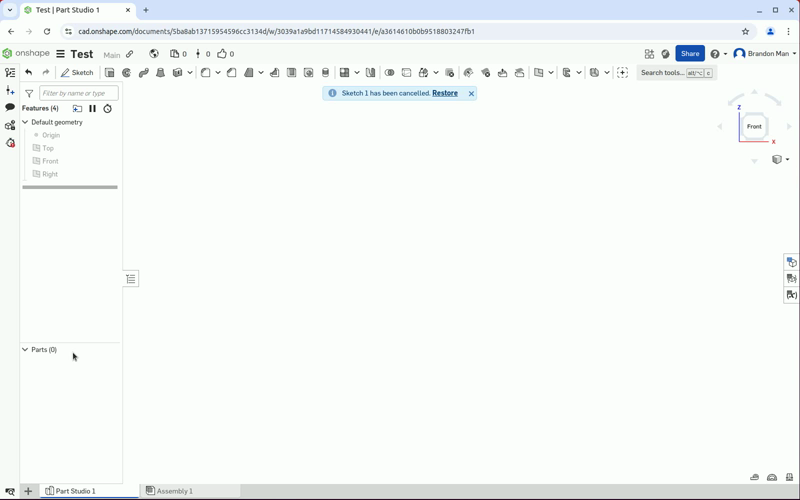
key_up(shift)
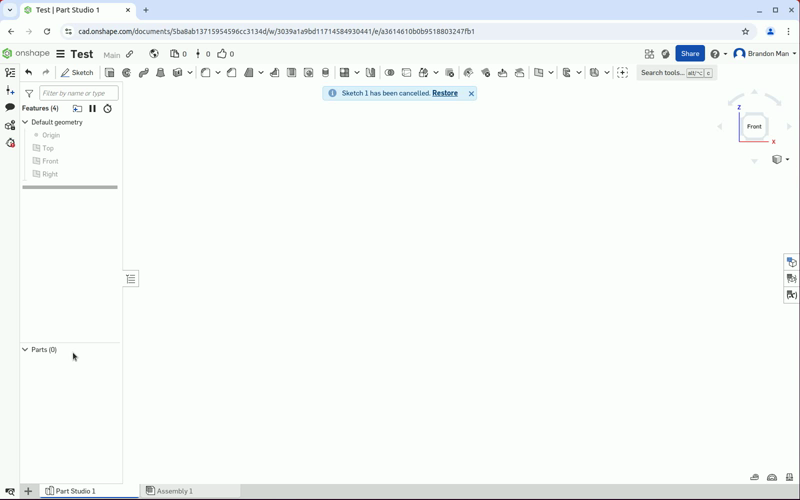
mouse_move(73, 352)
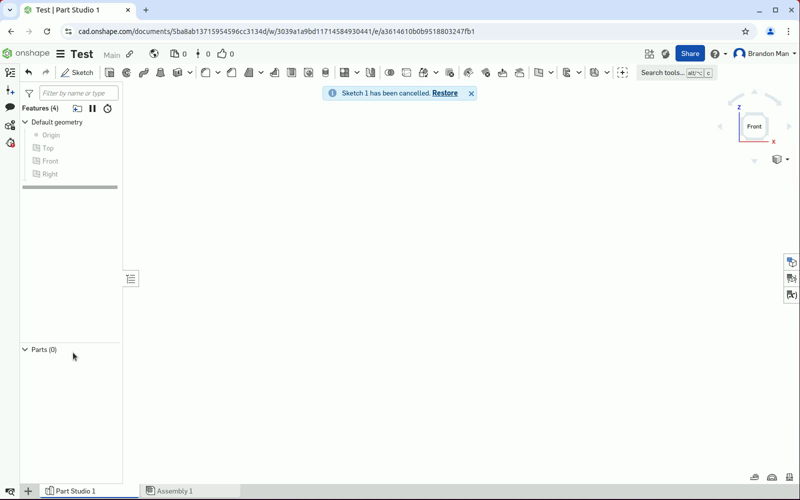
key(shift+y)
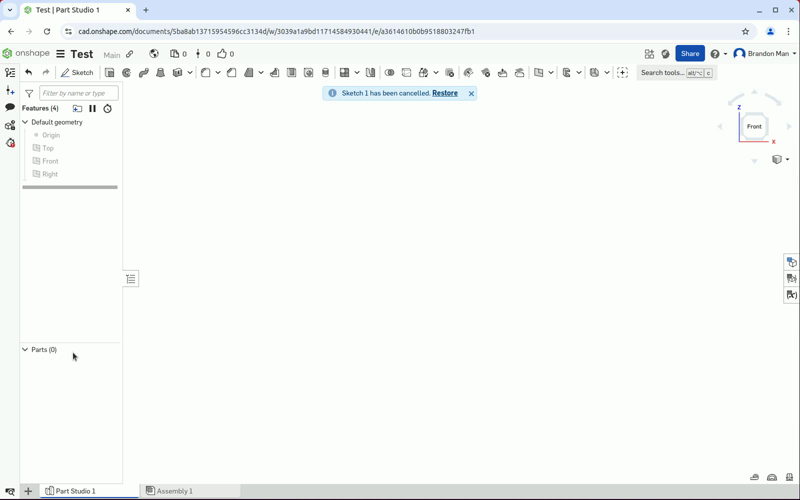
key(shift+s)
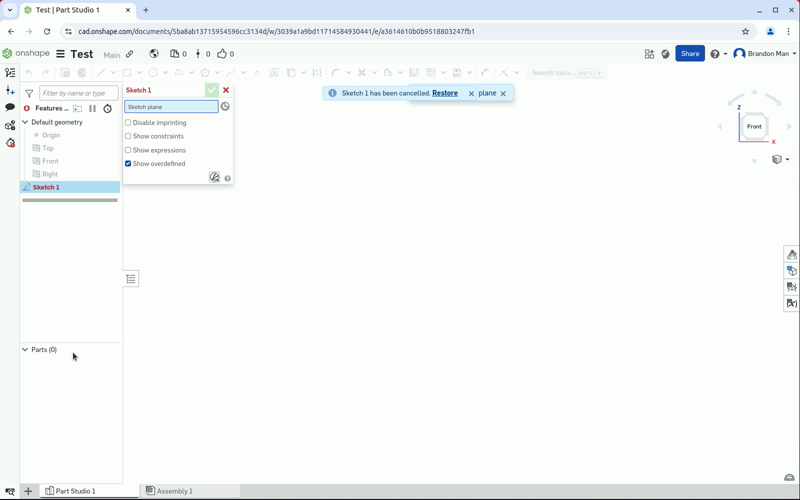
mouse_move(73, 163)
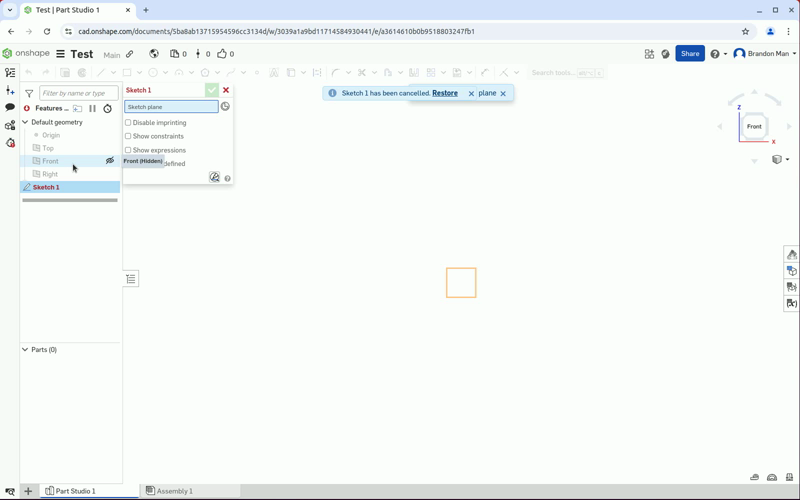
click(73, 163)
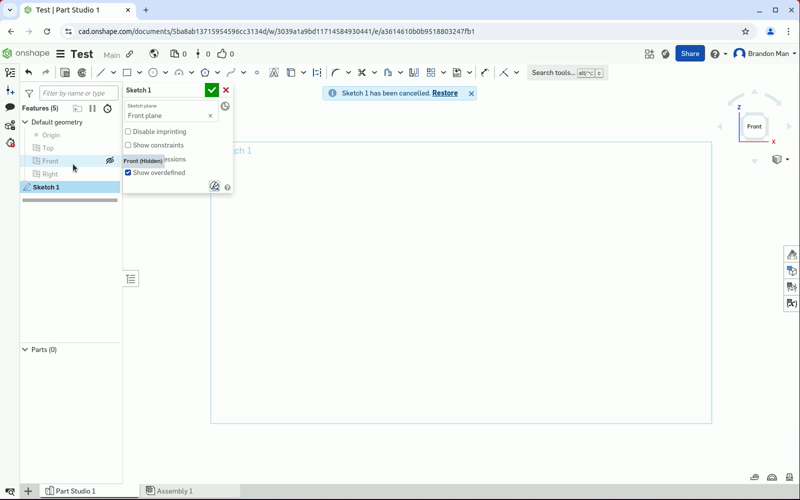
mouse_move(73, 352)
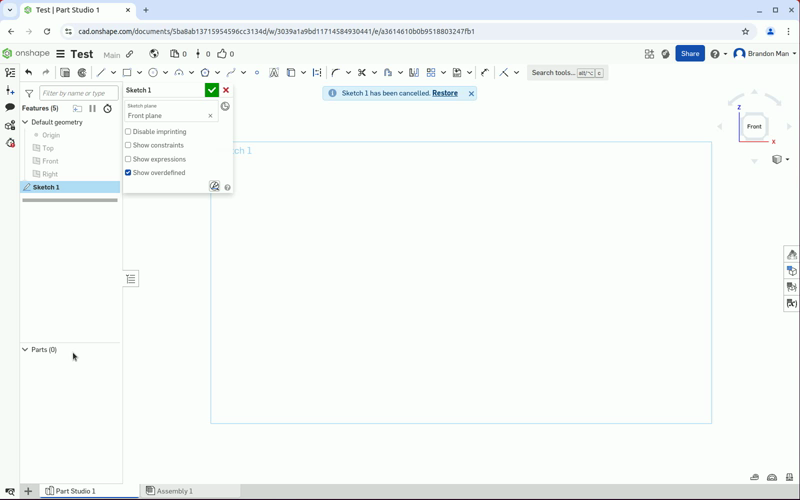
key(y)
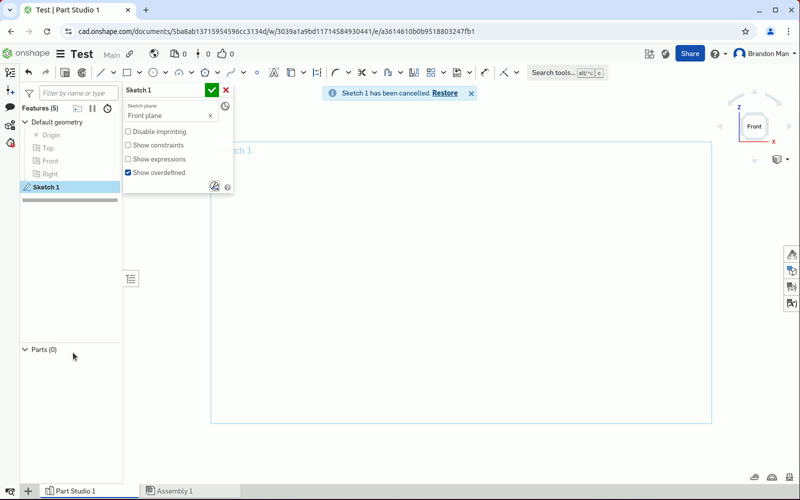
key(l)
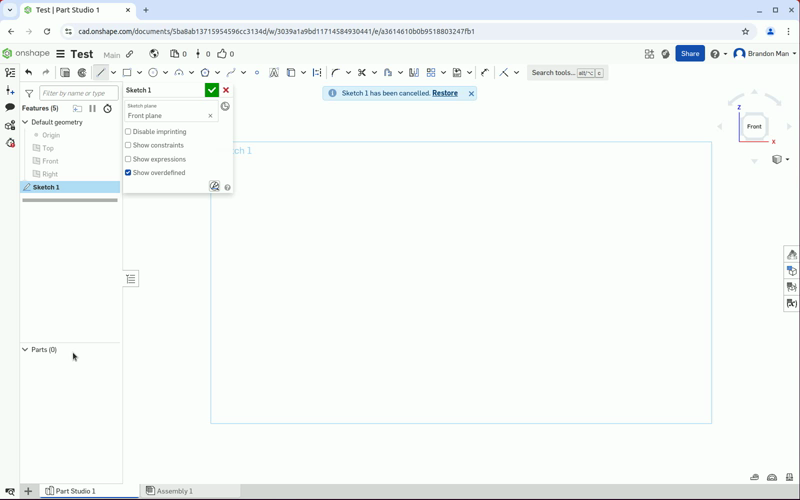
key_down(shift)
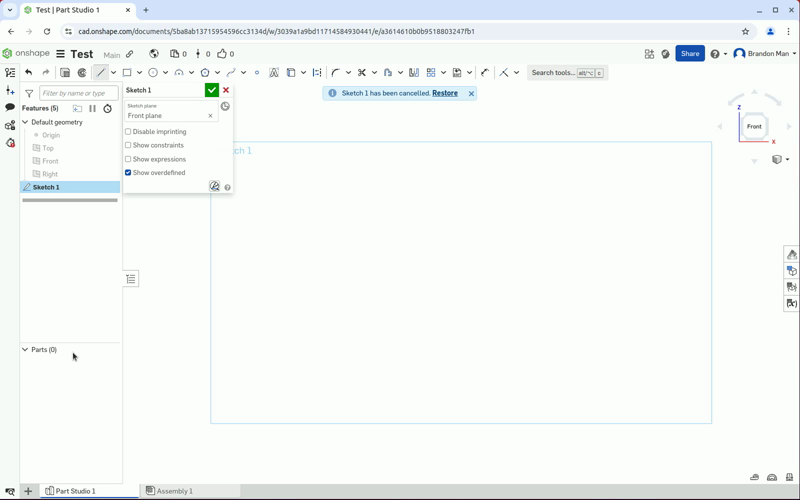
mouse_move(404, 370)
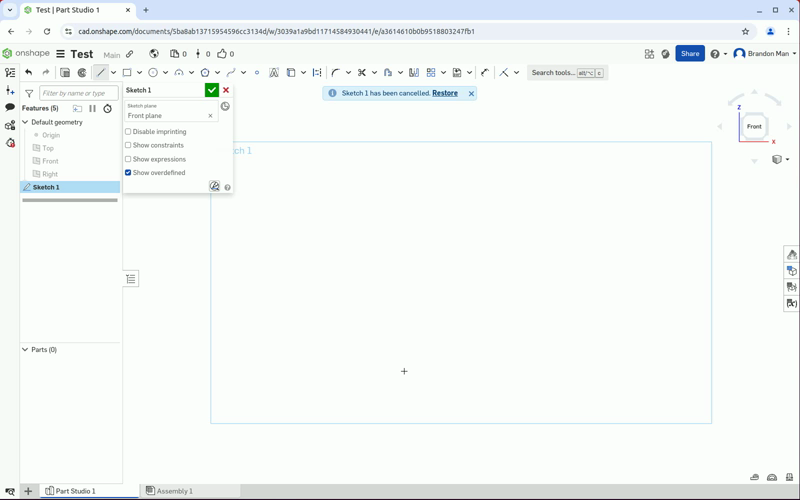
click(404, 370)
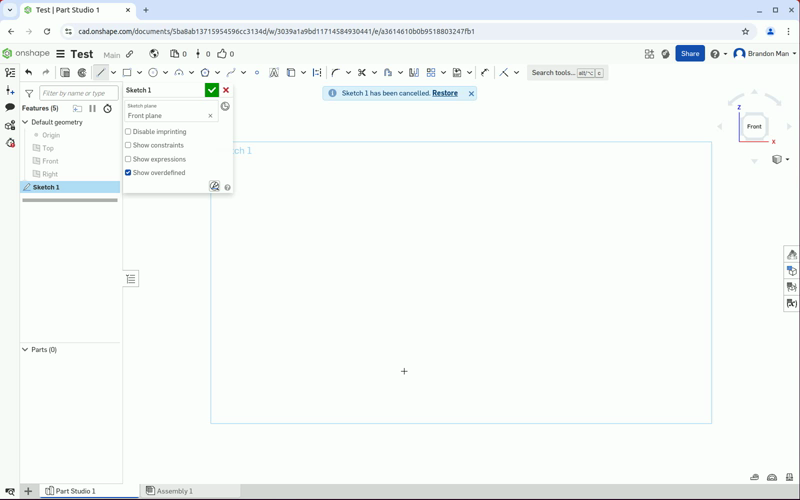
key_up(shift)
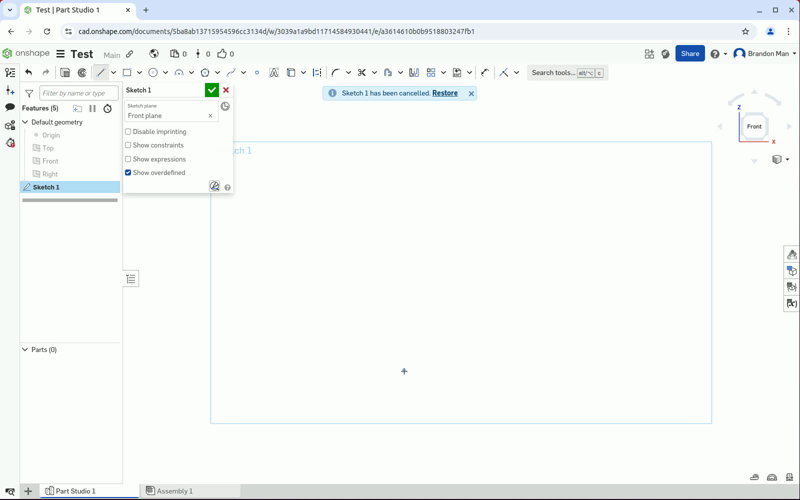
key_down(shift)
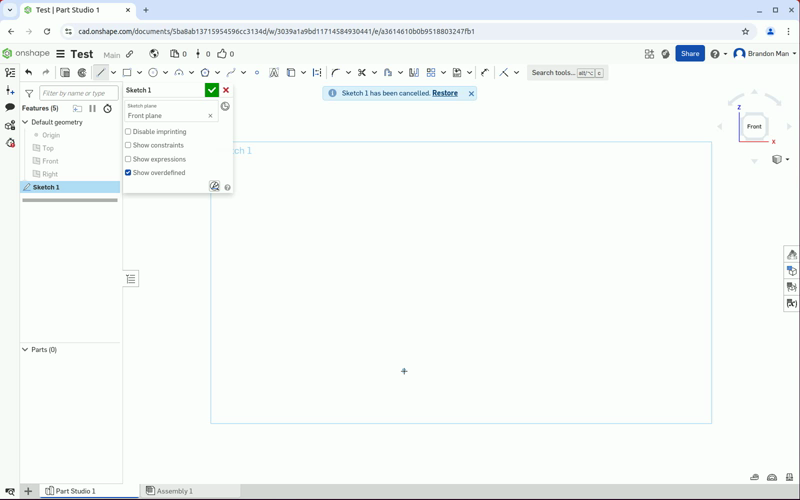
mouse_move(516, 370)
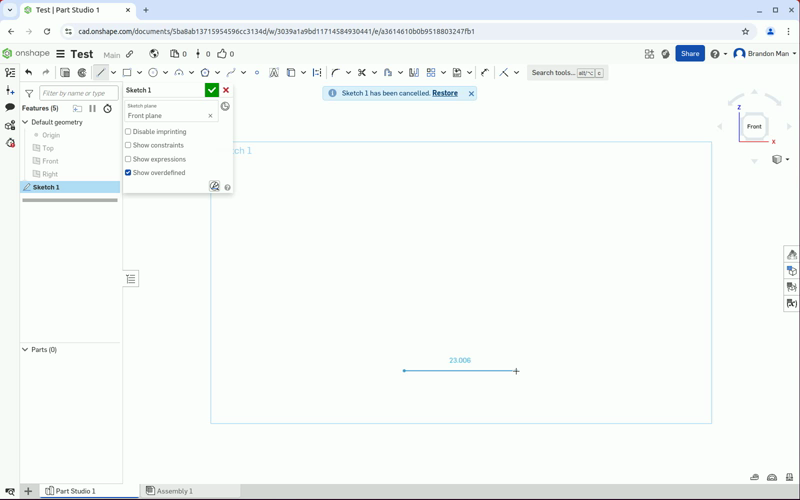
click(516, 370)
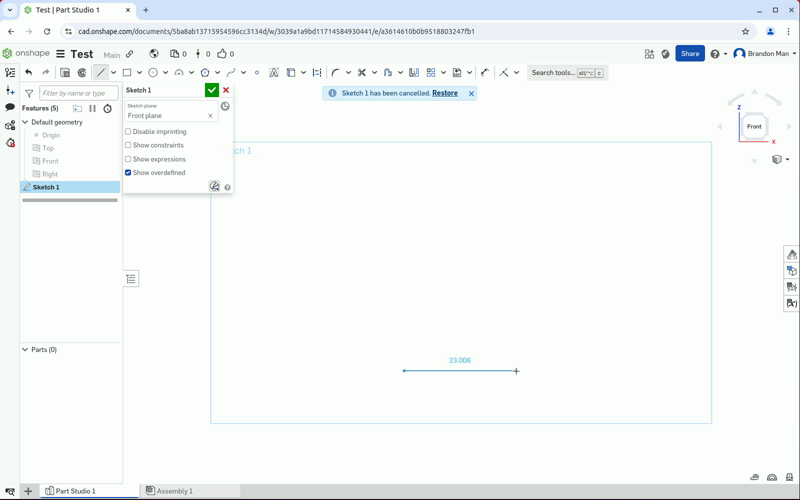
key_up(shift)
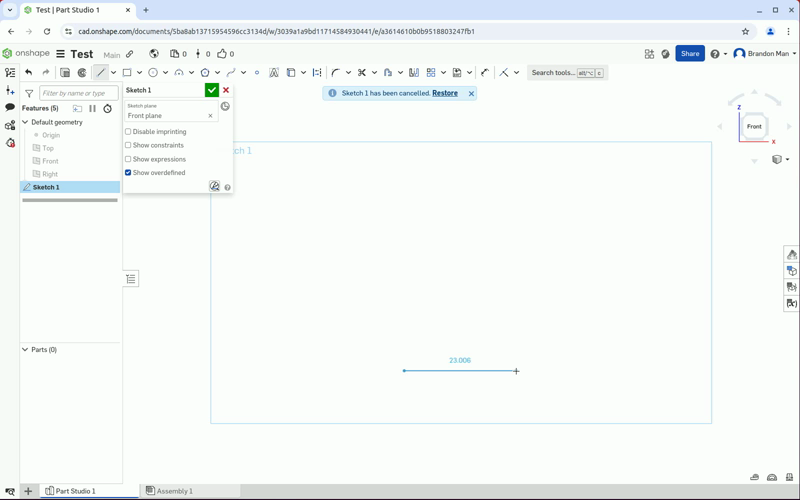
key_down(shift)
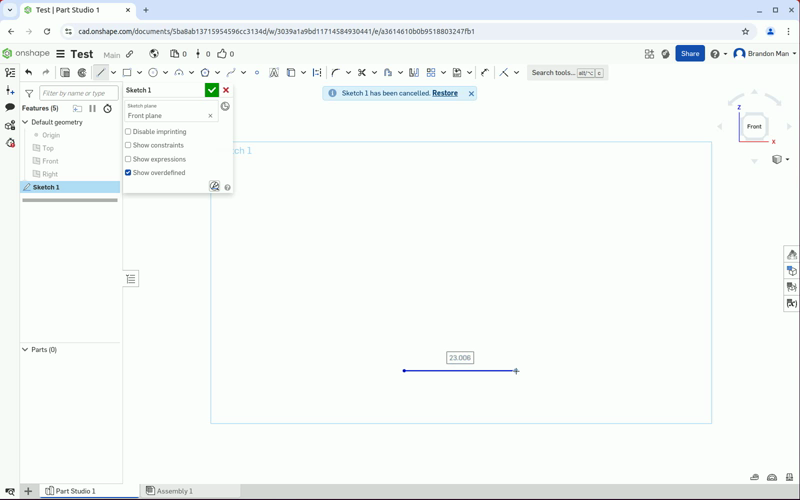
mouse_move(516, 196)
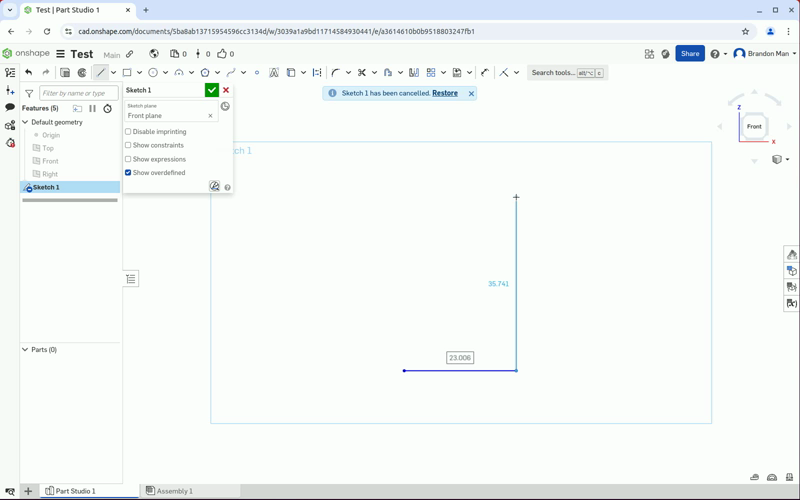
click(516, 196)
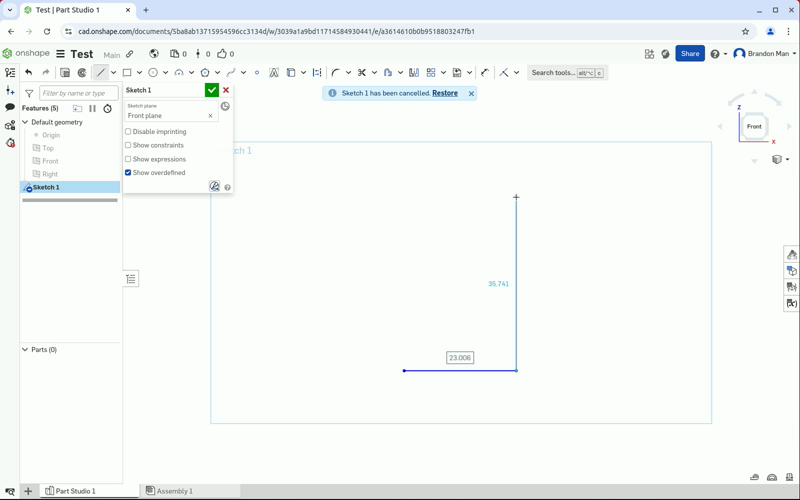
key_up(shift)
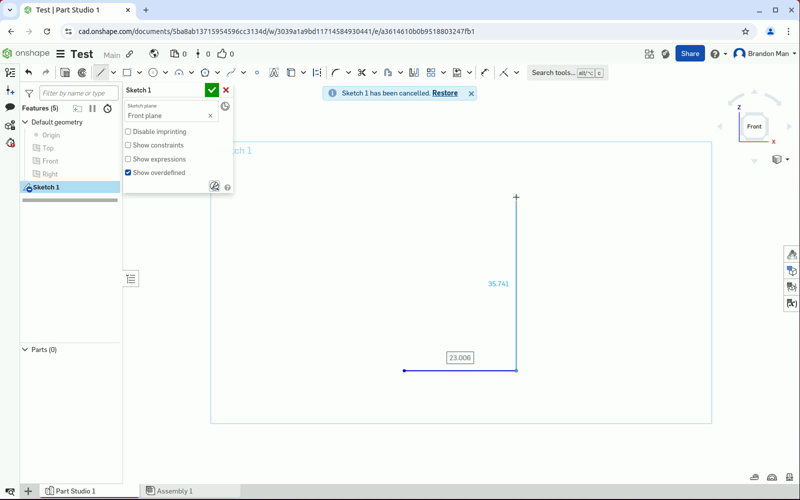
key_down(shift)
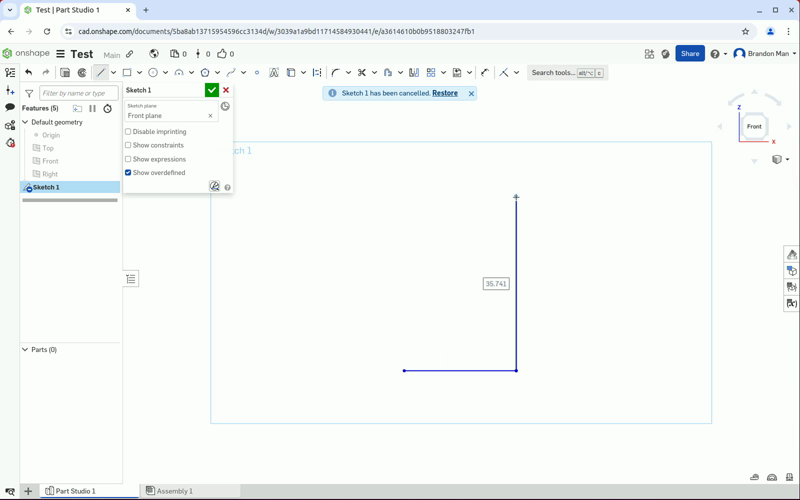
mouse_move(404, 196)
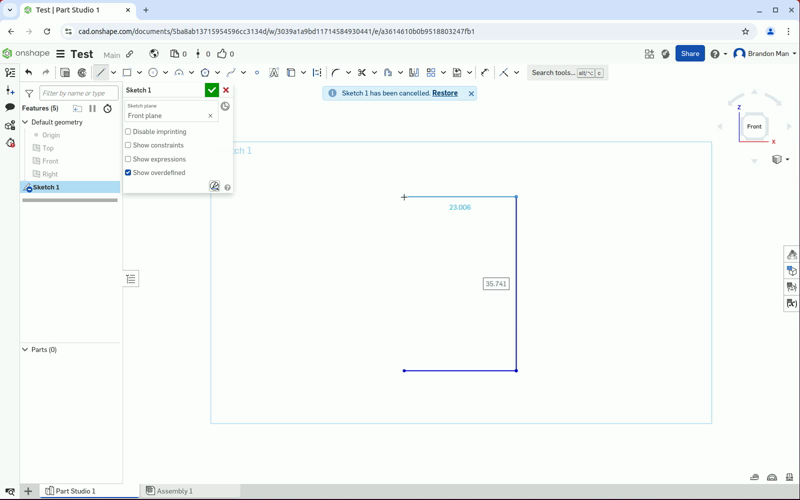
click(404, 196)
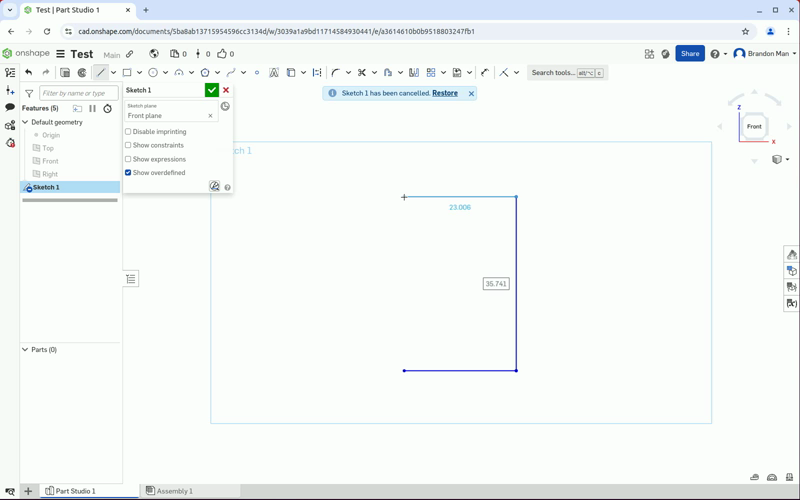
key_up(shift)
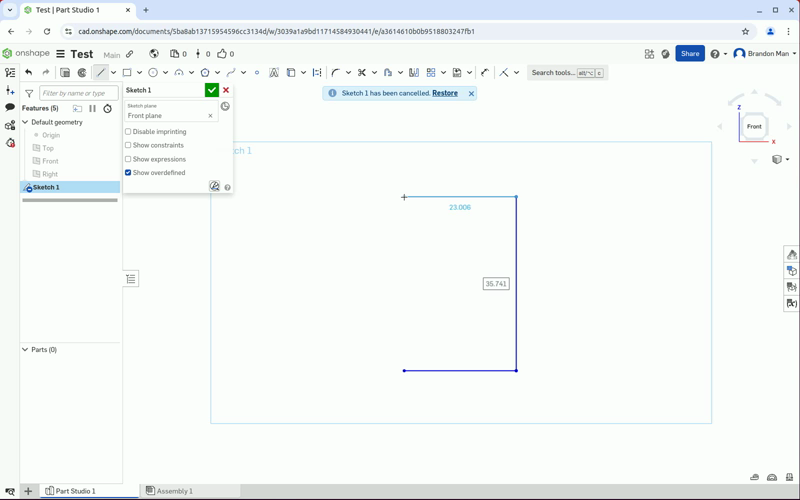
key_down(shift)
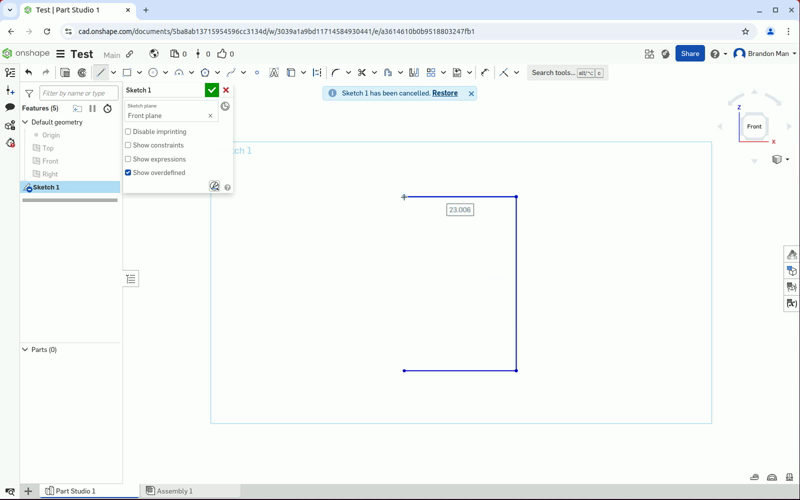
mouse_move(404, 370)
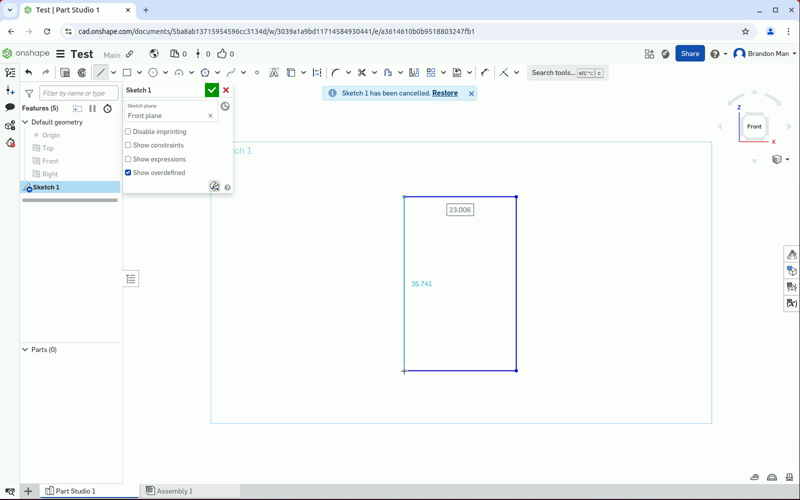
key_up(shift)
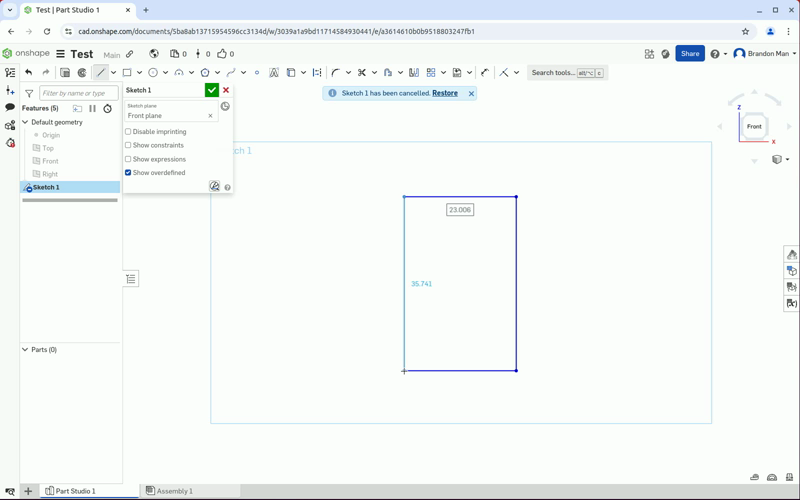
click(404, 370)
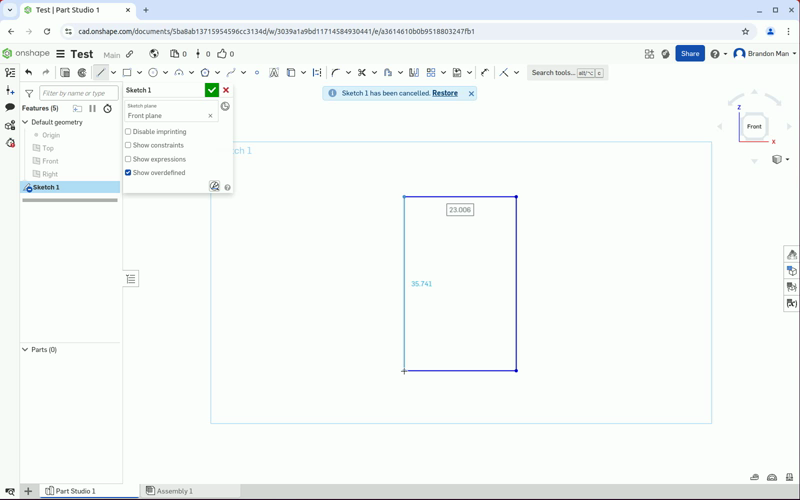
key(esc)
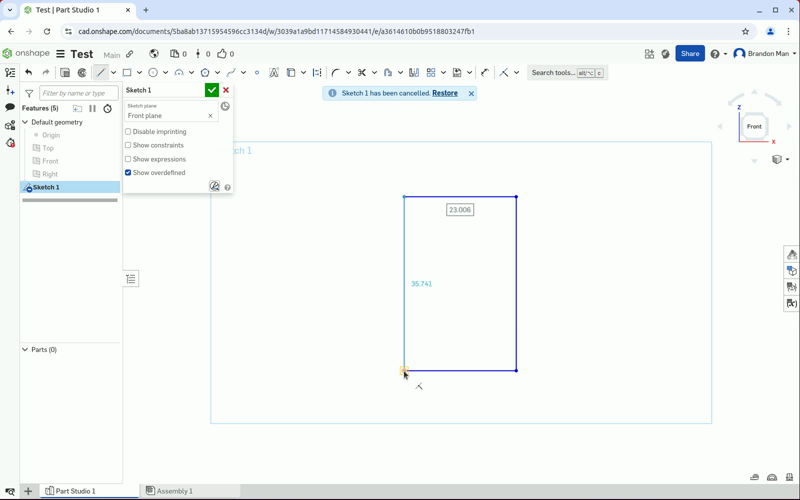
mouse_move(469, 338)
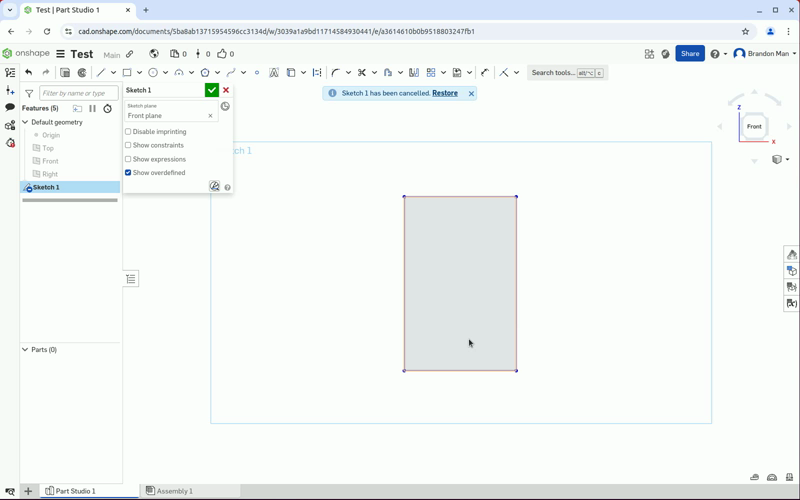
click(469, 338)
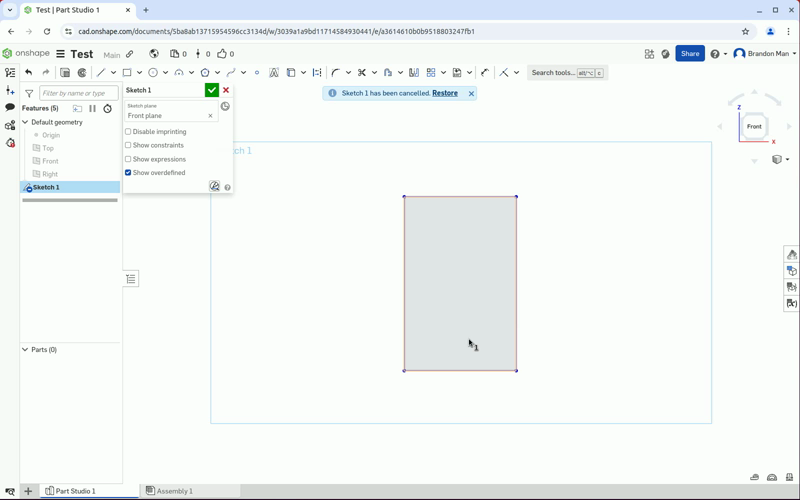
mouse_move(73, 352)
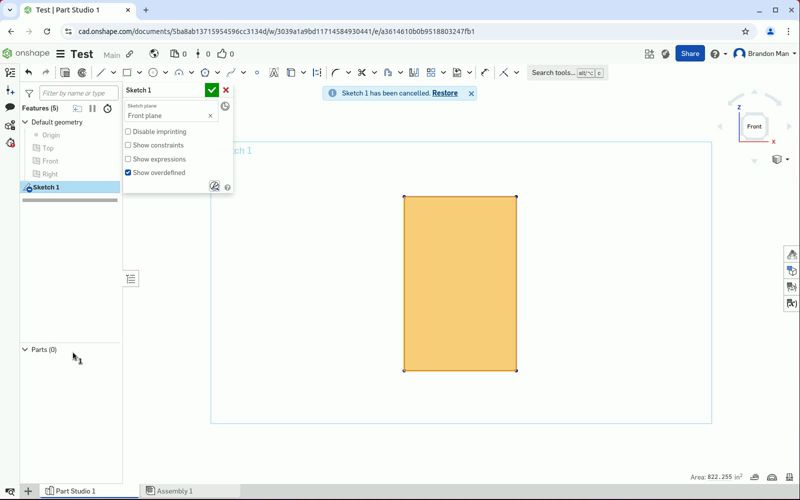
key(shift+y)
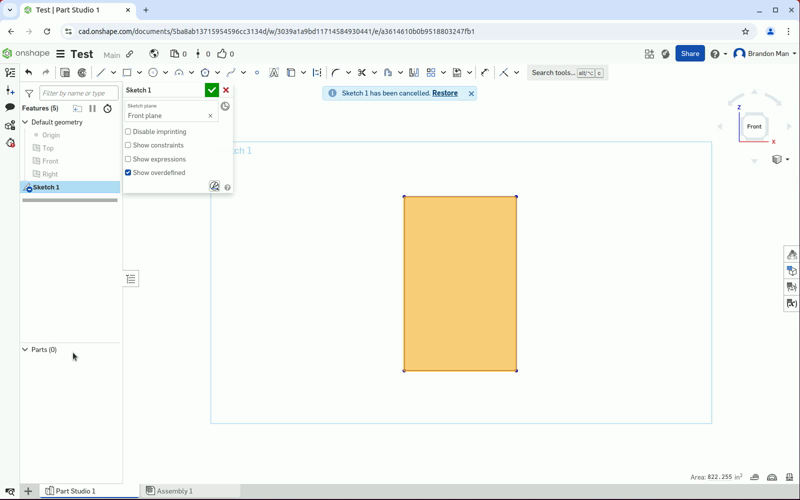
key(shift+e)
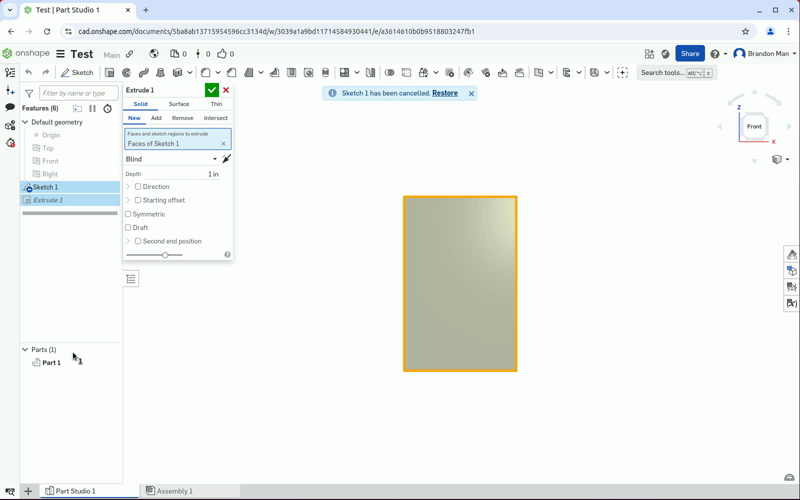
mouse_move(143, 106)
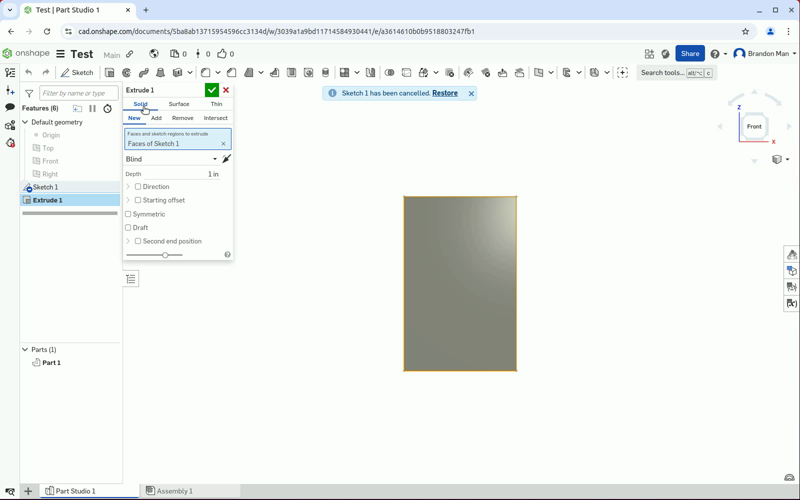
click(143, 106)
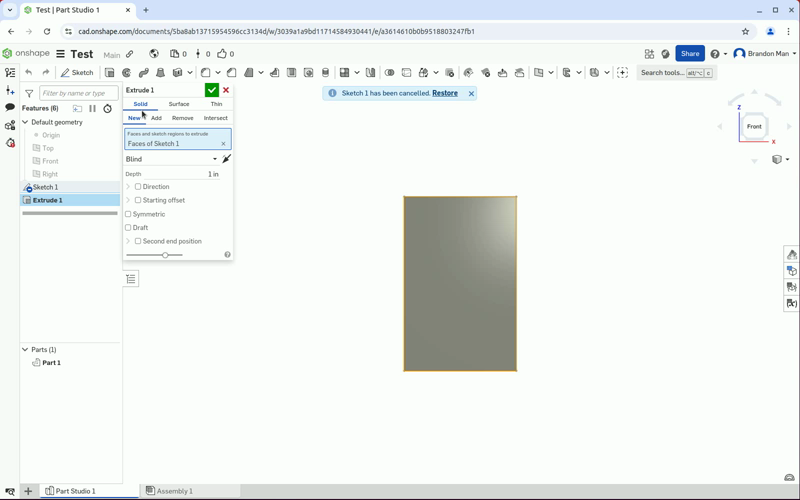
mouse_move(137, 120)
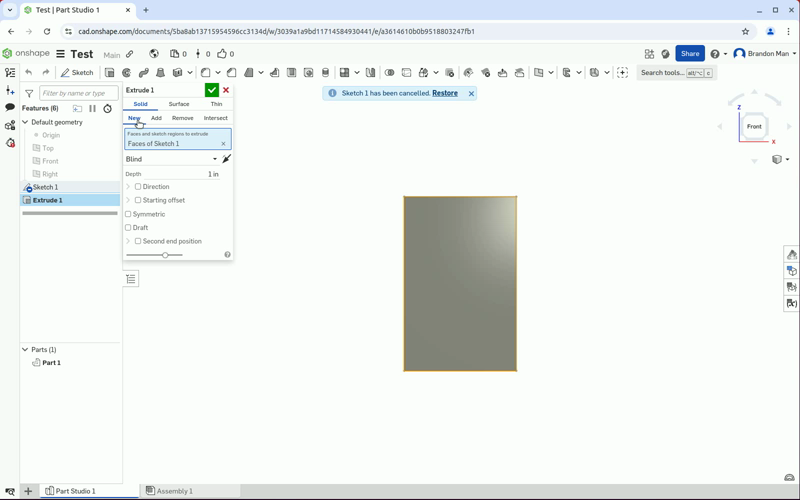
click(137, 120)
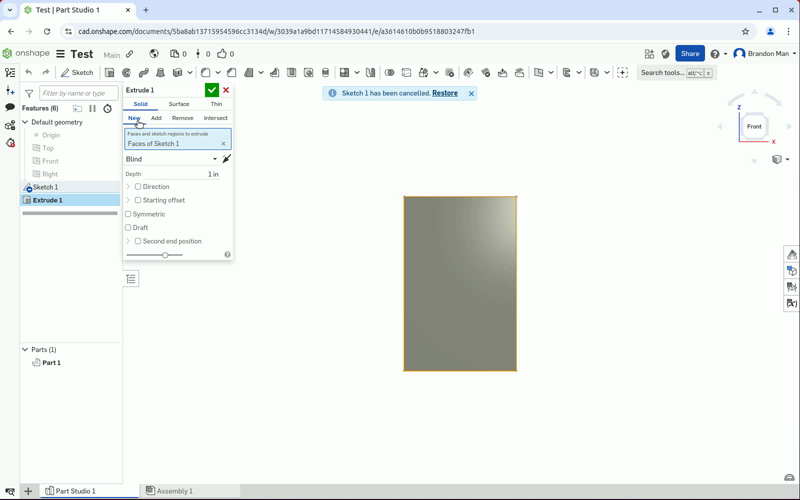
key(tab, 4)
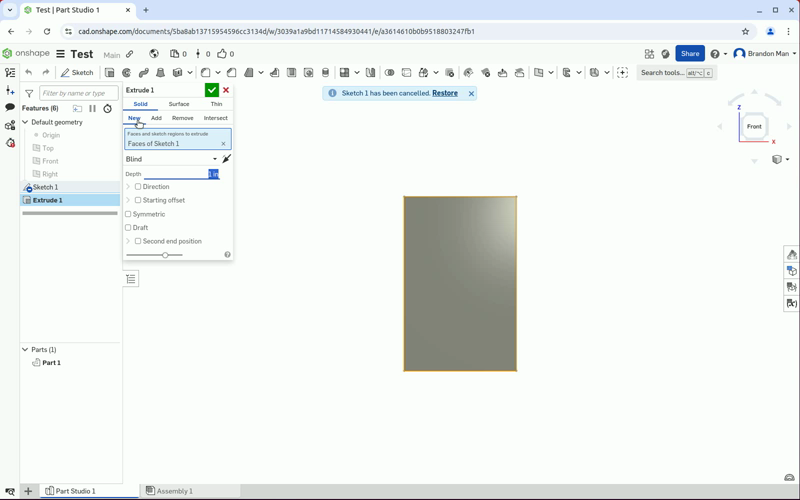
text(23.108)
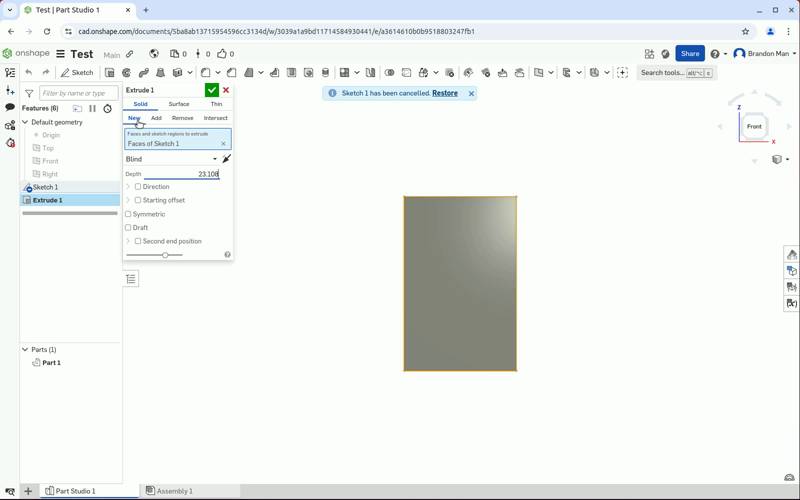
key(enter)
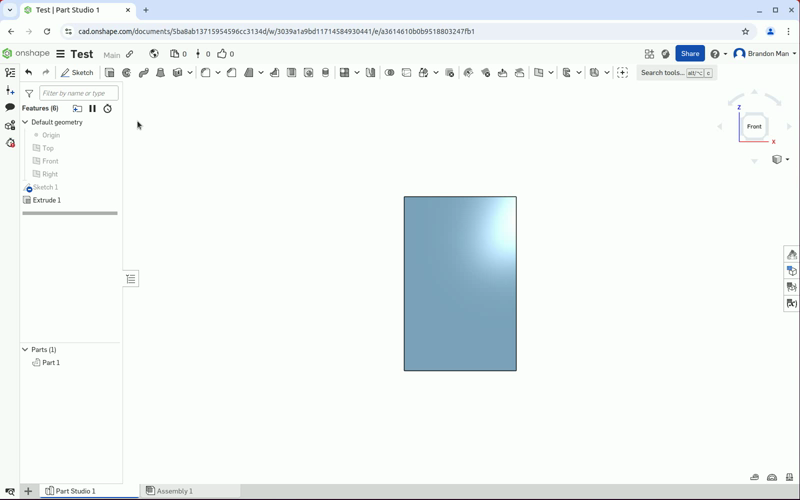
key(shift+h)
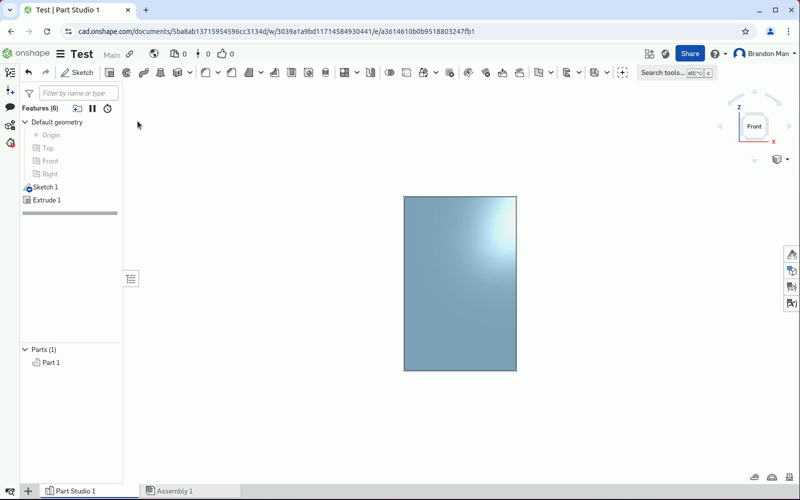
key(shift+h)
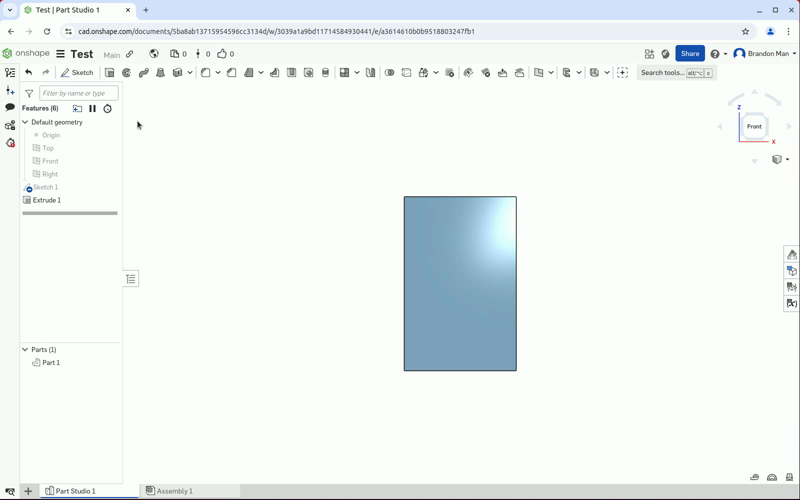
mouse_move(73, 189)
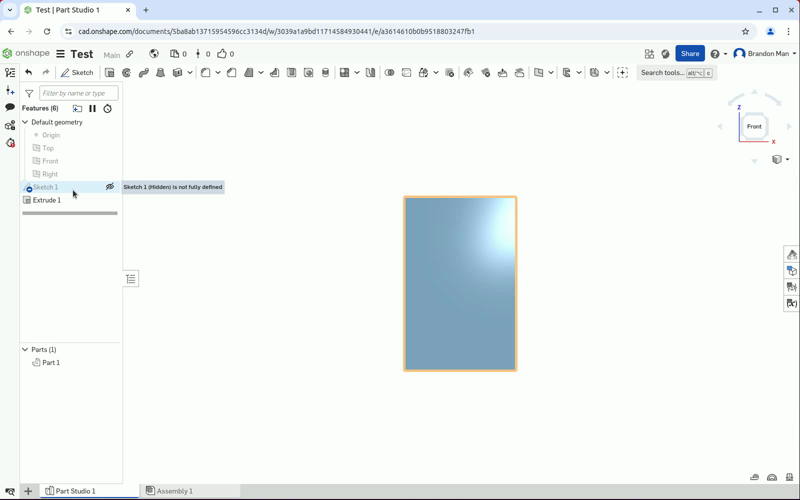
click(73, 189)
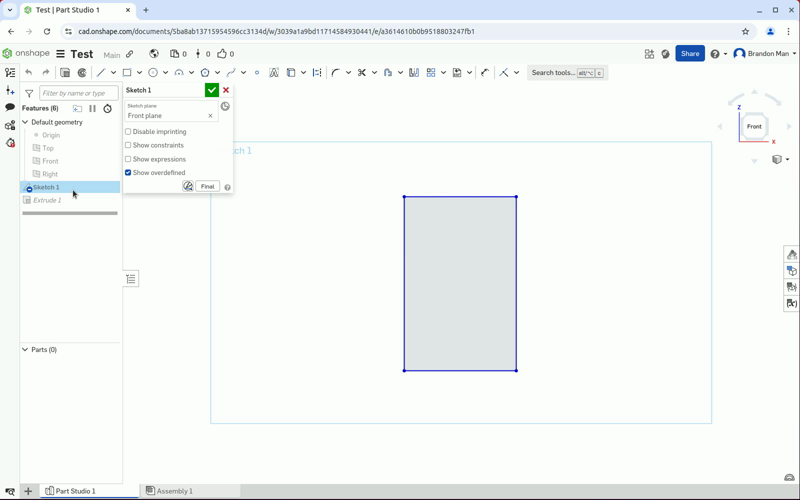
mouse_move(229, 92)
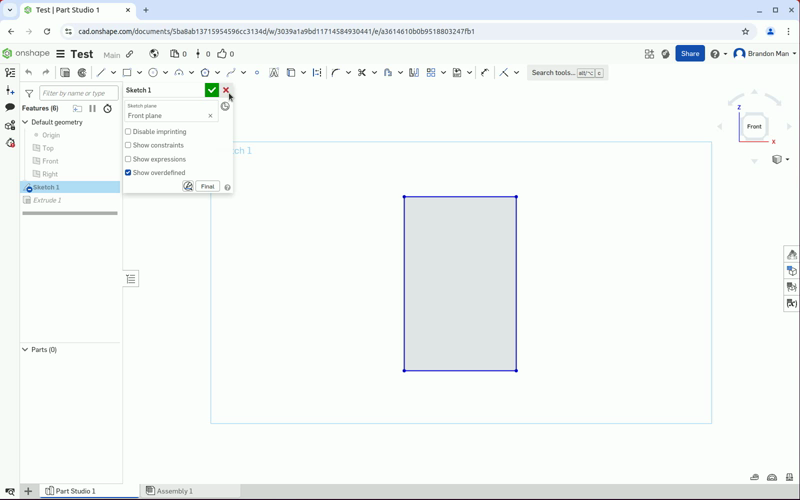
click(229, 92)
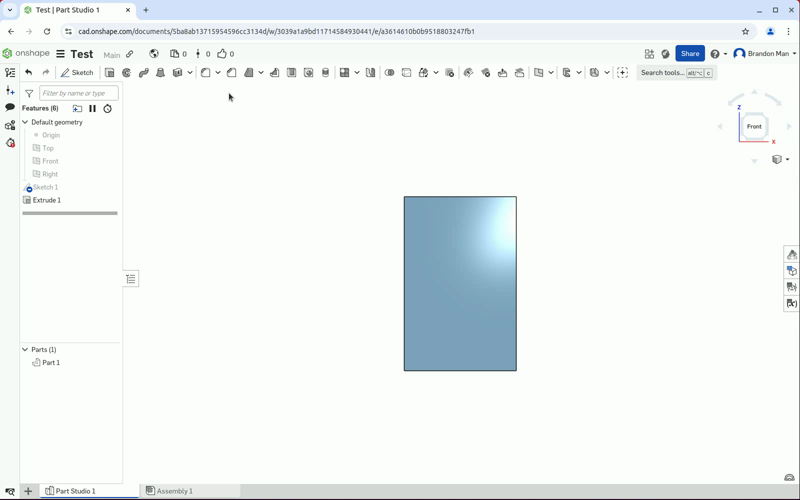
mouse_move(73, 352)
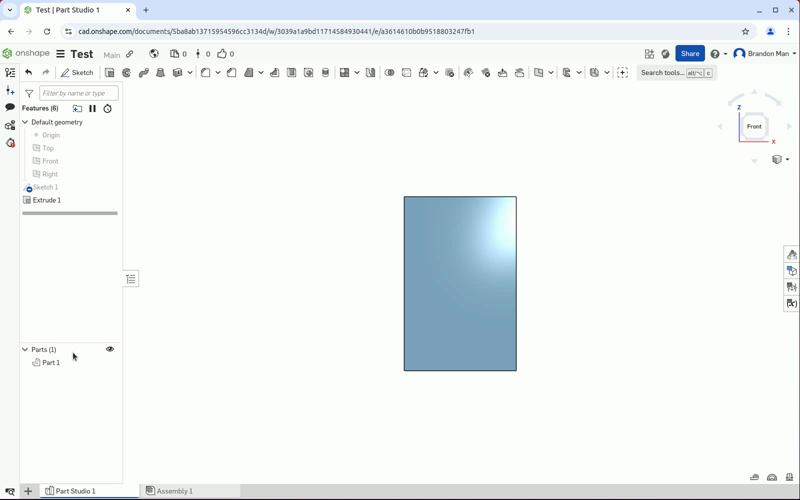
key(y)
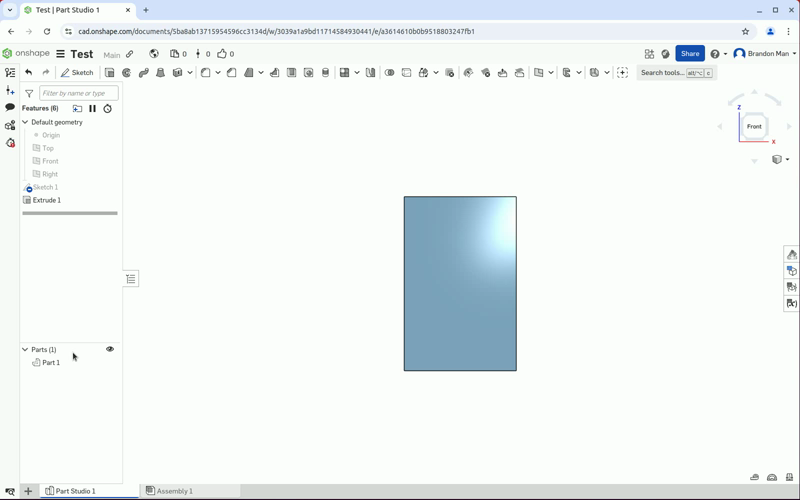
key(shift+p)
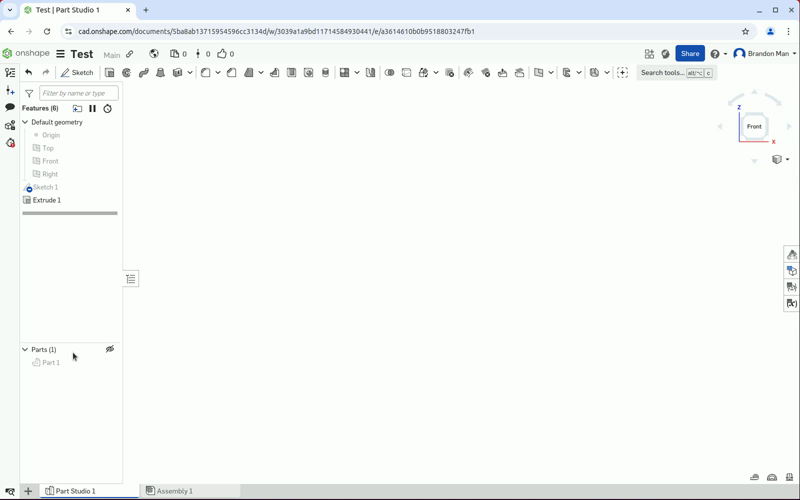
key(space)
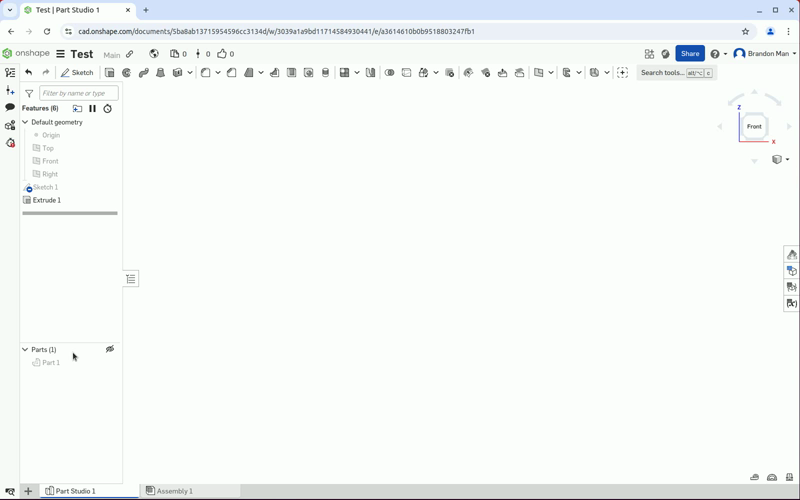
key_down(shift)
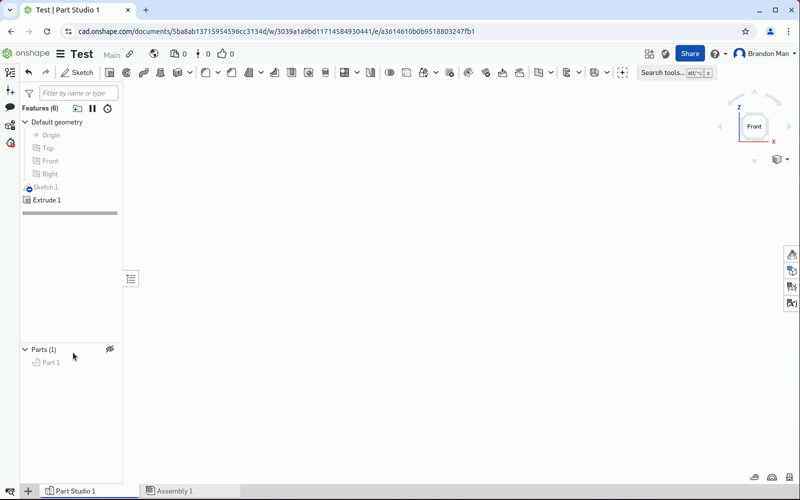
key(down)
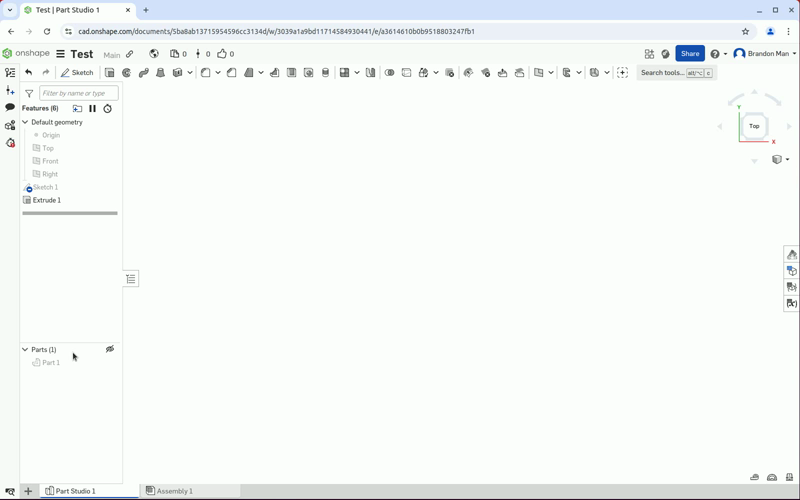
key_up(shift)
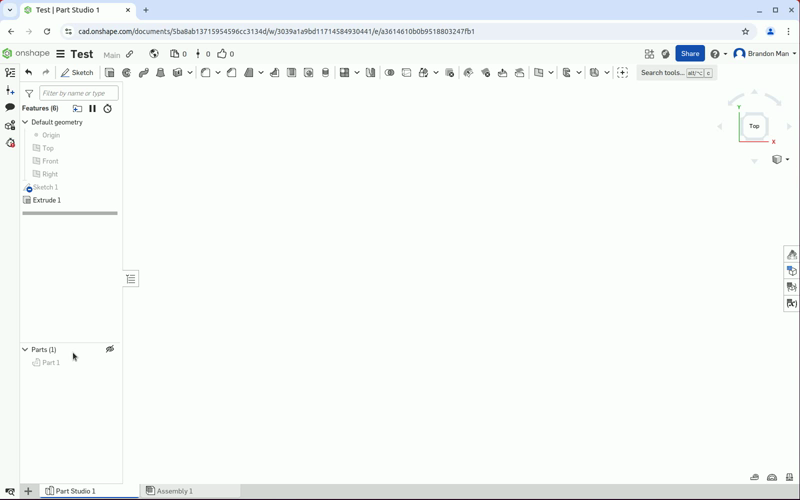
mouse_move(73, 352)
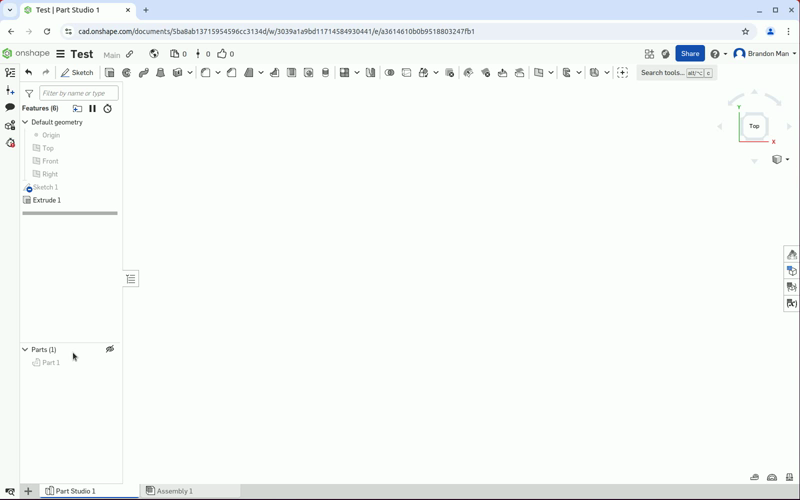
key(shift+y)
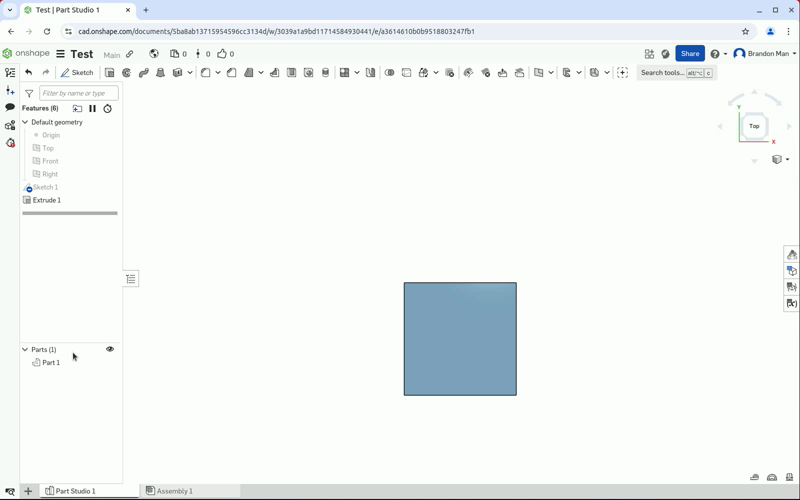
mouse_move(541, 75)
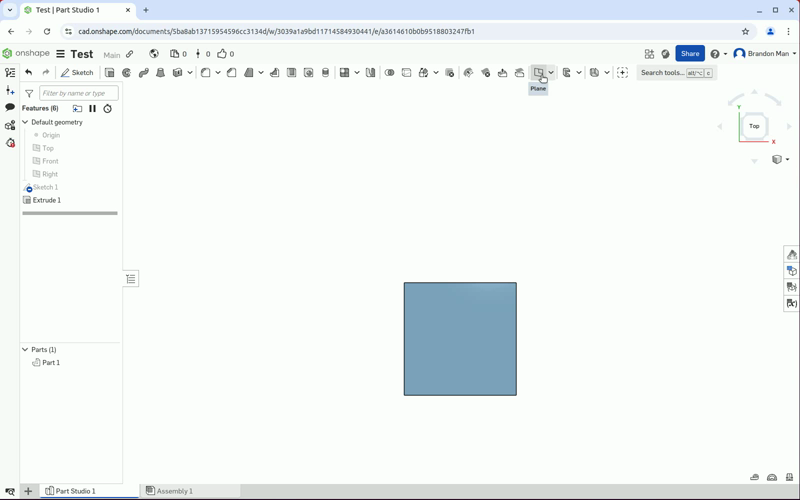
click(541, 75)
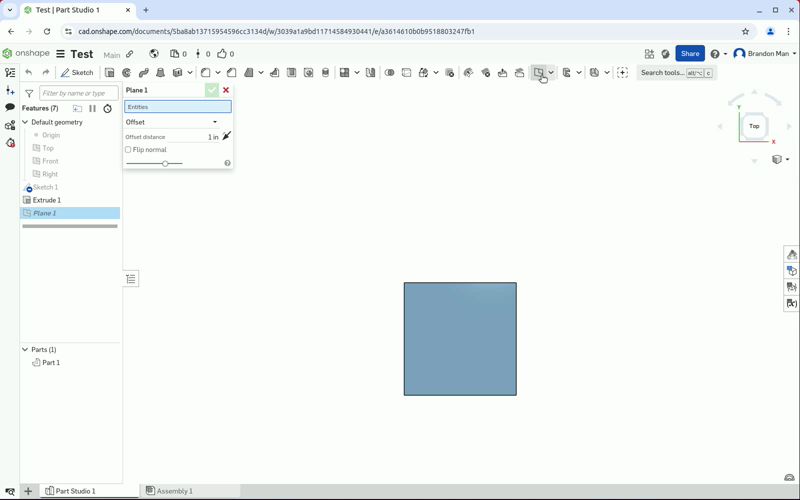
mouse_move(73, 150)
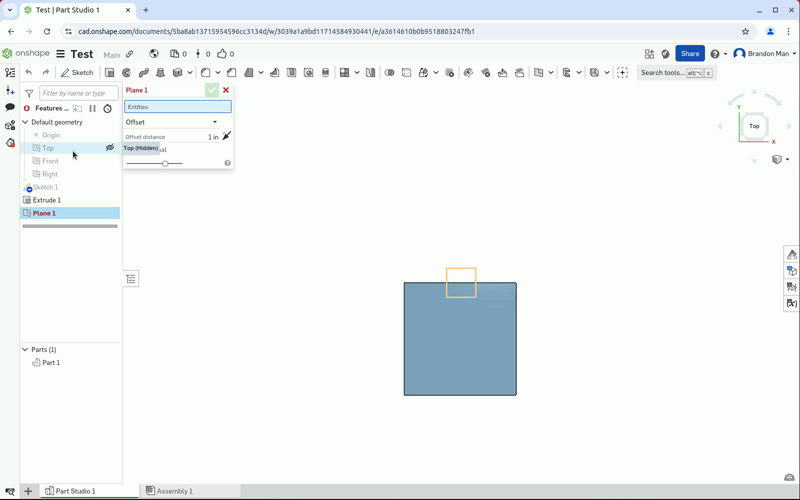
click(73, 150)
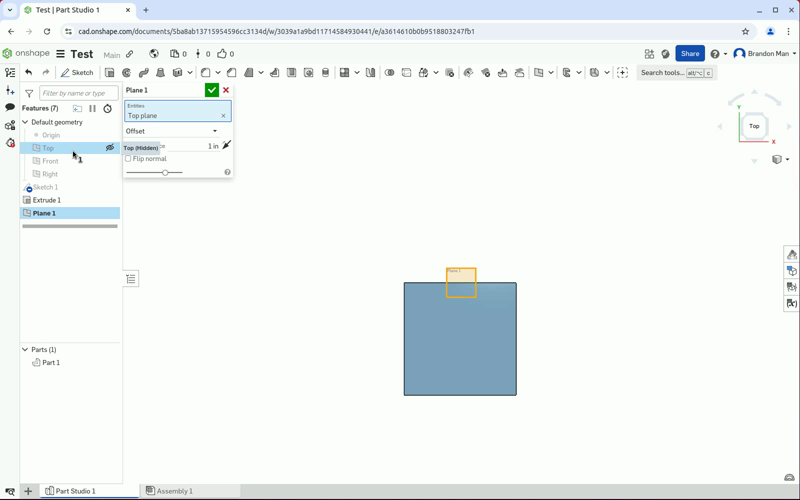
key(tab, 2)
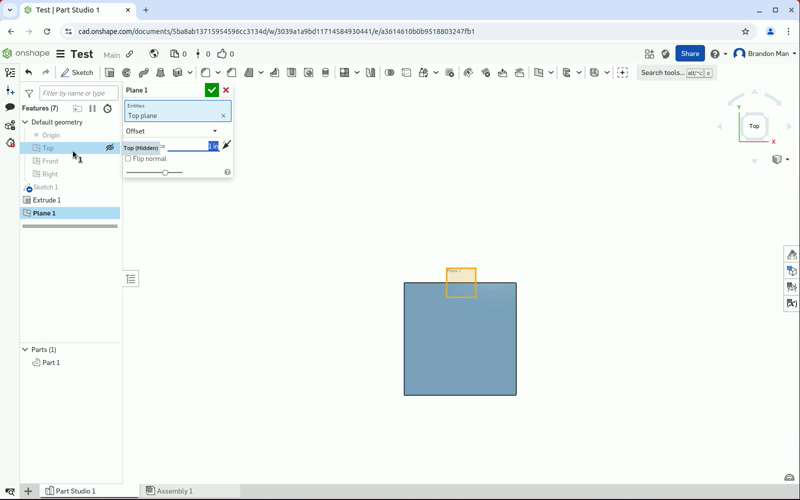
text(18.055)
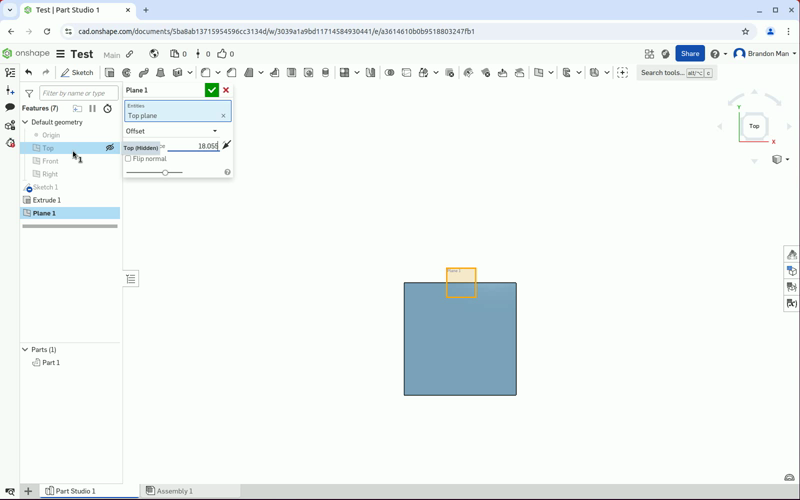
key(enter, 2)
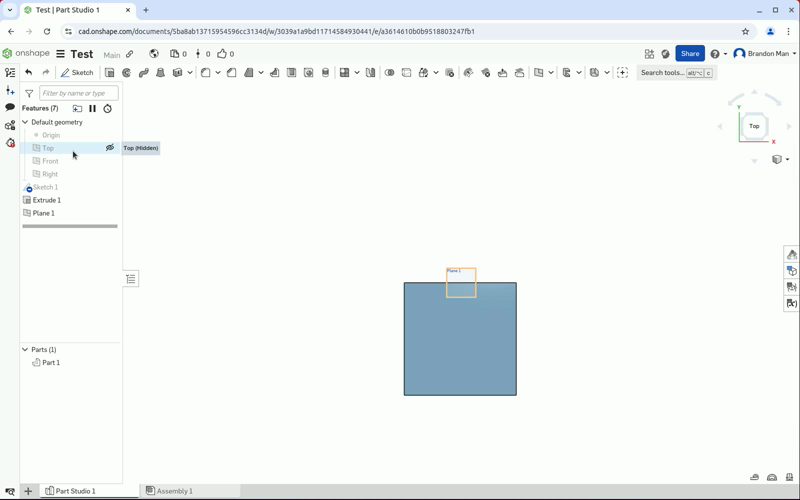
key(shift+s)
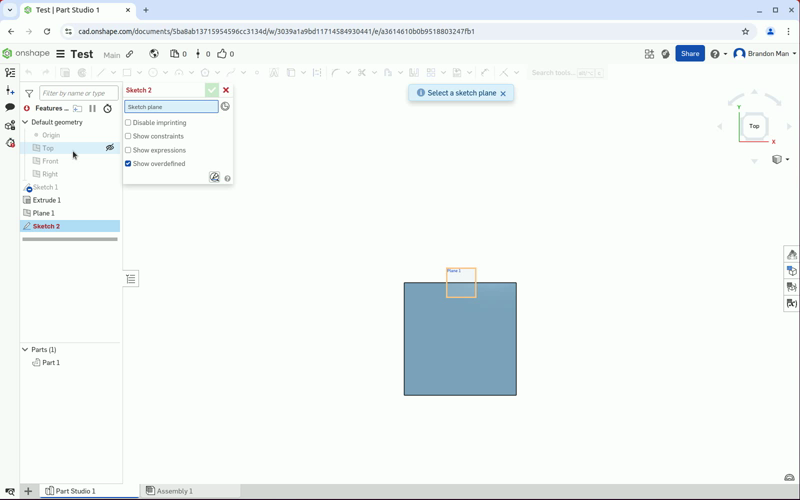
mouse_move(73, 215)
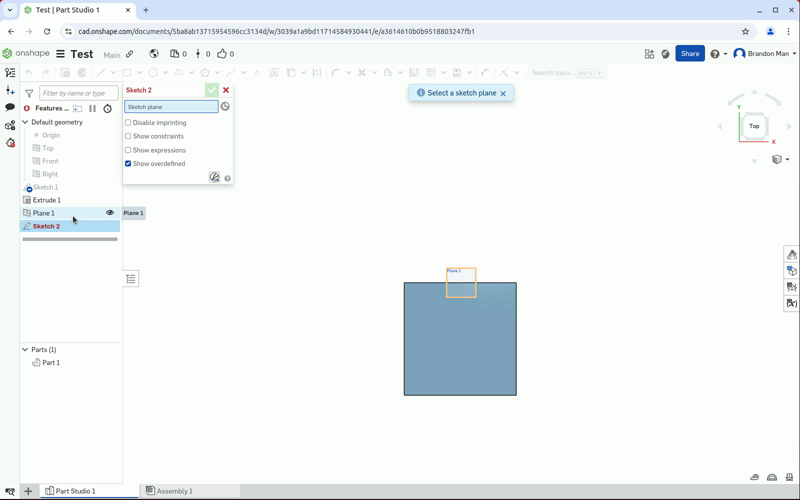
click(73, 215)
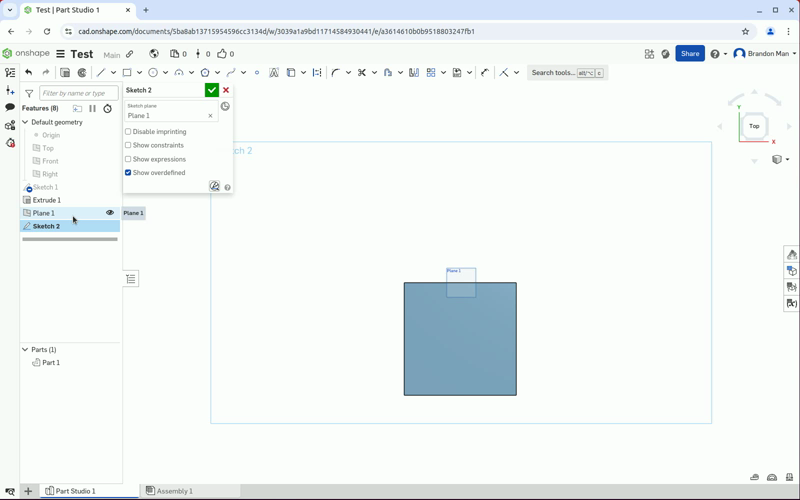
mouse_move(73, 352)
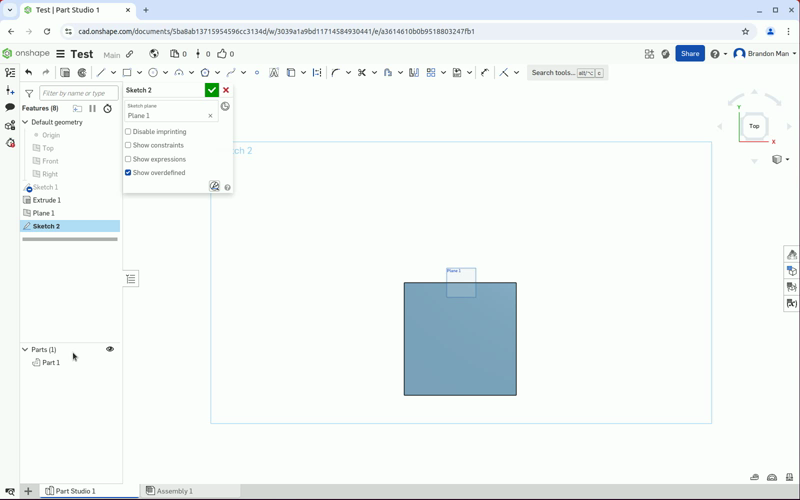
key(y)
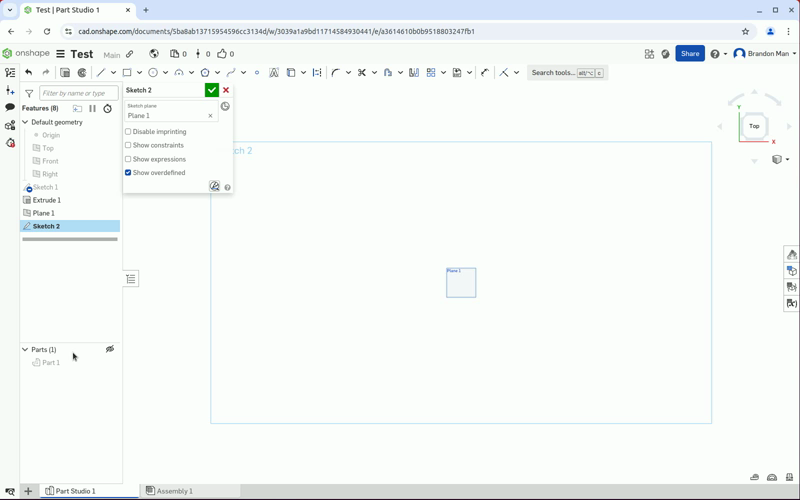
key(l)
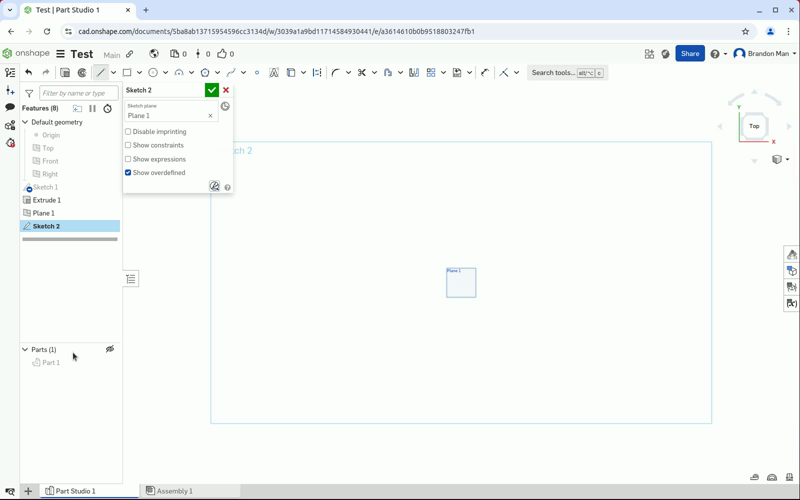
key_down(shift)
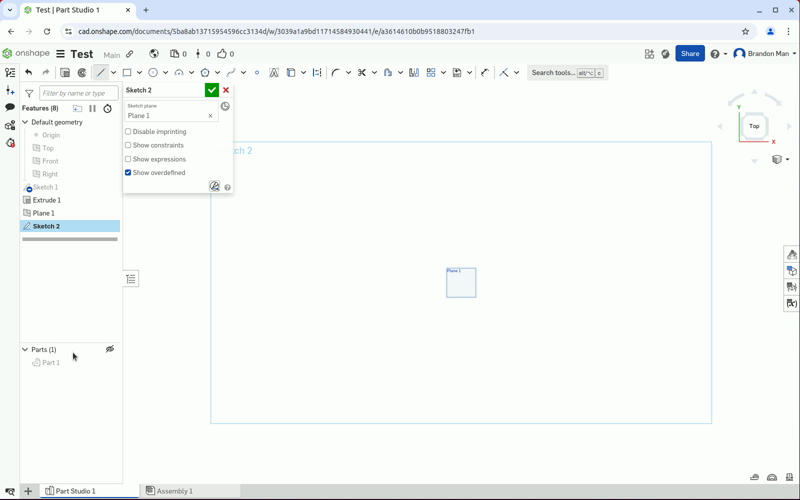
mouse_move(410, 389)
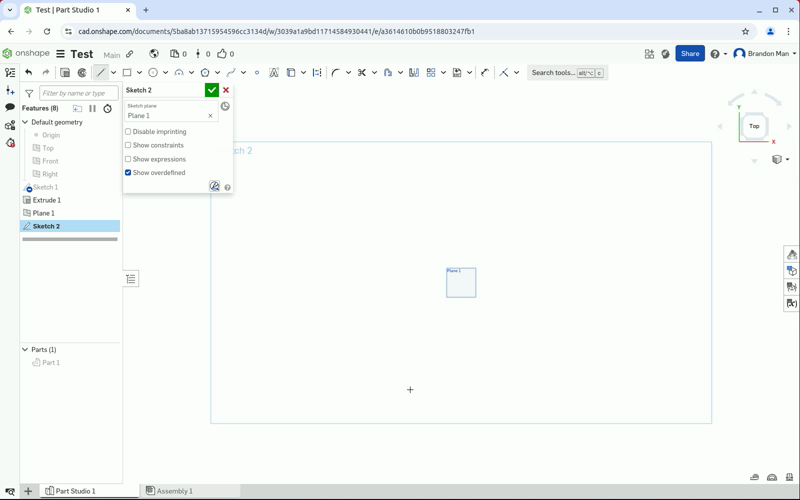
click(410, 389)
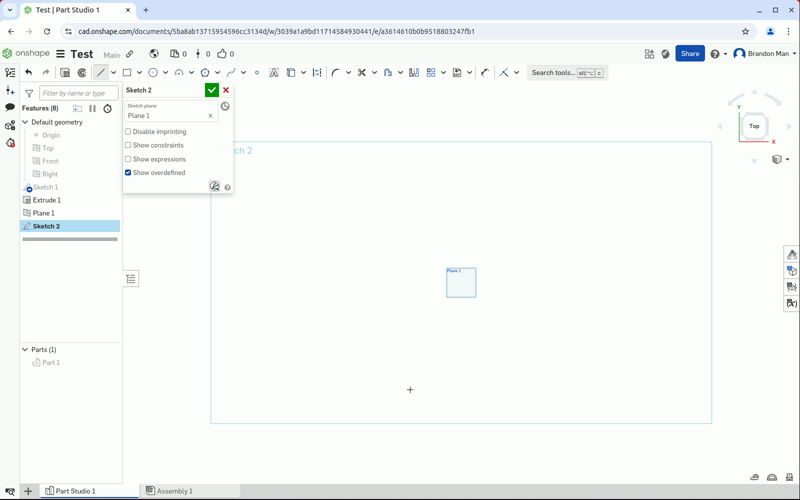
key_up(shift)
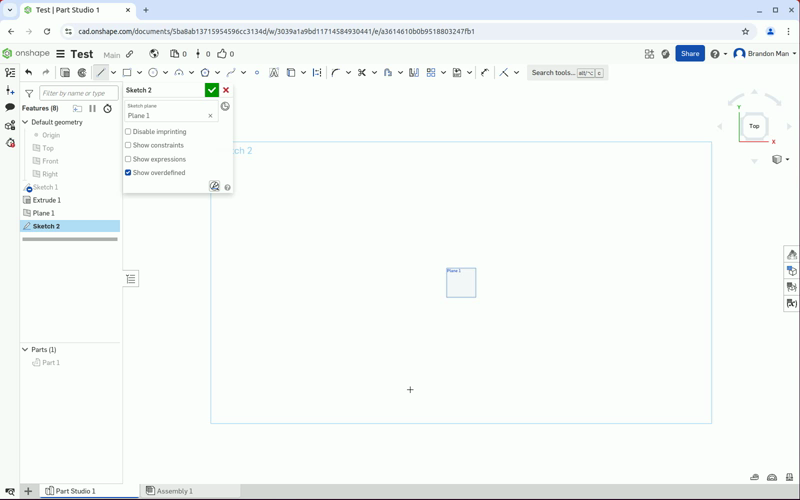
key_down(shift)
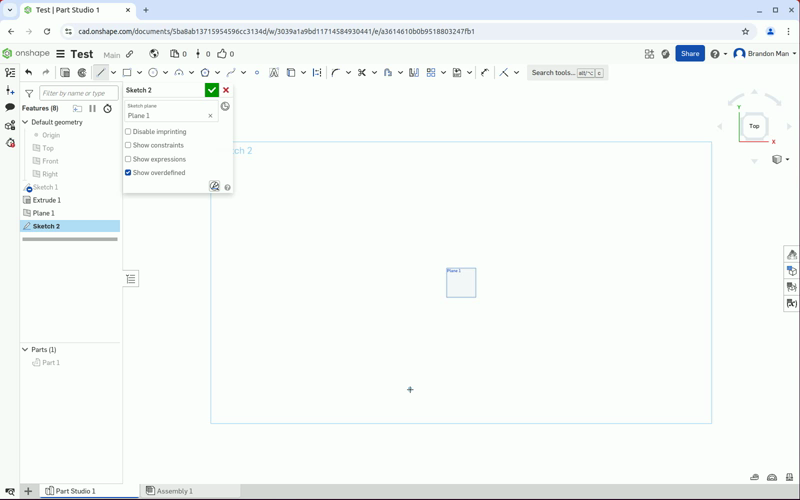
mouse_move(440, 389)
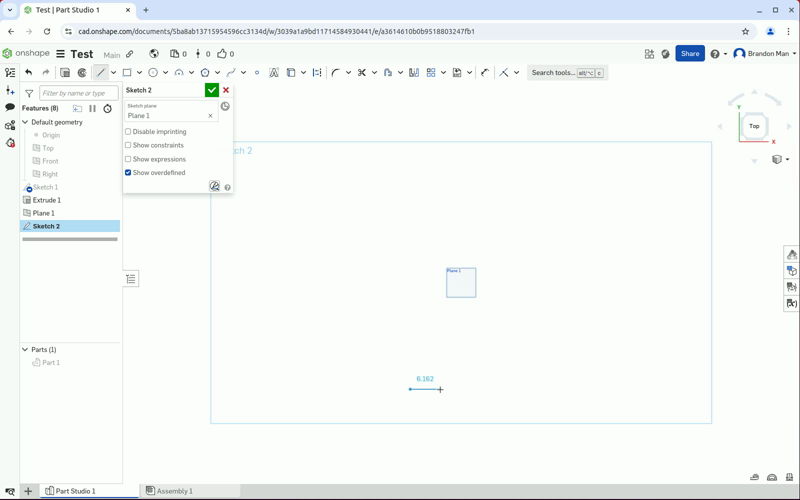
mouse_move(457, 389)
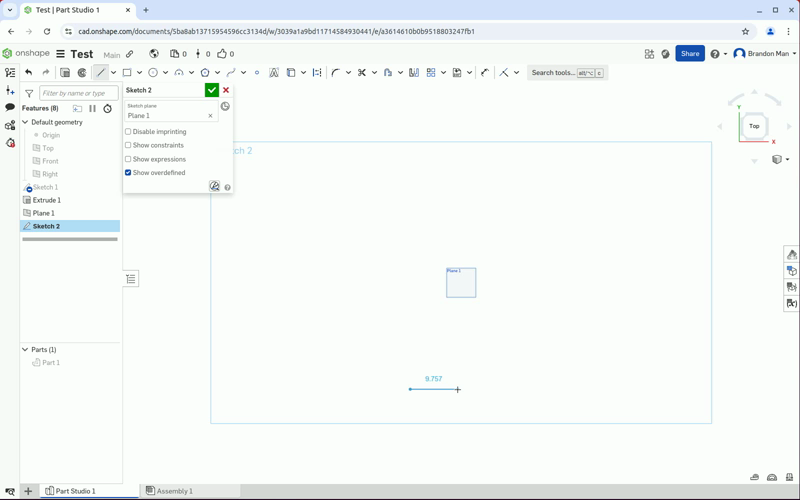
click(457, 389)
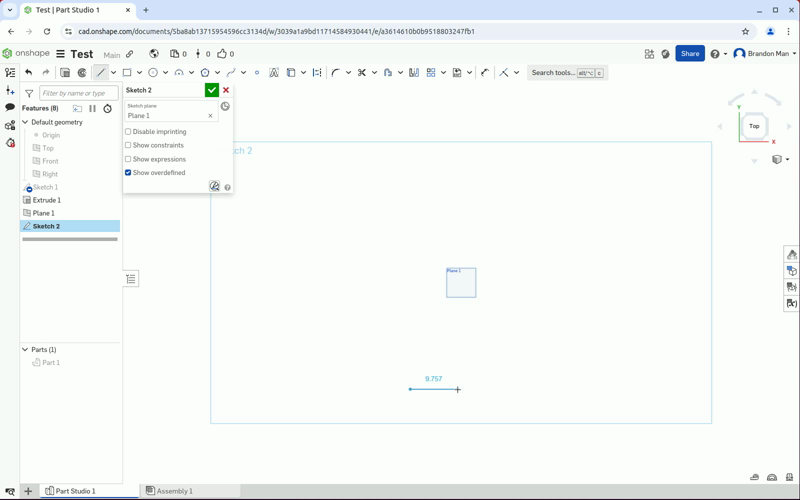
key_up(shift)
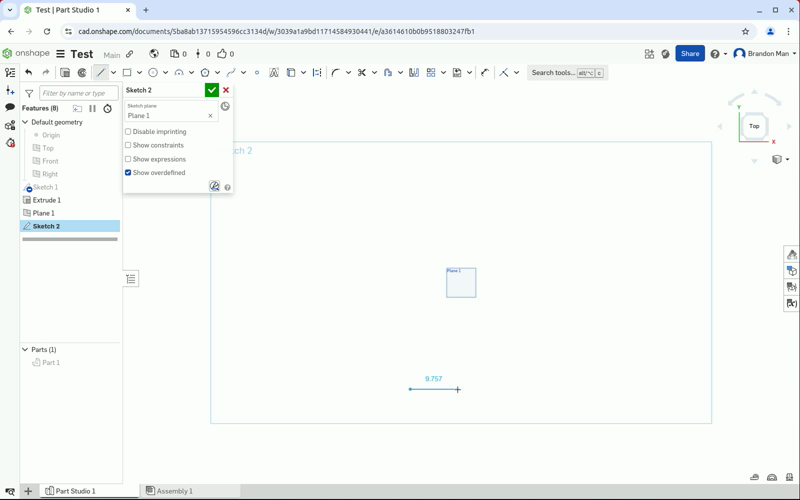
key_down(shift)
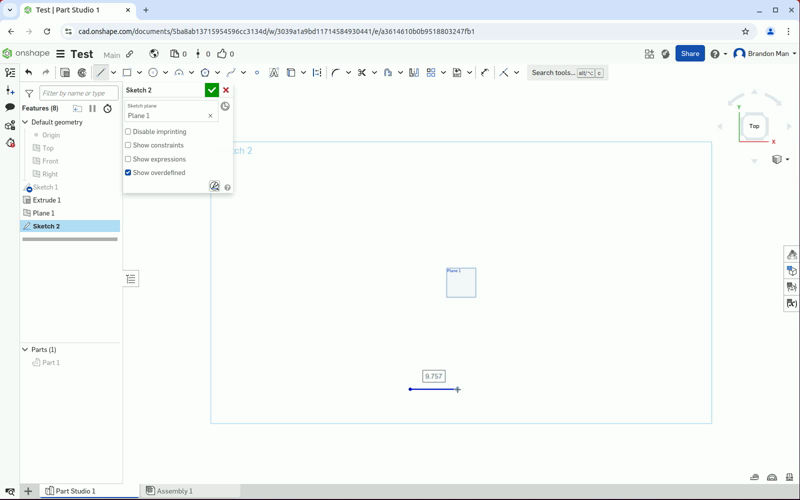
mouse_move(487, 389)
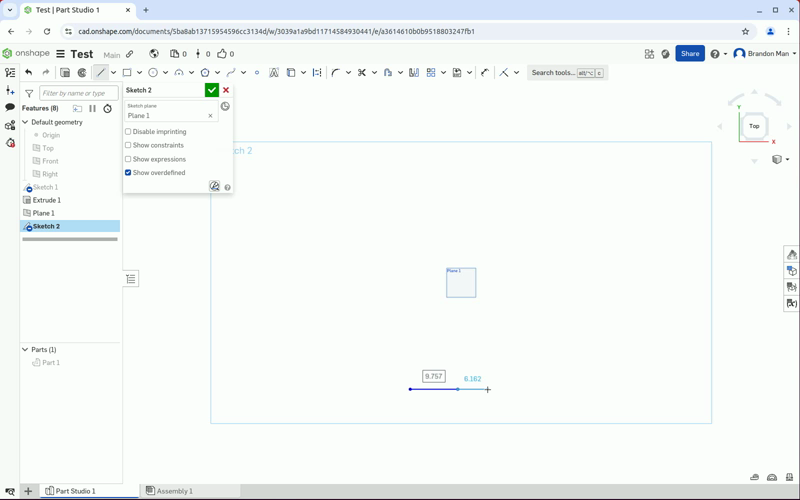
mouse_move(457, 342)
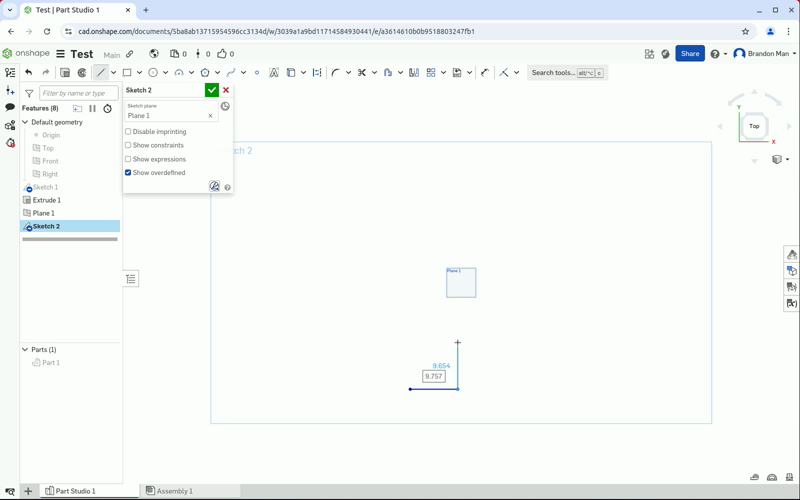
click(457, 342)
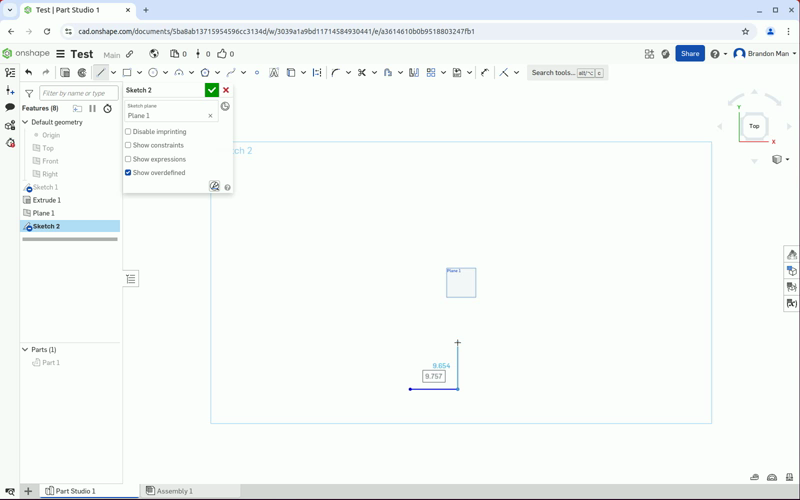
key_up(shift)
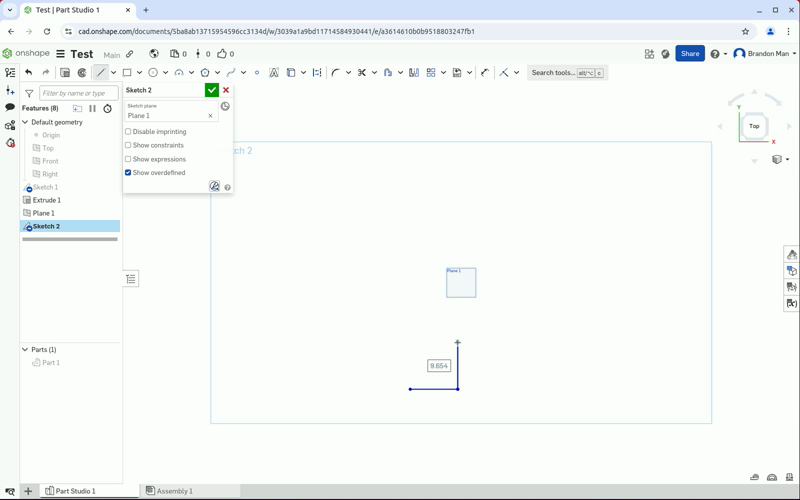
key_down(shift)
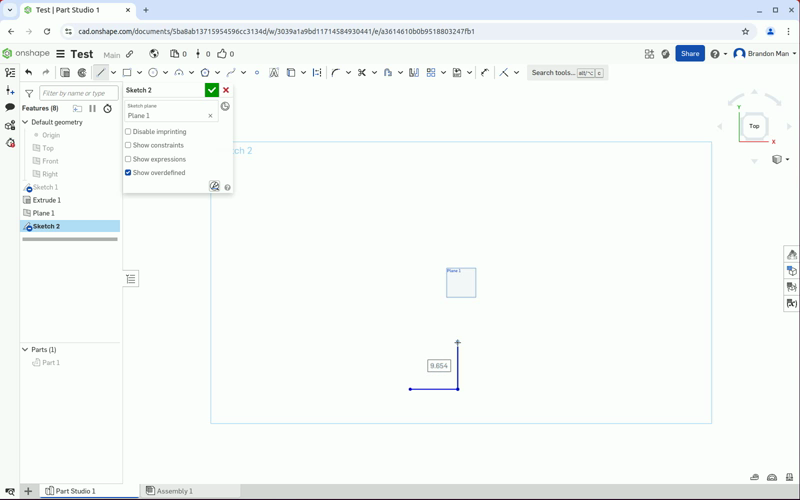
mouse_move(487, 342)
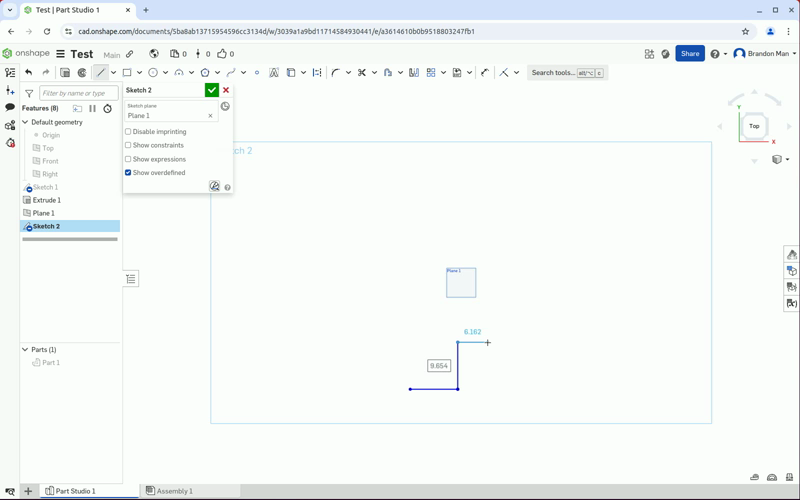
mouse_move(410, 342)
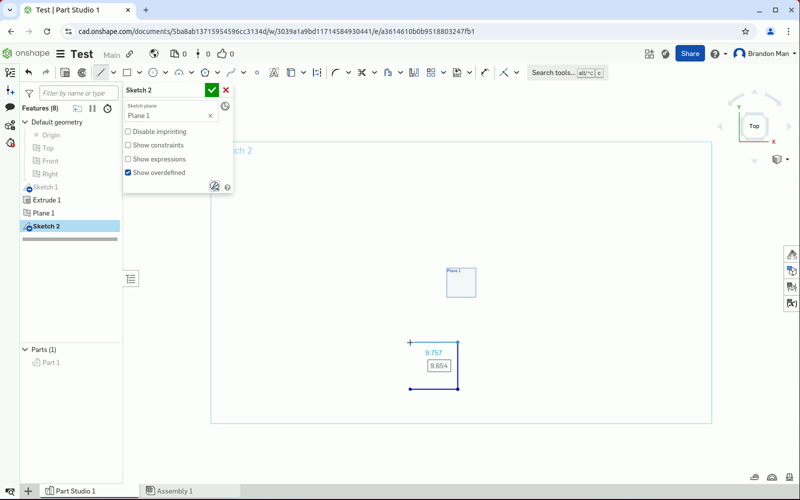
click(410, 342)
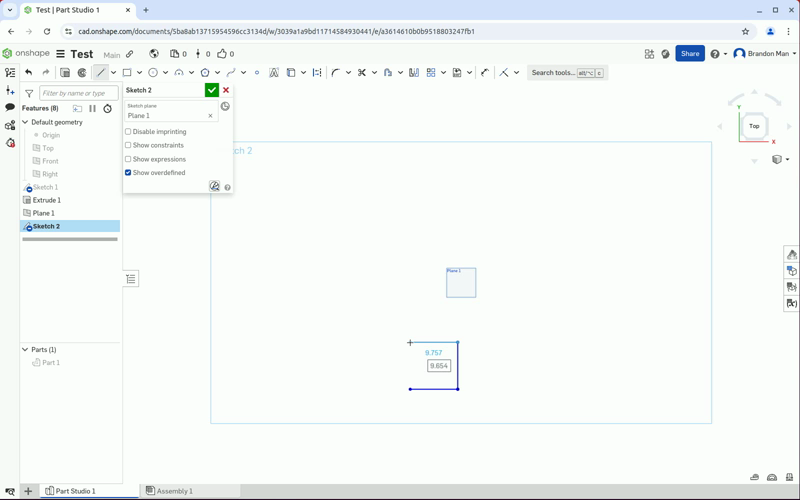
key_up(shift)
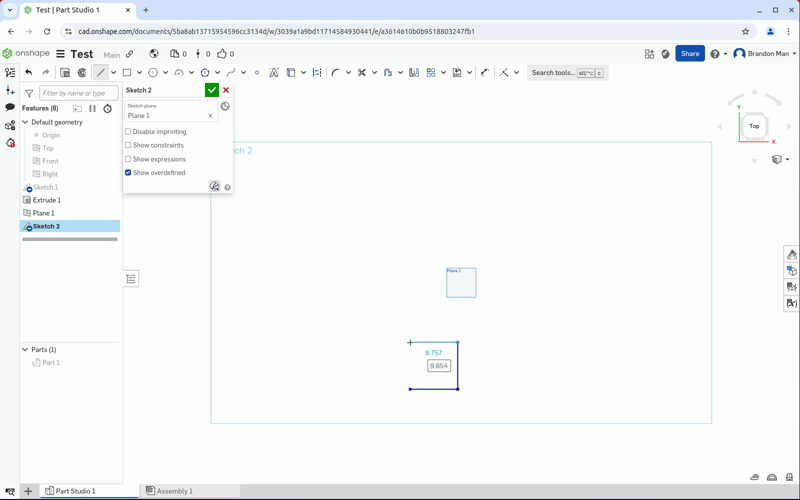
mouse_move(440, 342)
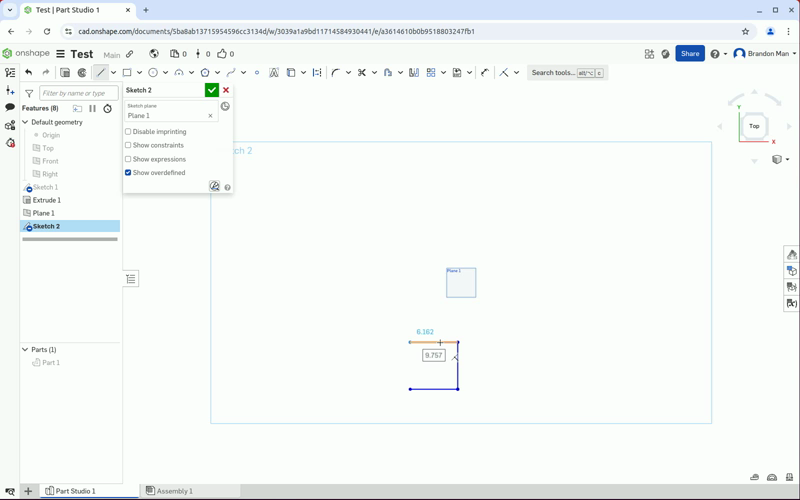
key_down(shift)
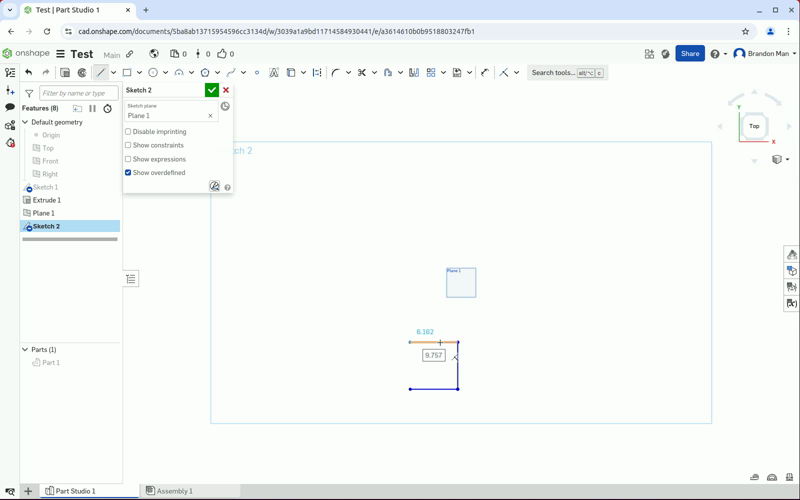
mouse_move(410, 389)
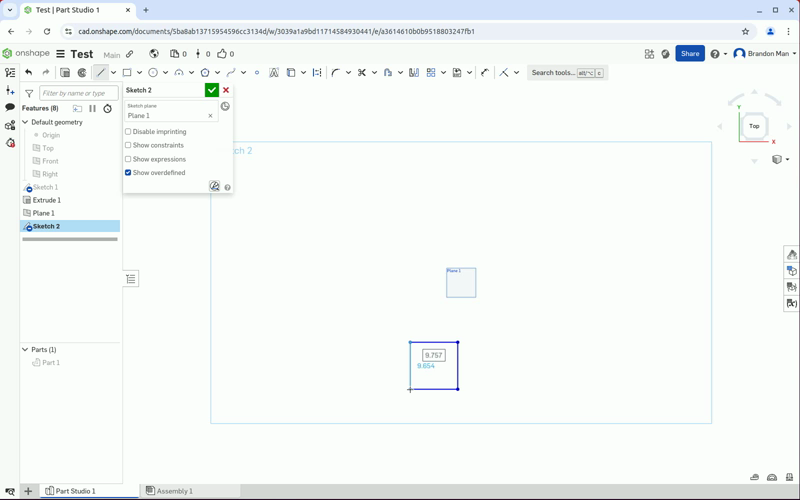
key_up(shift)
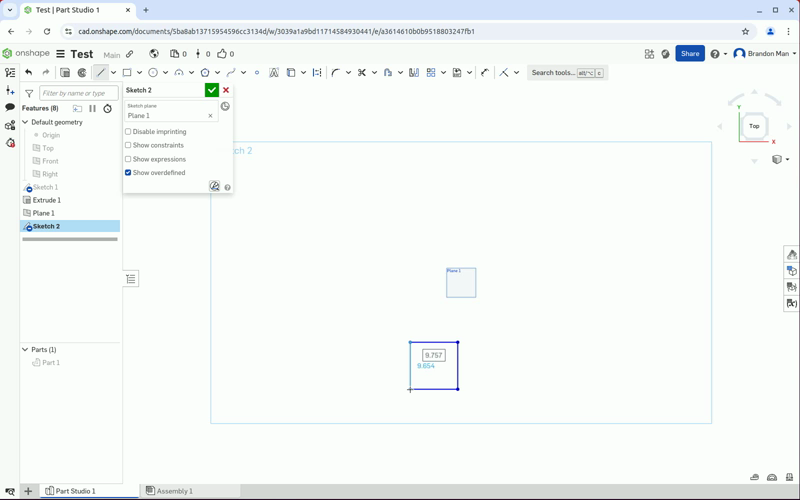
click(410, 389)
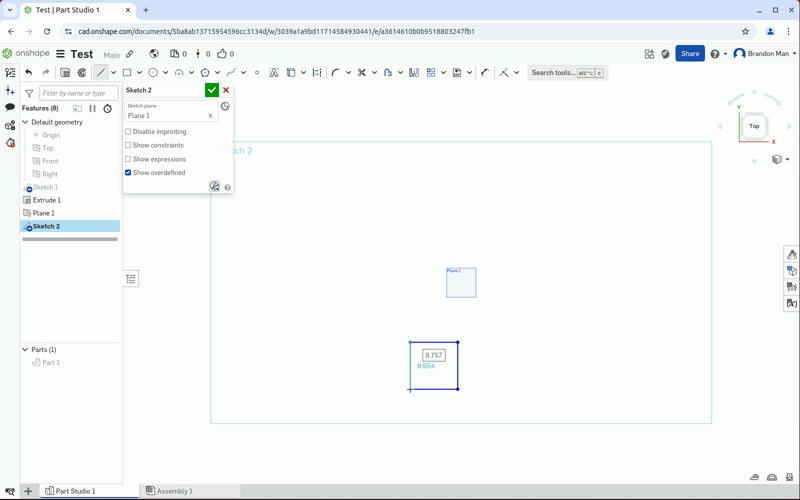
key(esc)
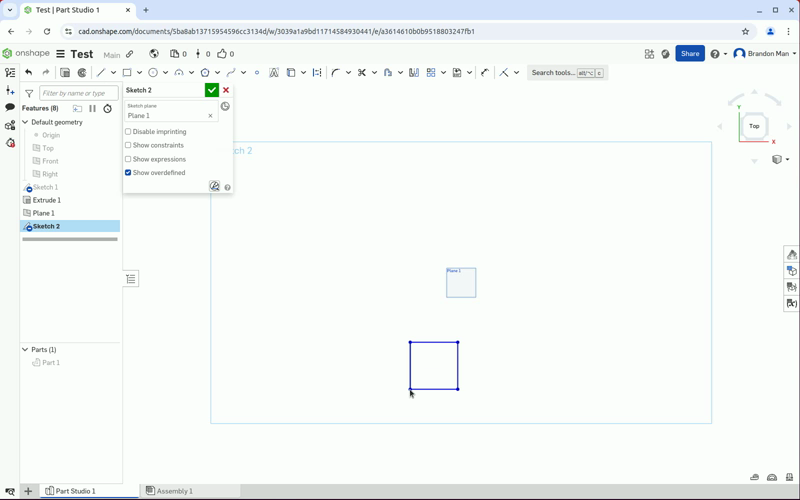
mouse_move(426, 387)
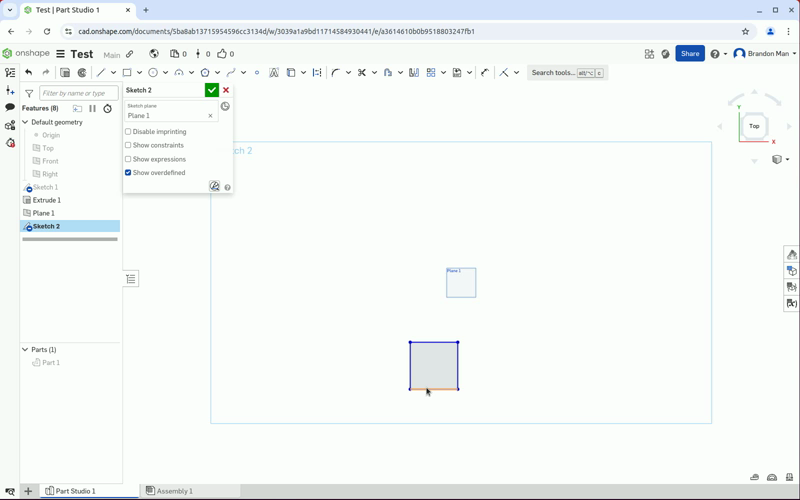
click(426, 387)
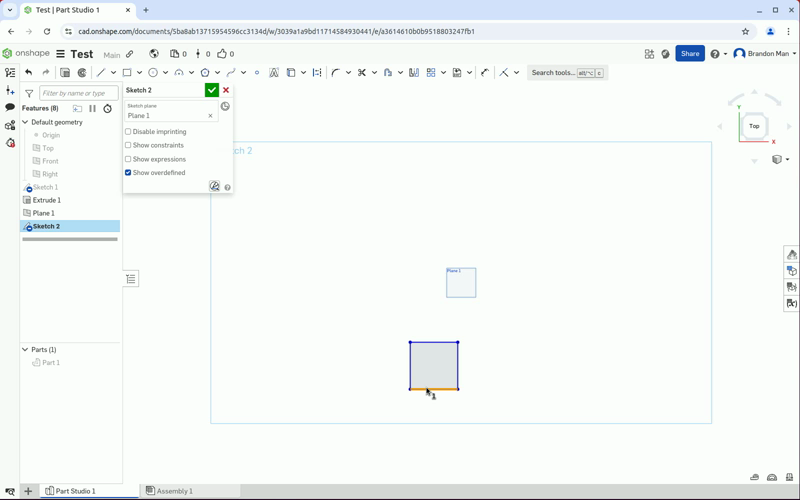
mouse_move(73, 352)
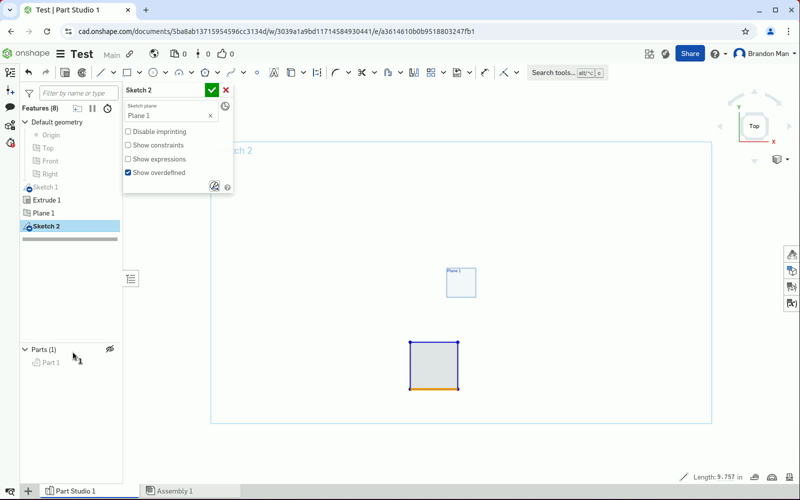
key(shift+y)
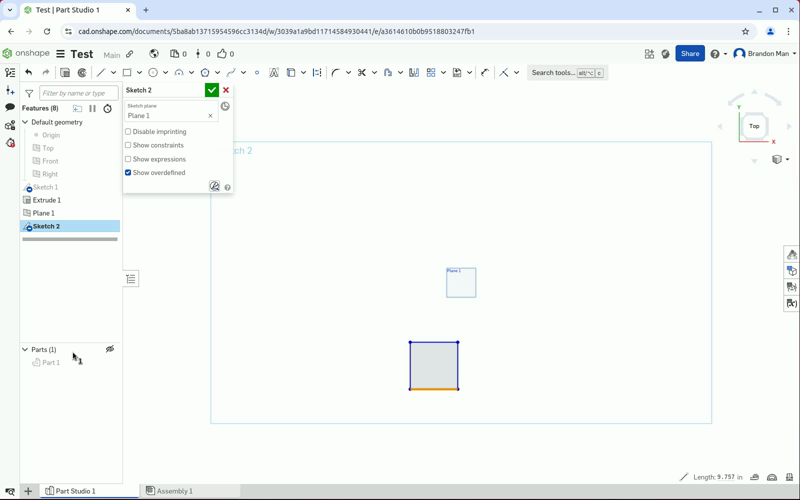
key(shift+e)
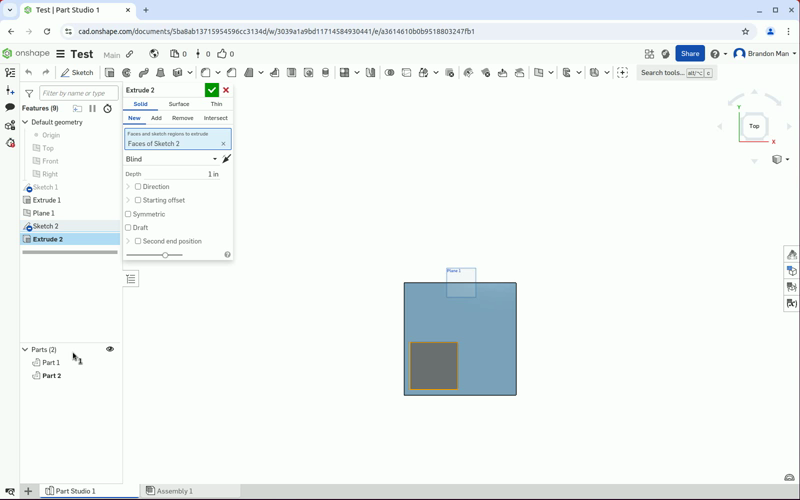
mouse_move(143, 106)
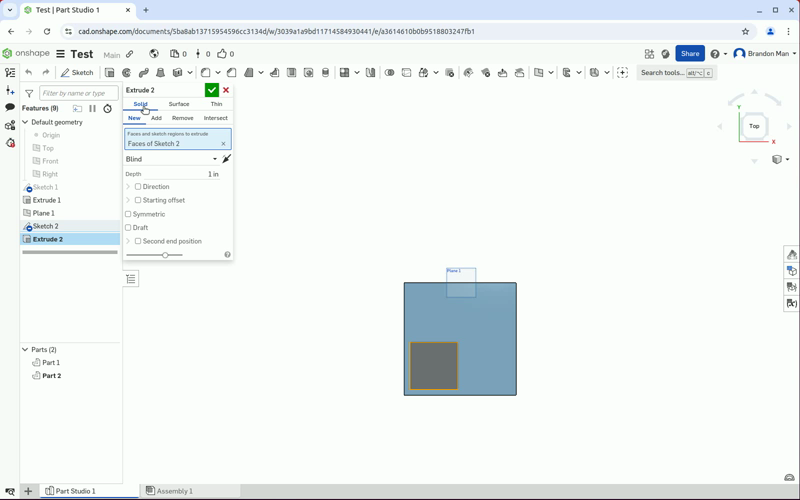
click(143, 106)
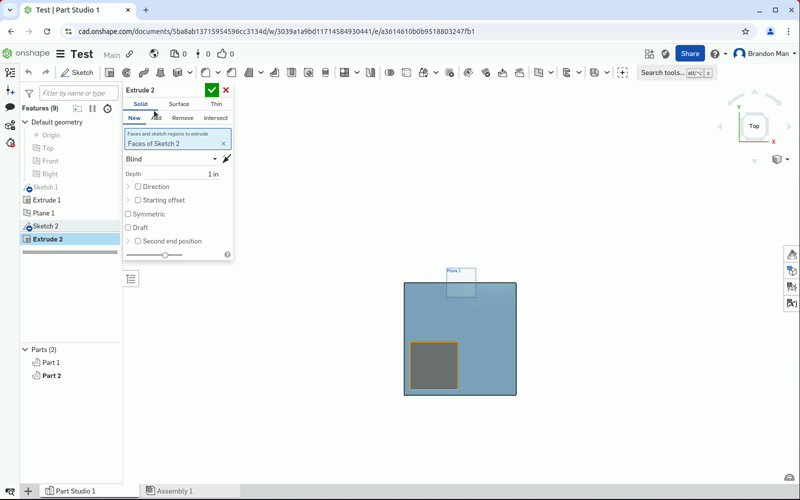
mouse_move(186, 120)
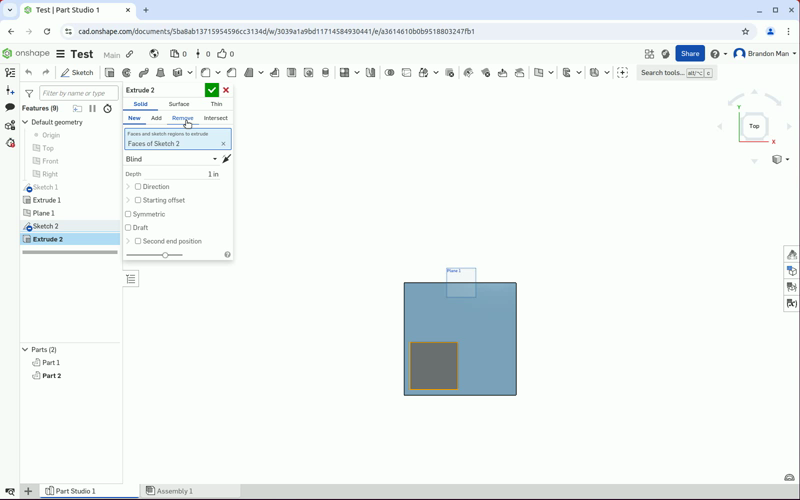
click(186, 120)
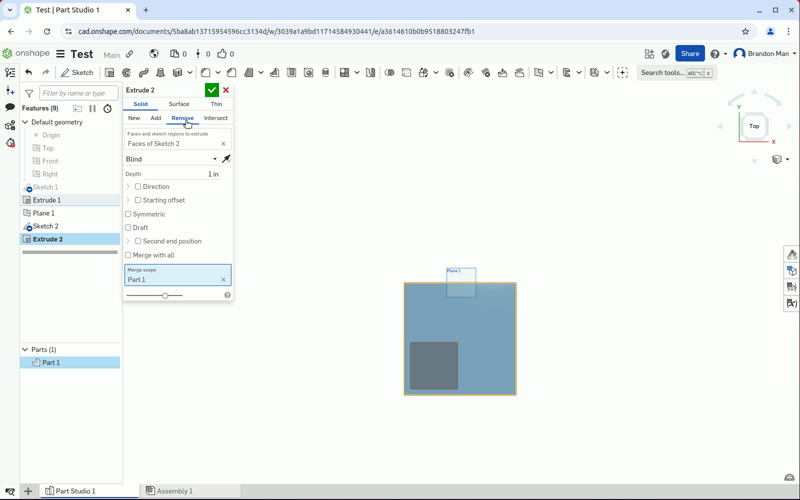
key(tab, 4)
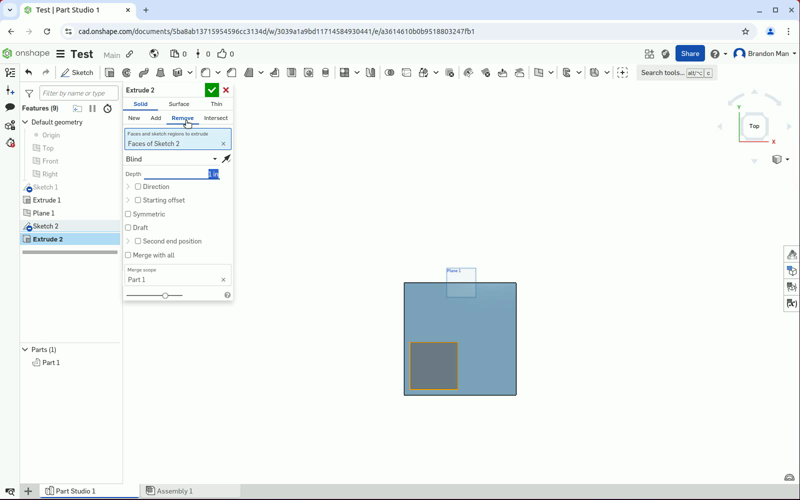
text(30.811)
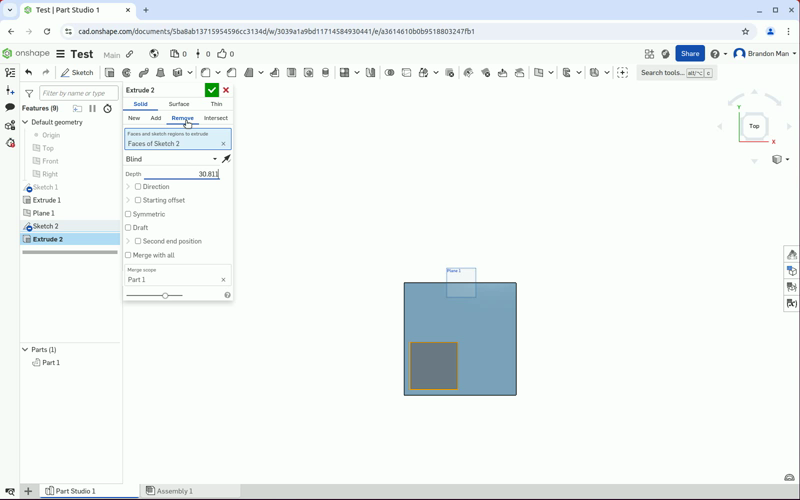
key(tab, 6)
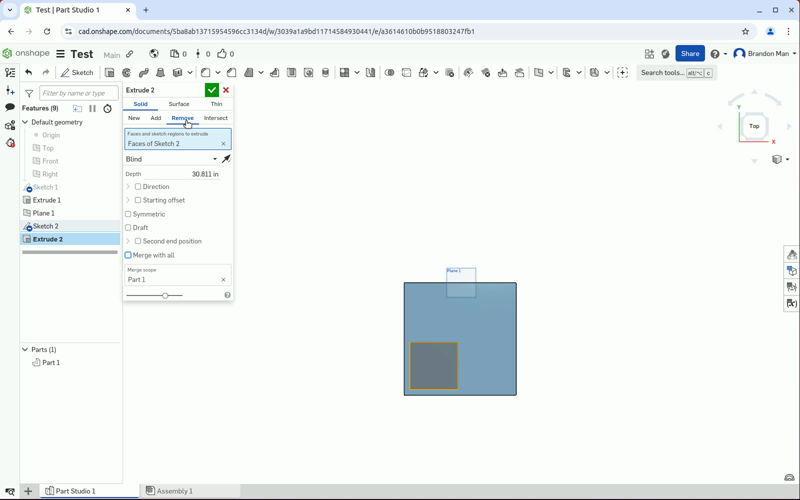
key(space)
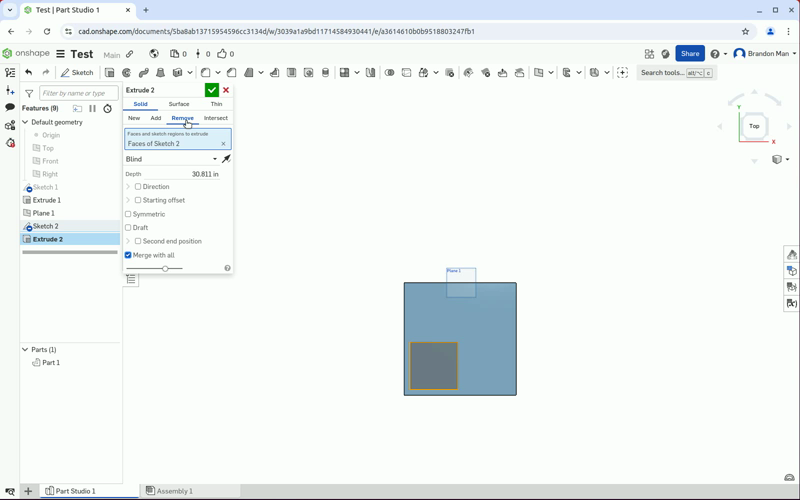
key(enter)
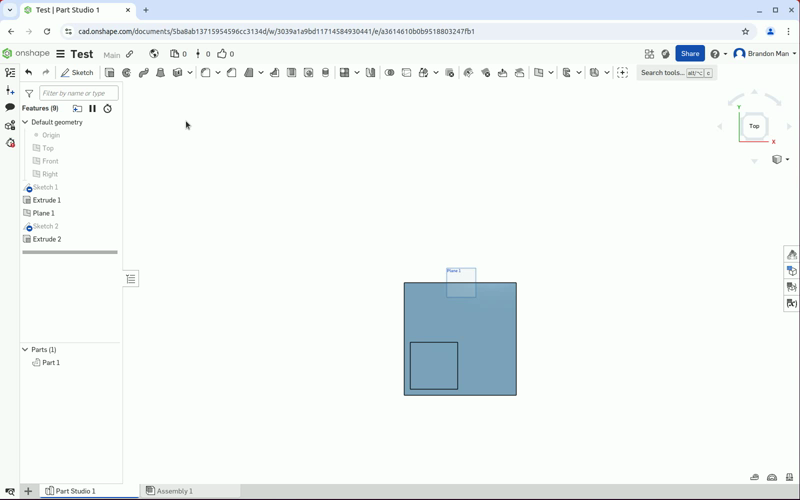
key(shift+h)
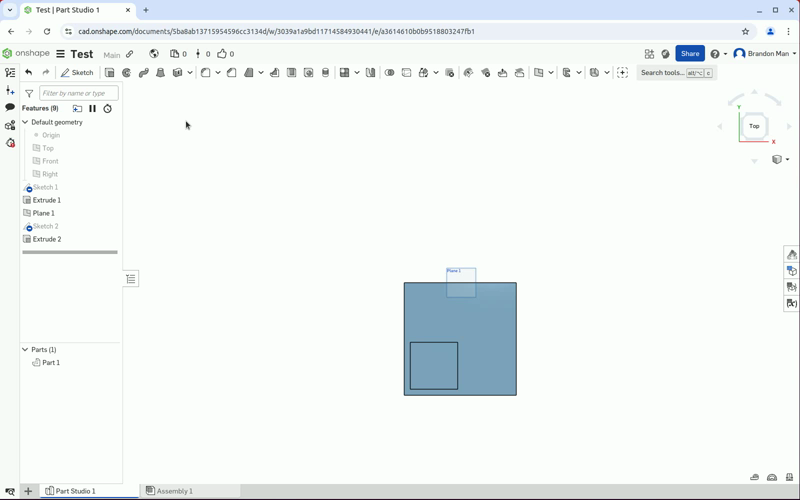
key(shift+h)
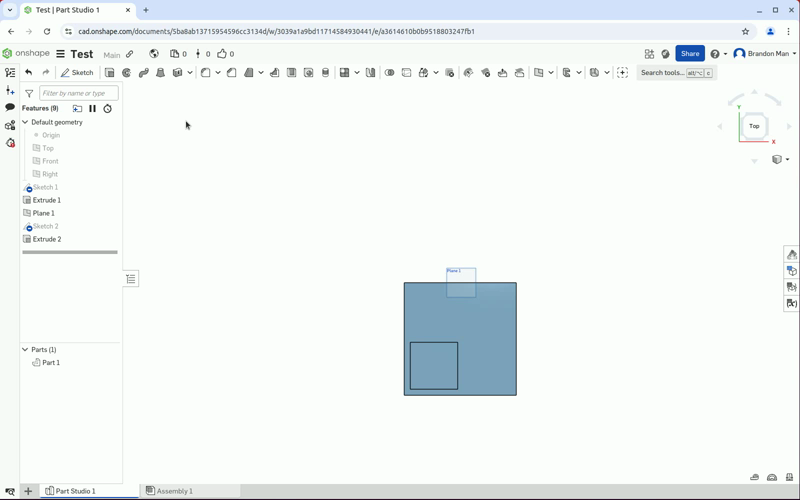
mouse_move(73, 189)
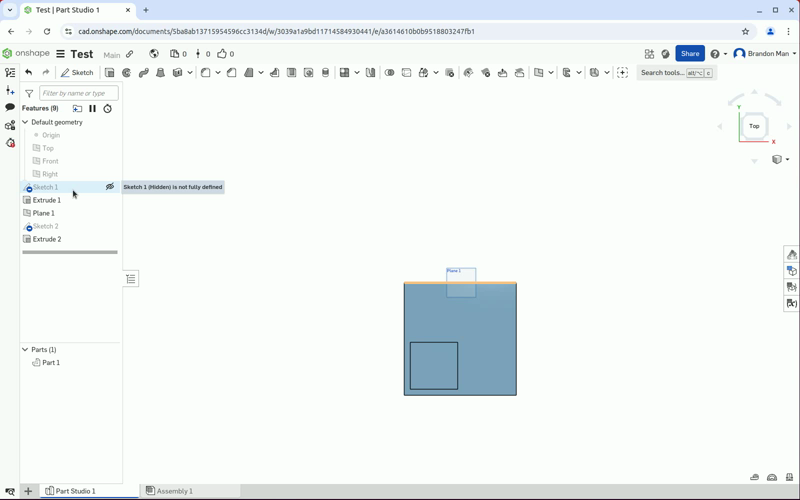
click(73, 189)
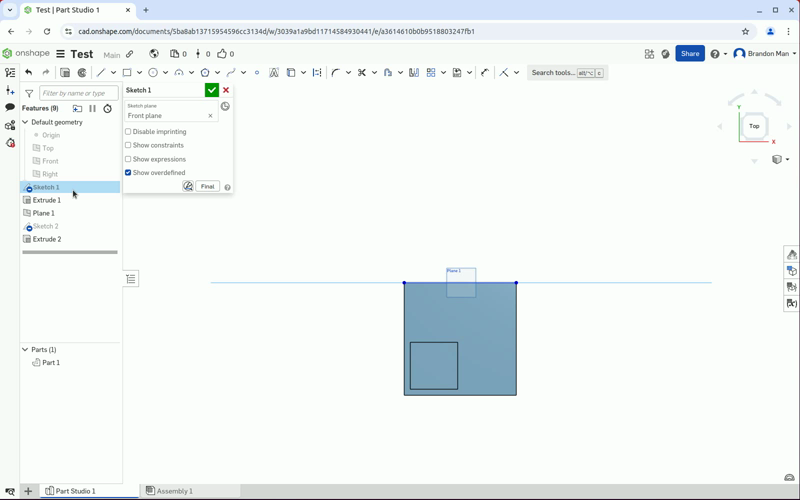
mouse_move(229, 92)
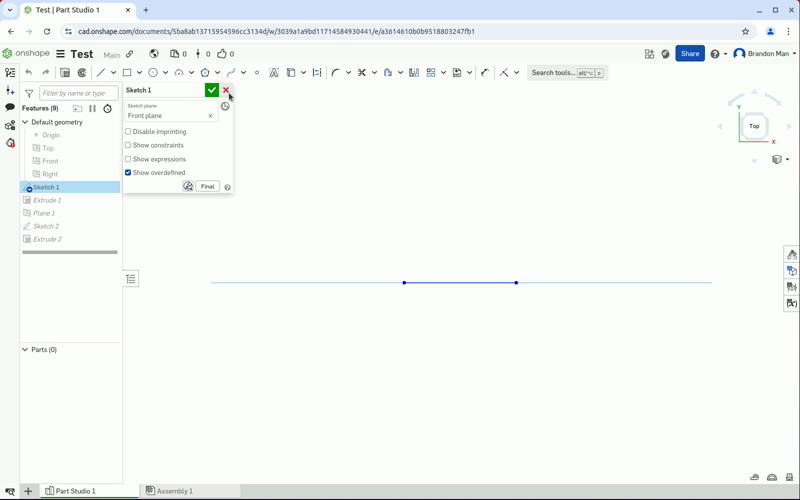
click(229, 92)
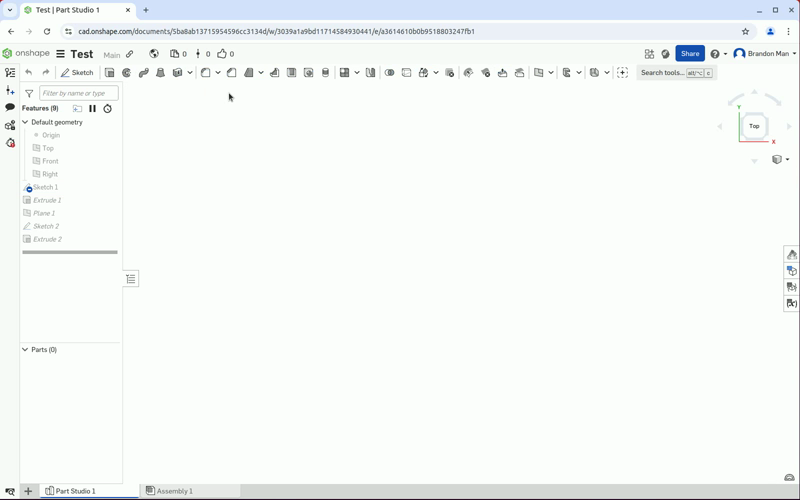
key(shift+s)
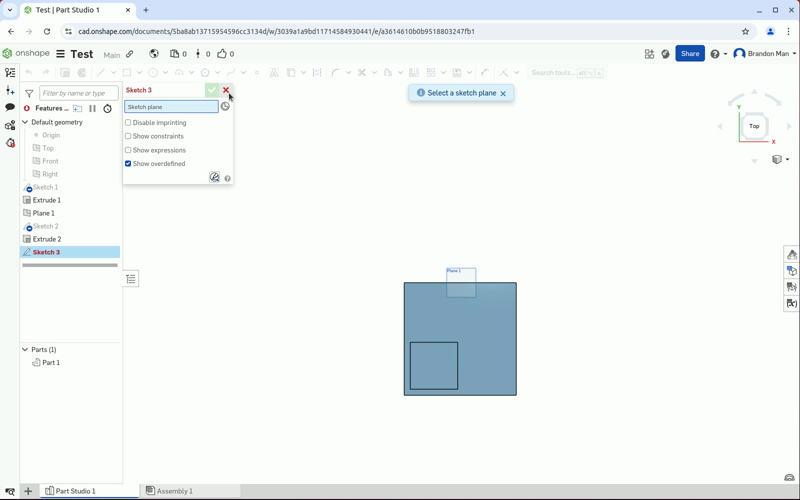
mouse_move(73, 215)
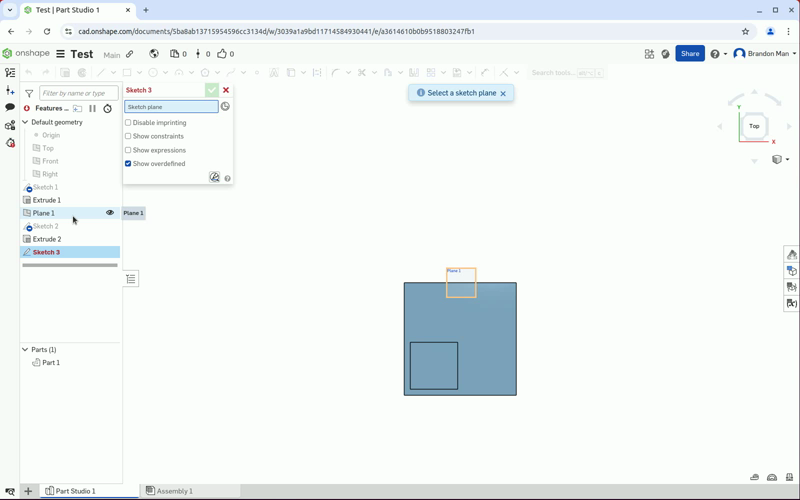
click(73, 215)
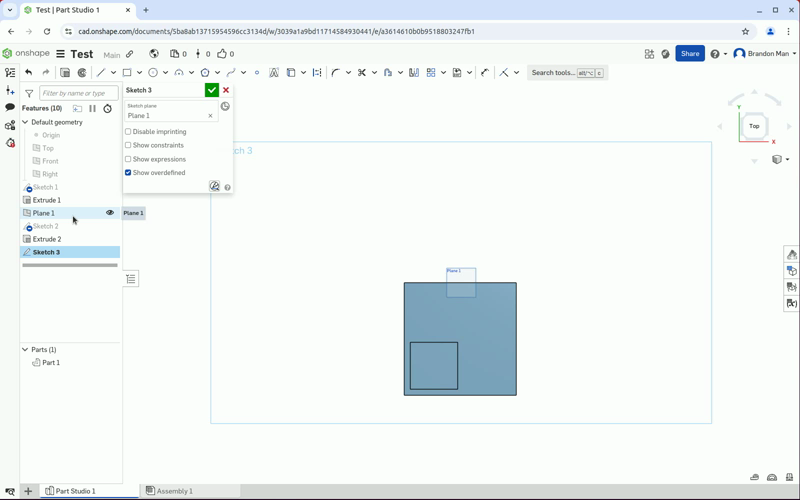
mouse_move(73, 352)
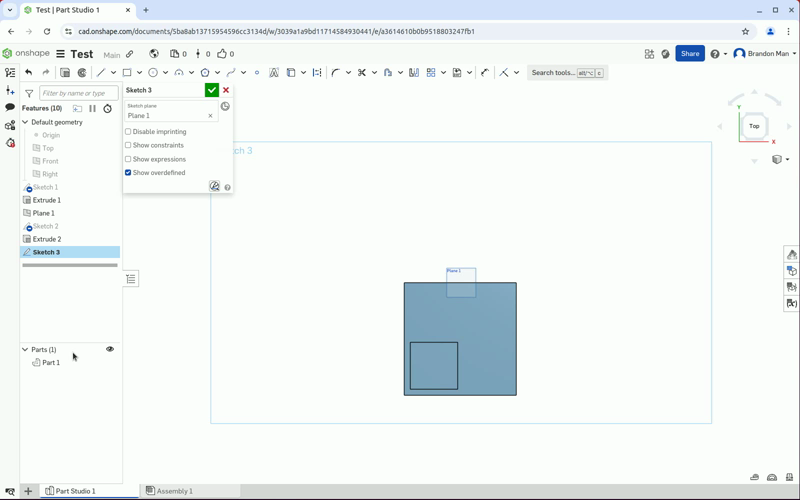
key(y)
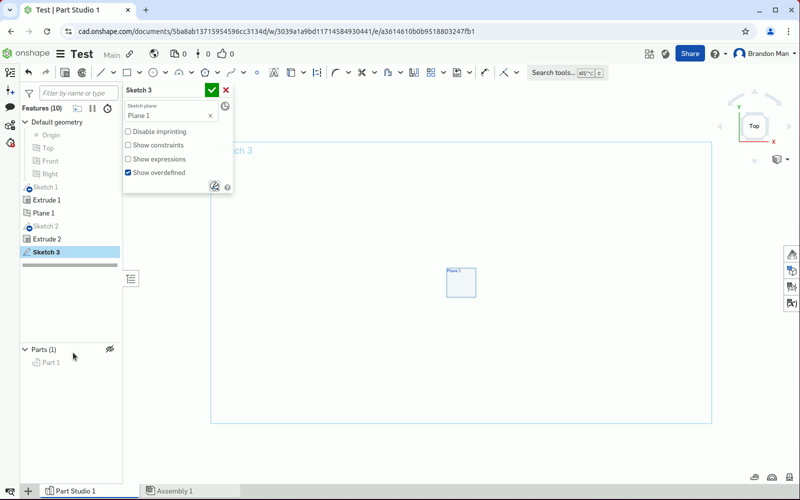
key(l)
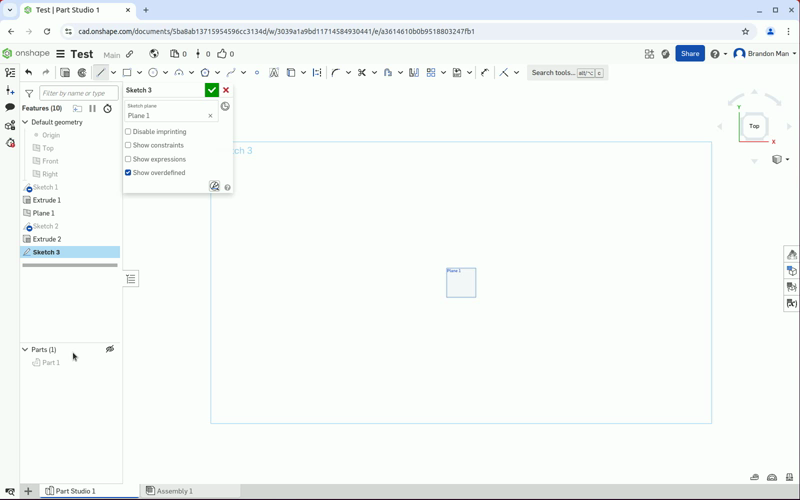
key_down(shift)
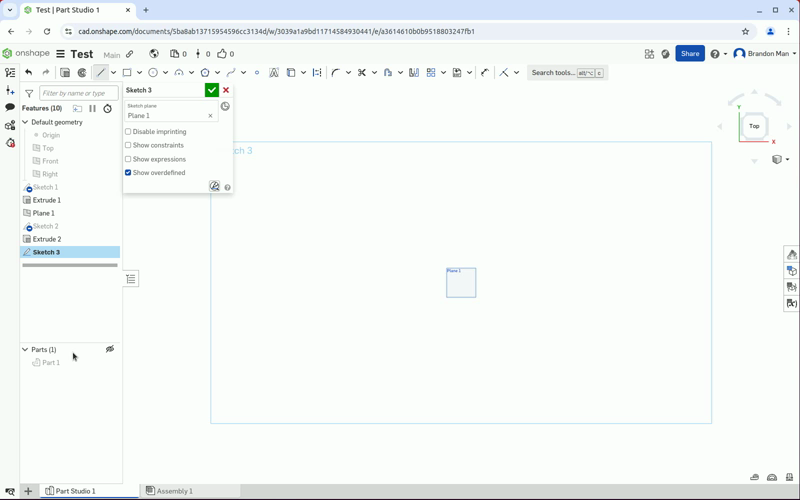
mouse_move(464, 389)
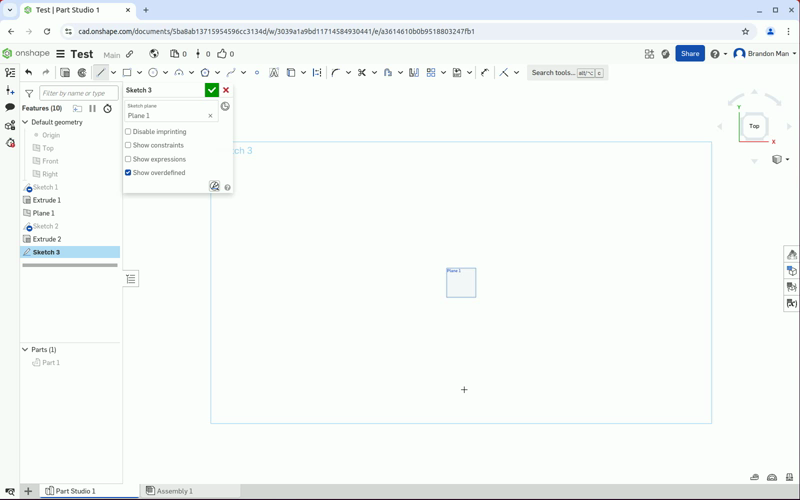
click(464, 389)
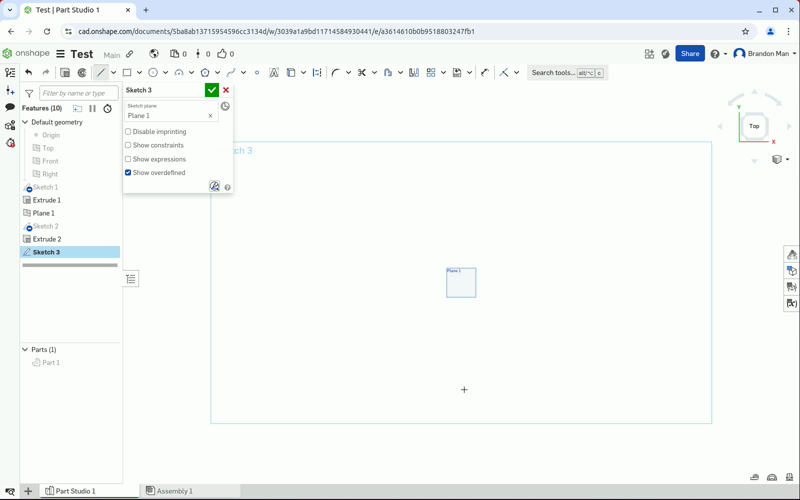
key_up(shift)
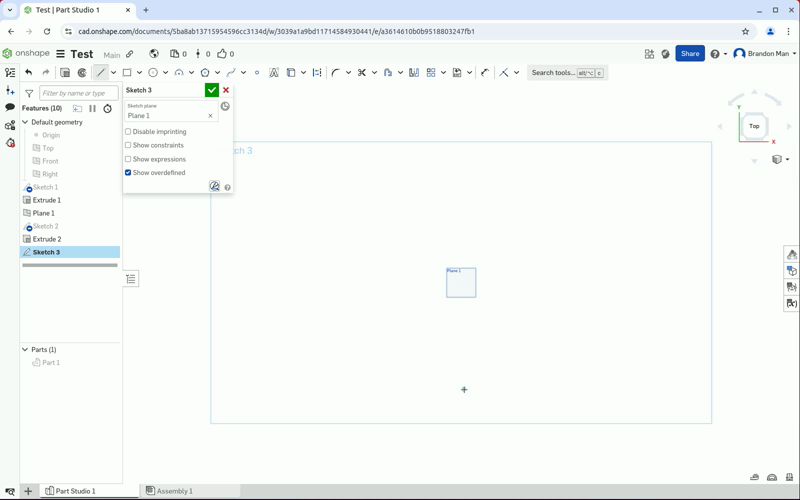
key_down(shift)
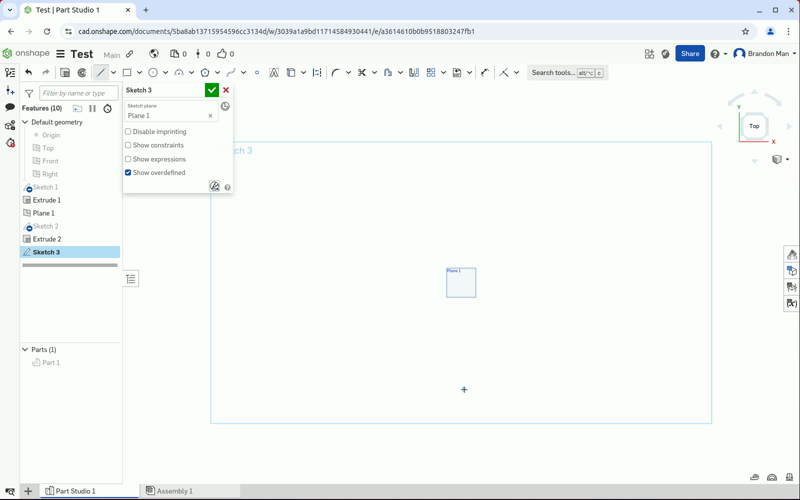
mouse_move(494, 389)
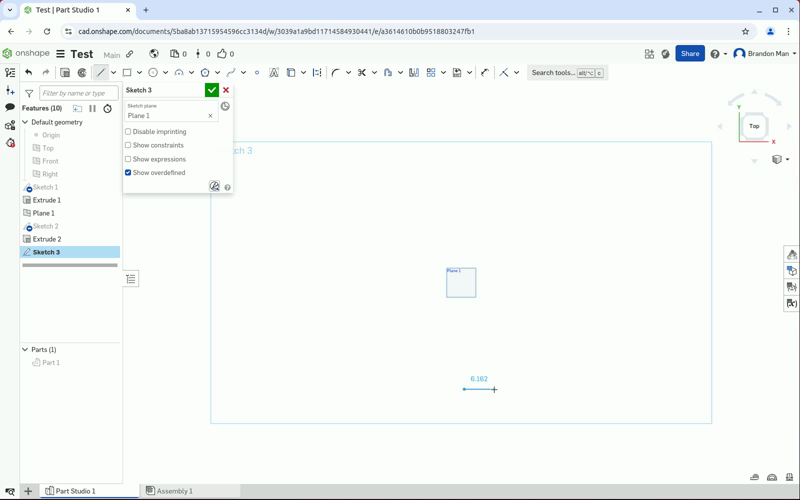
mouse_move(511, 389)
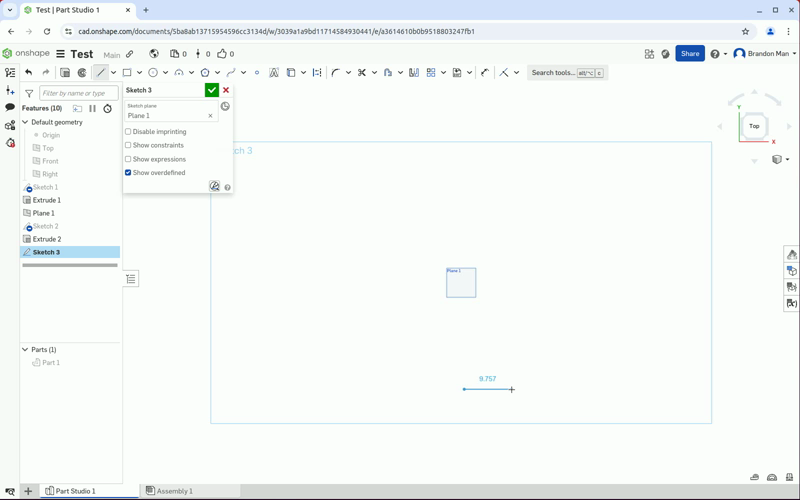
click(511, 389)
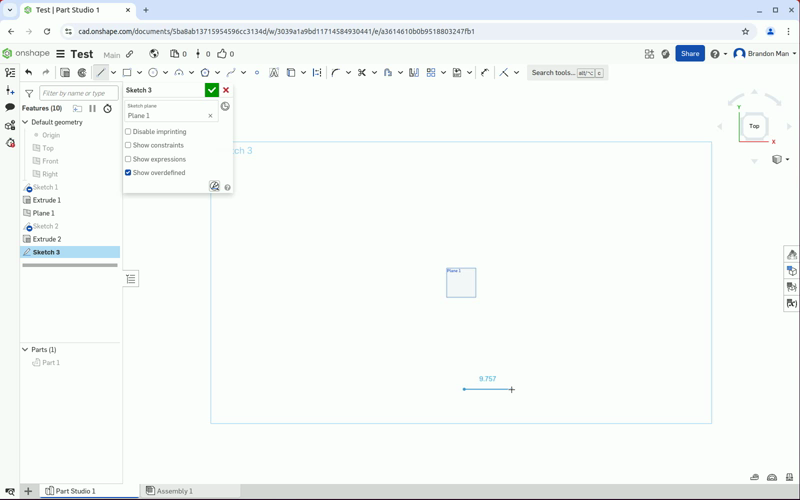
key_up(shift)
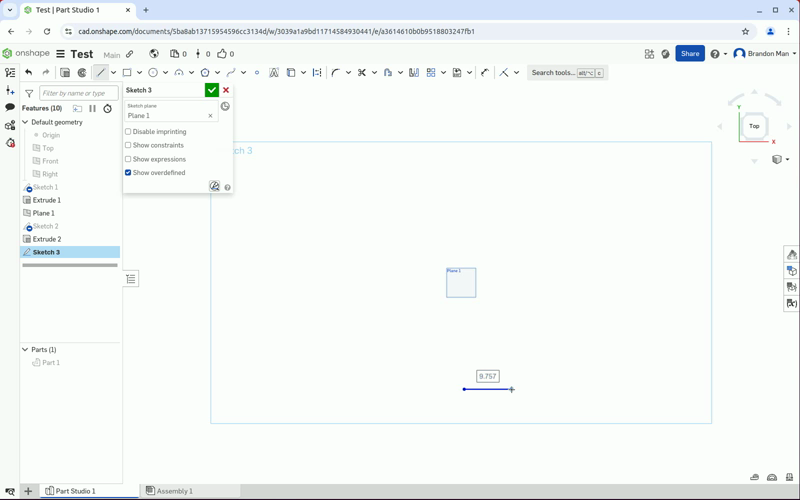
key_down(shift)
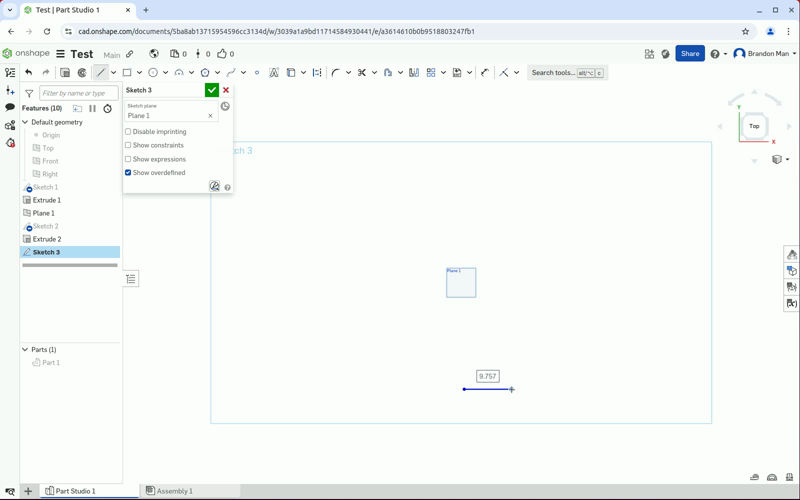
mouse_move(541, 389)
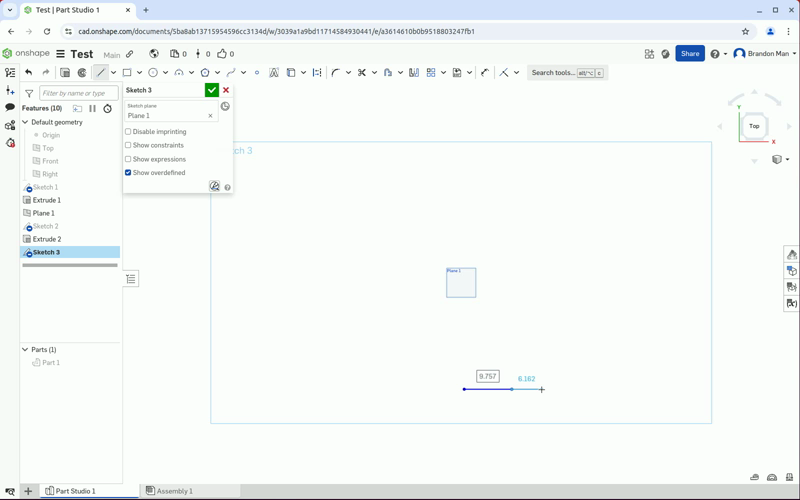
mouse_move(511, 342)
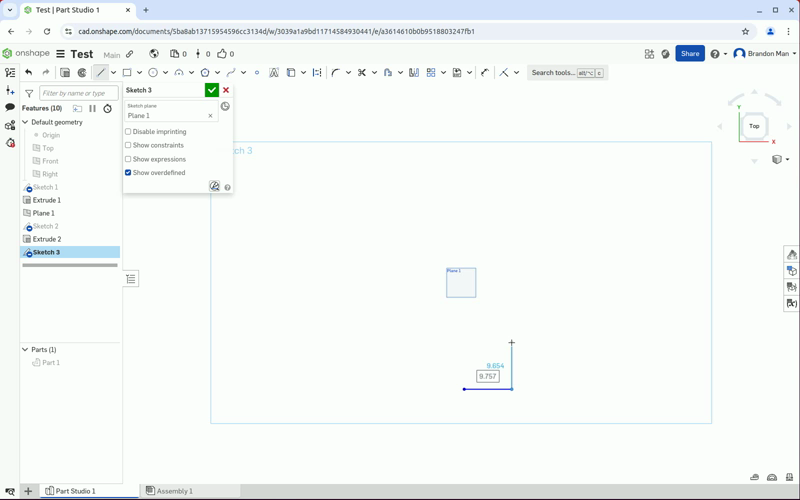
click(511, 342)
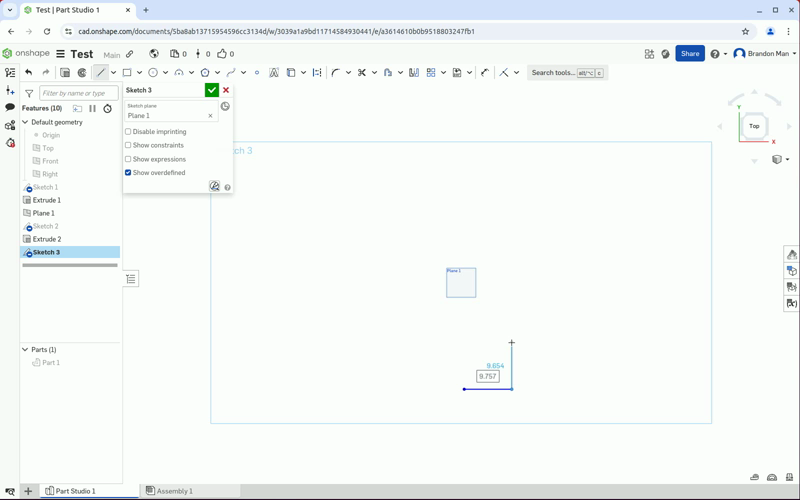
key_up(shift)
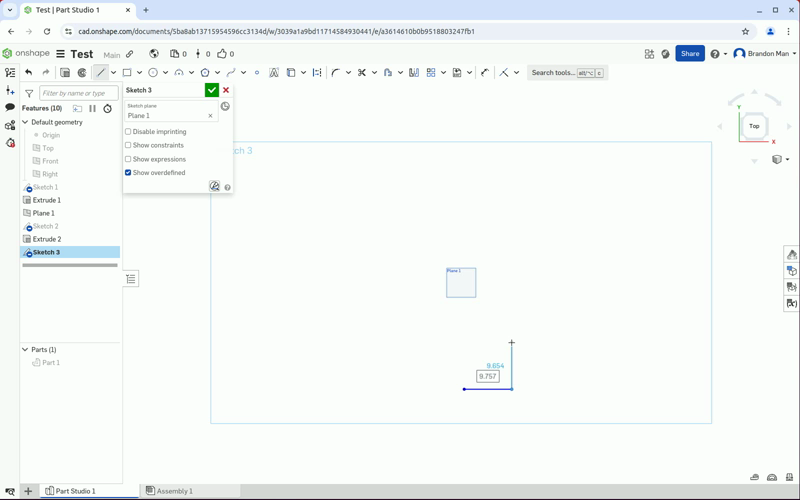
key_down(shift)
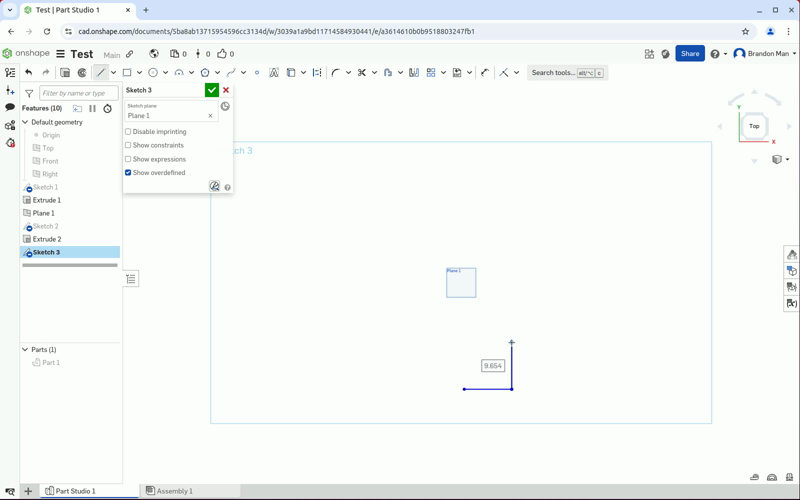
mouse_move(541, 342)
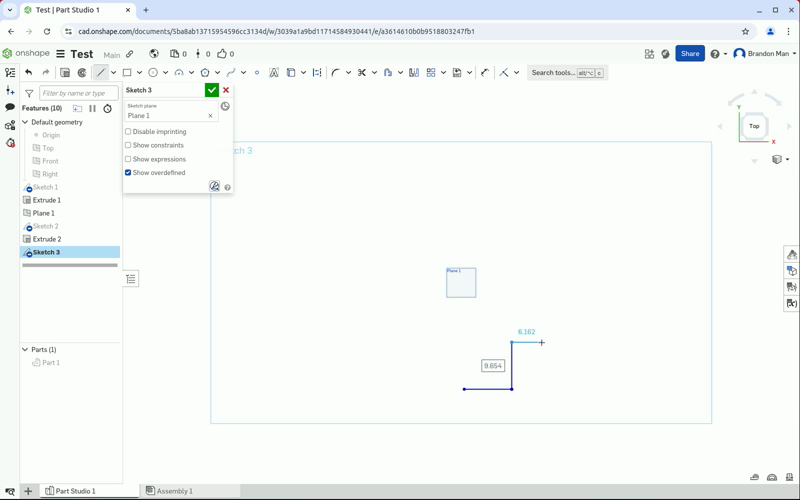
mouse_move(464, 342)
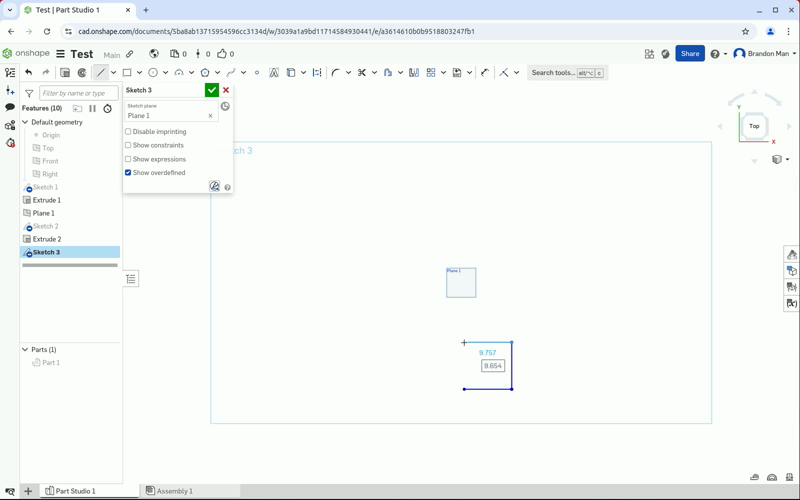
click(464, 342)
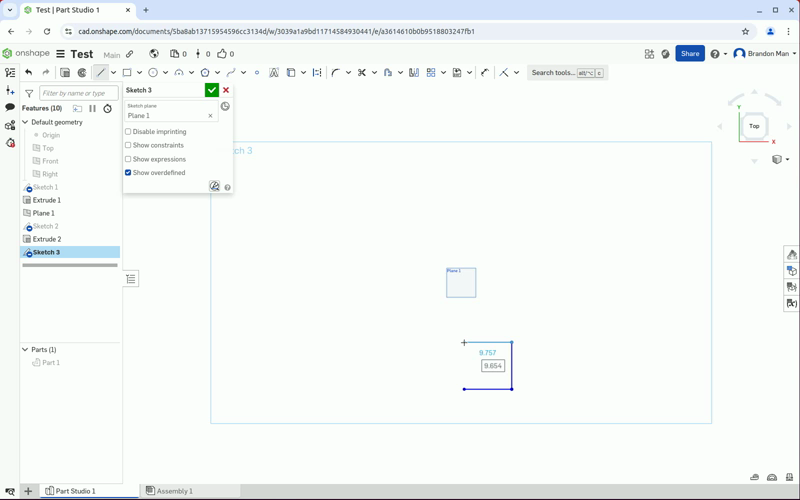
key_up(shift)
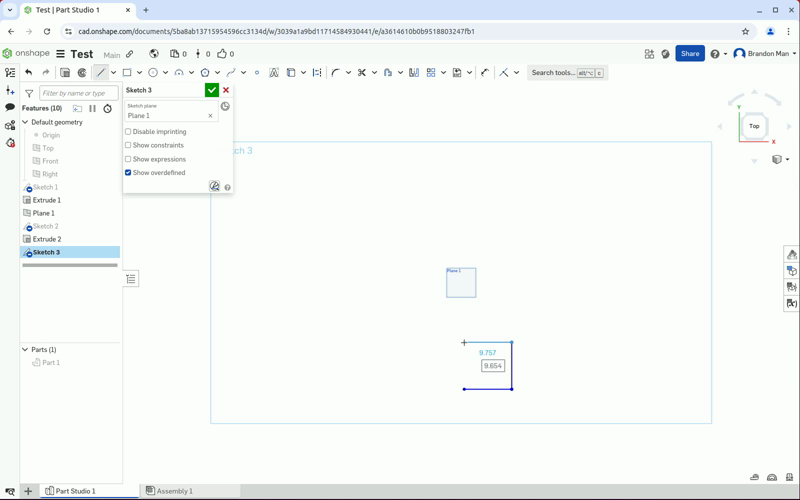
mouse_move(494, 342)
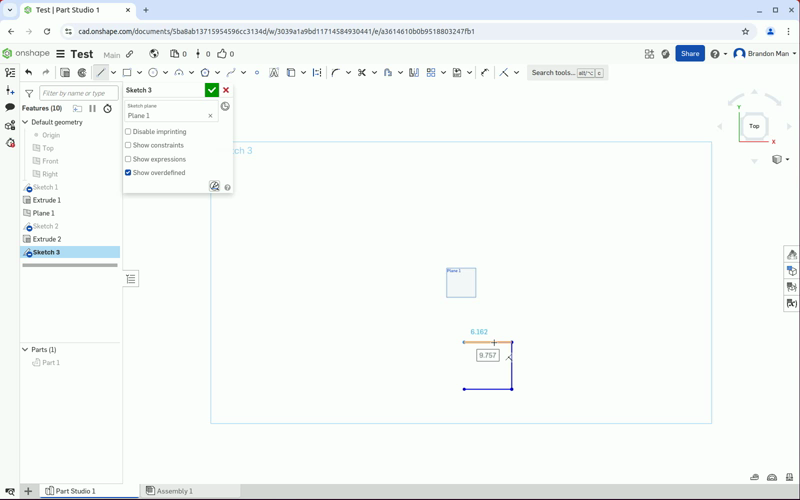
key_down(shift)
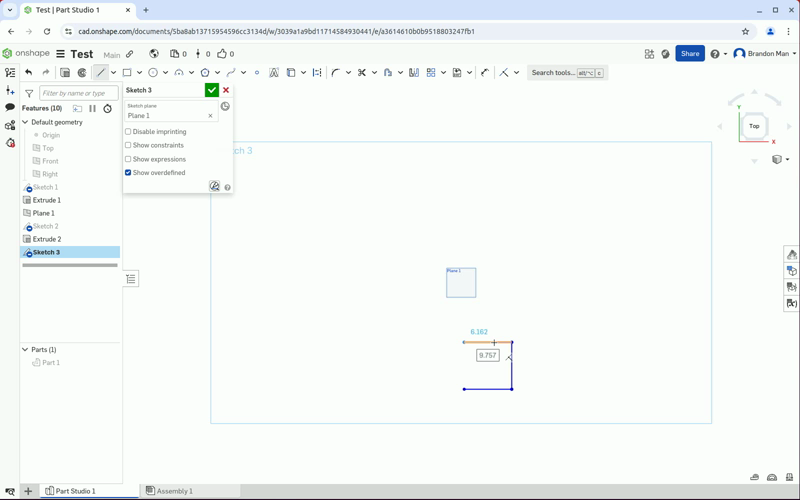
mouse_move(464, 389)
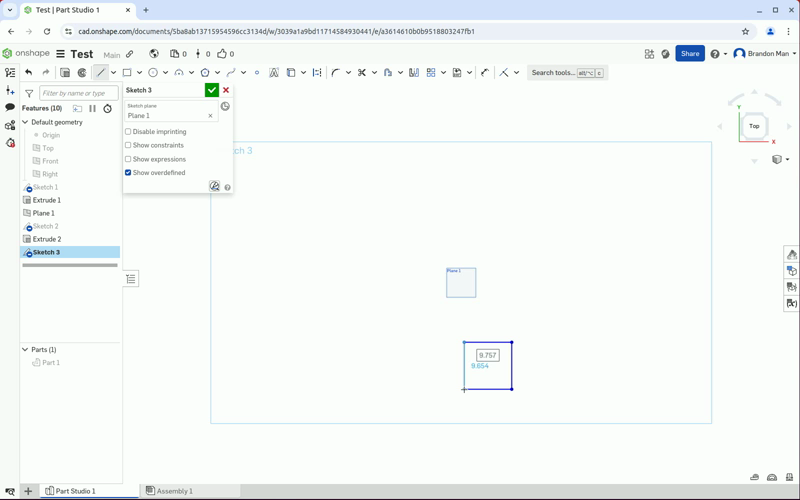
key_up(shift)
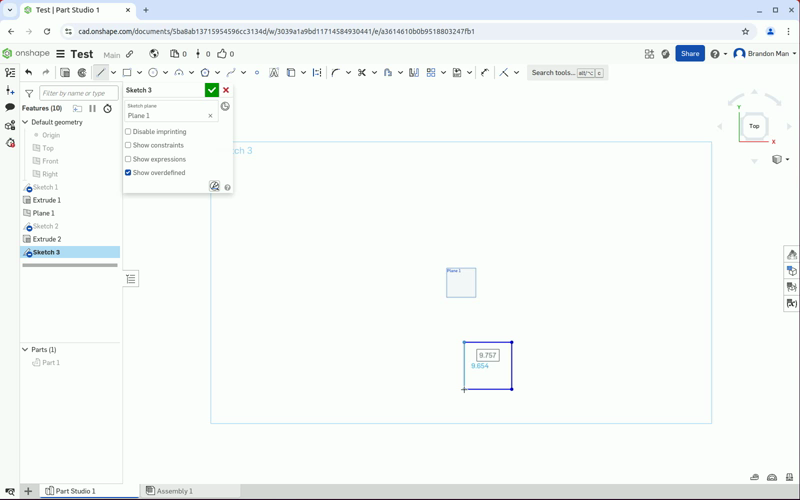
click(464, 389)
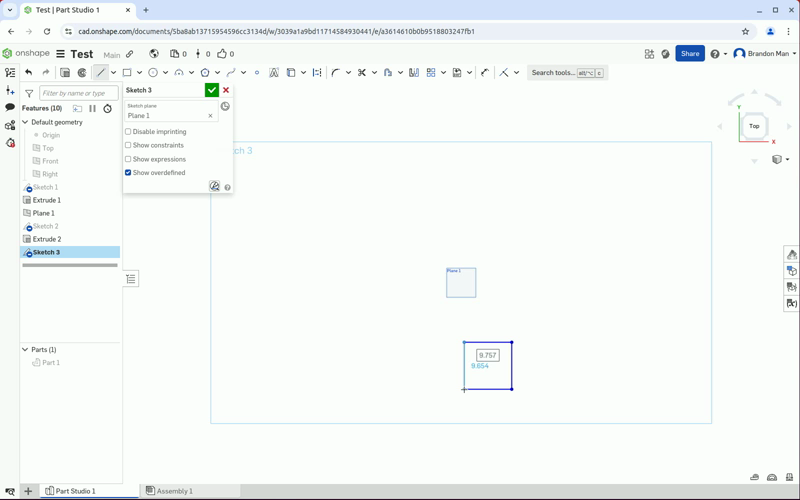
key(esc)
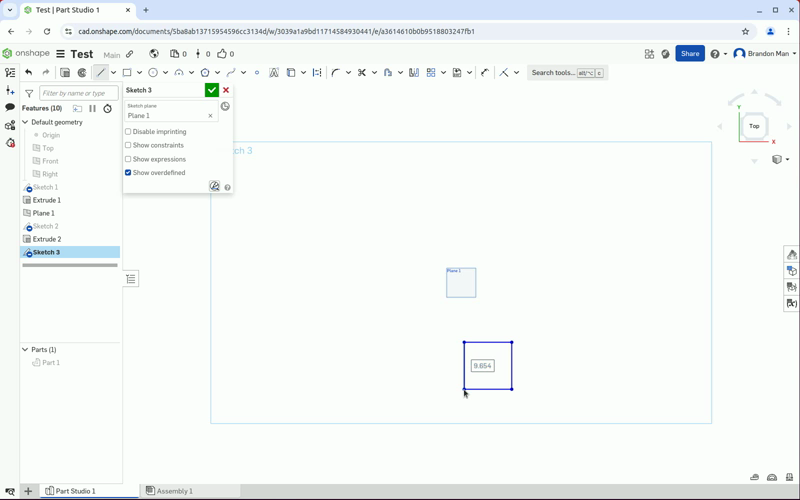
mouse_move(503, 358)
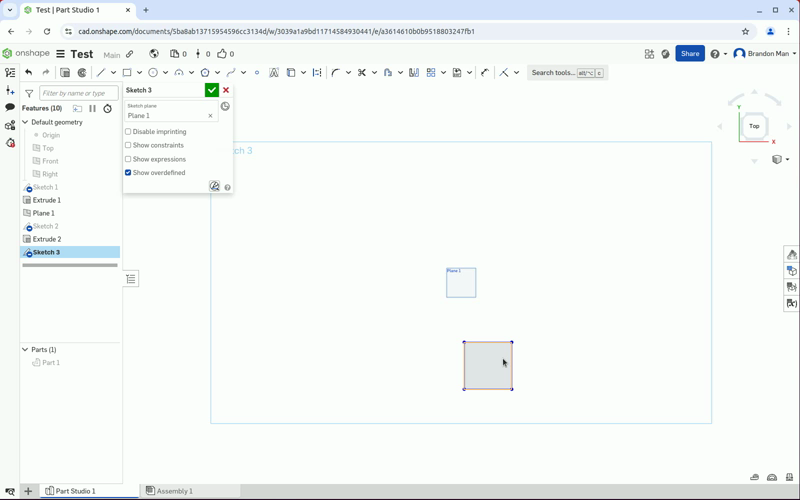
click(503, 358)
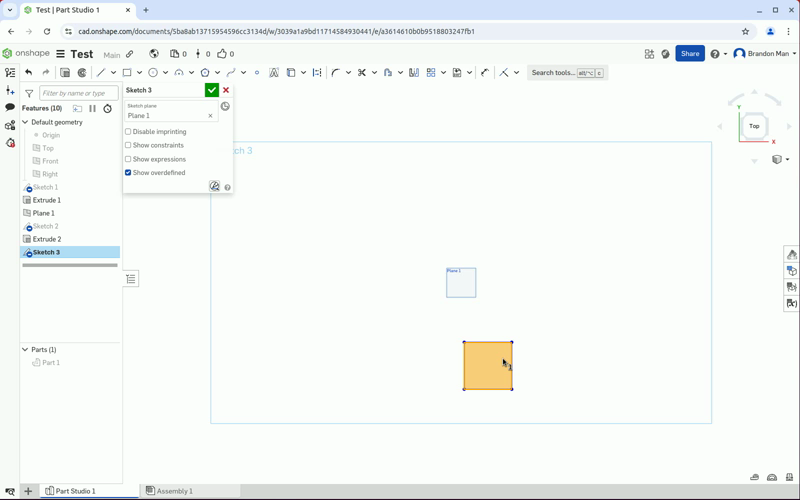
mouse_move(73, 352)
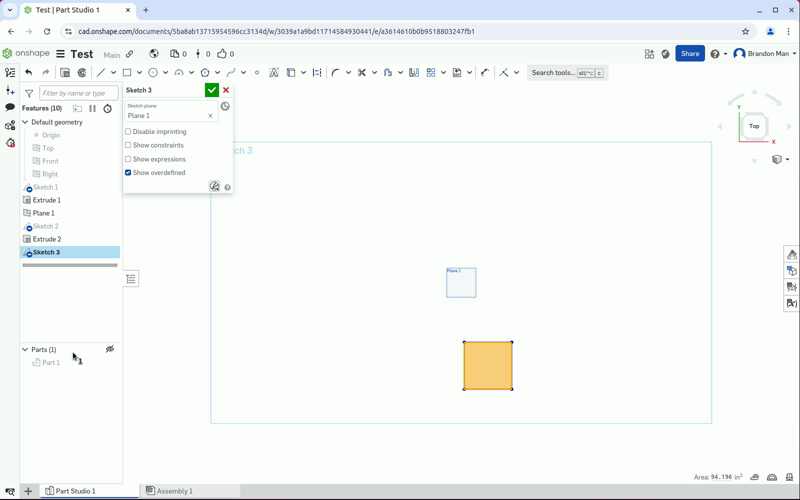
key(shift+y)
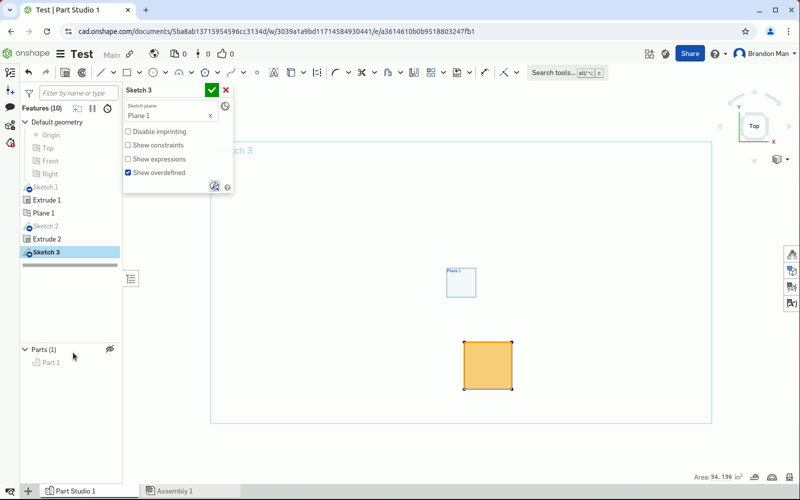
key(shift+e)
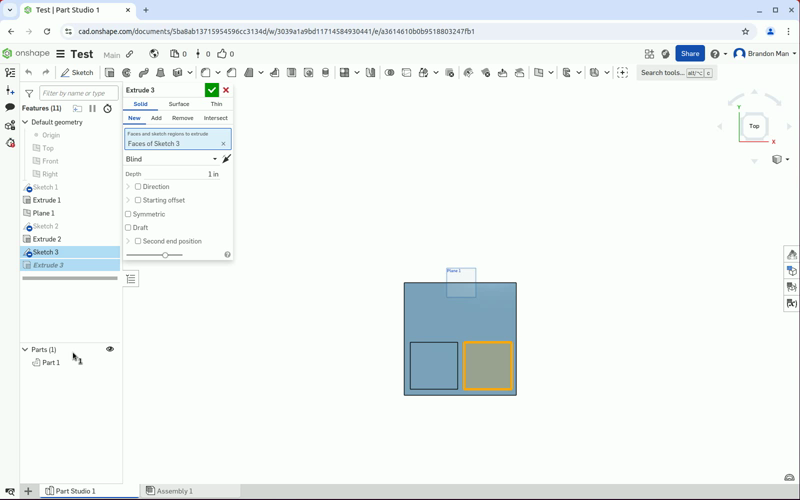
mouse_move(143, 106)
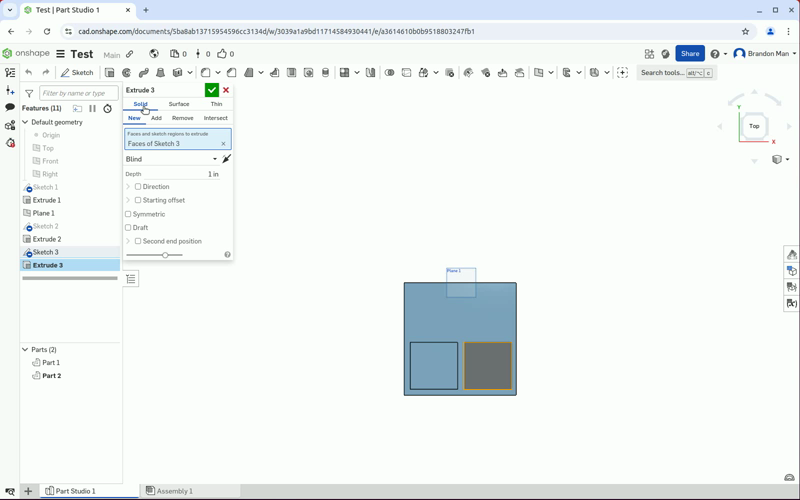
click(143, 106)
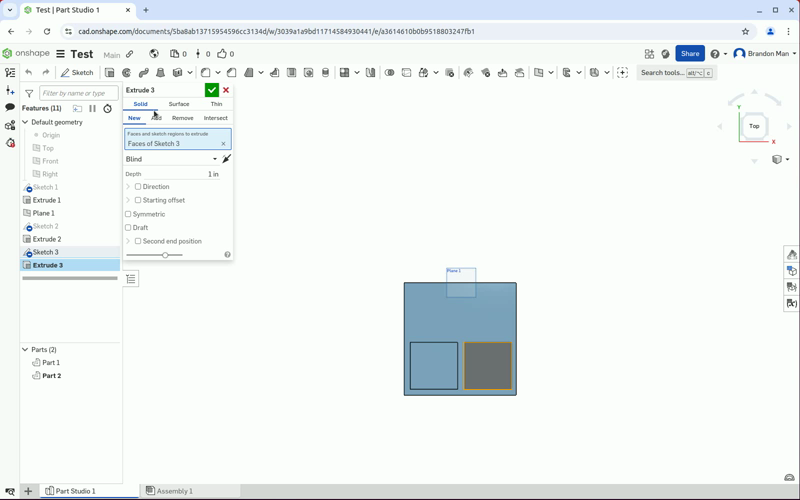
mouse_move(186, 120)
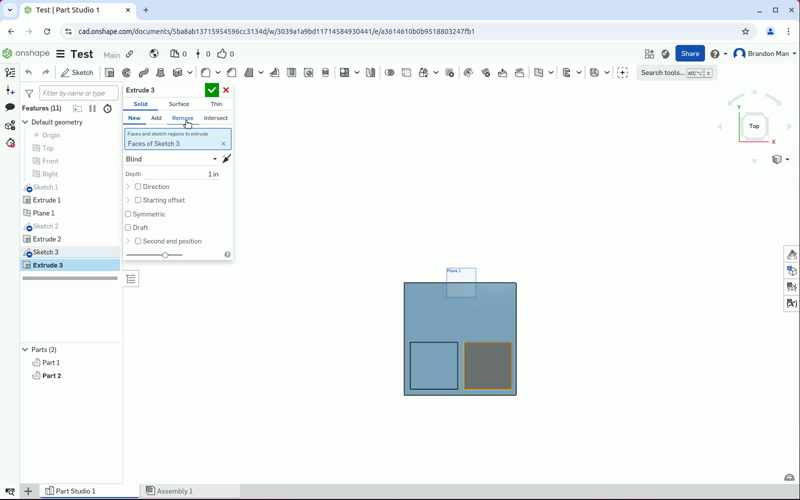
click(186, 120)
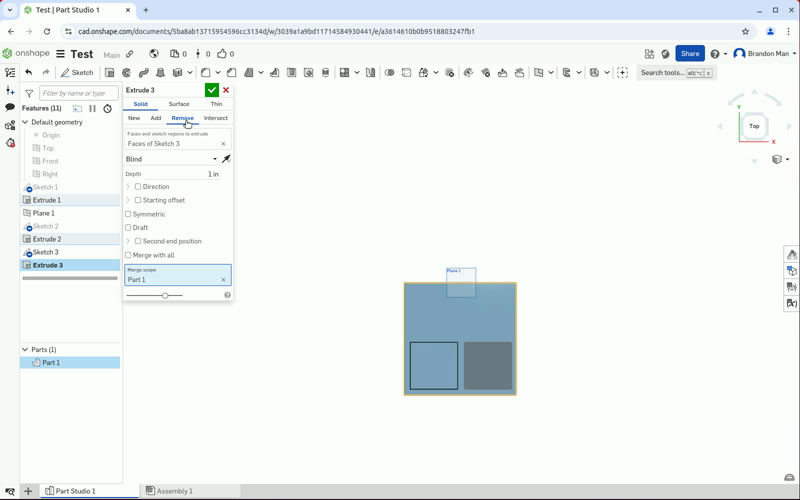
key(tab, 4)
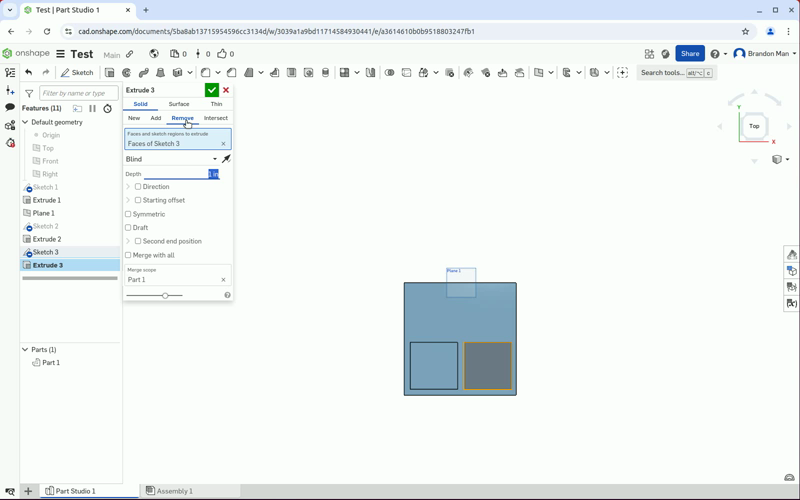
text(30.811)
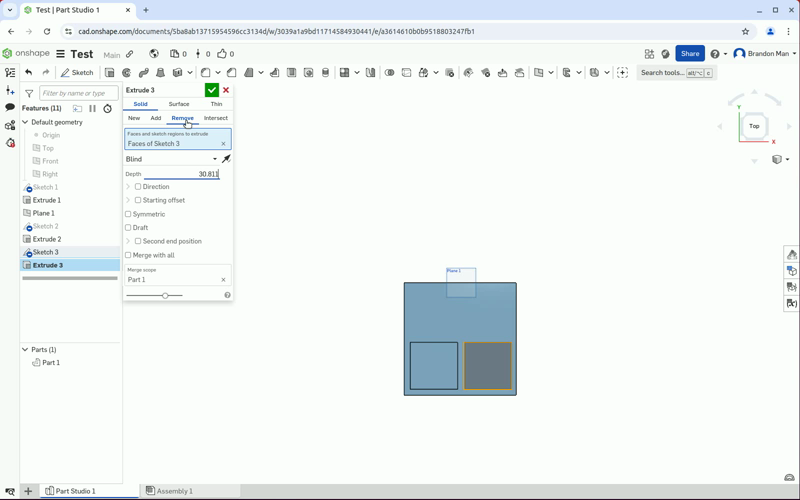
key(tab, 6)
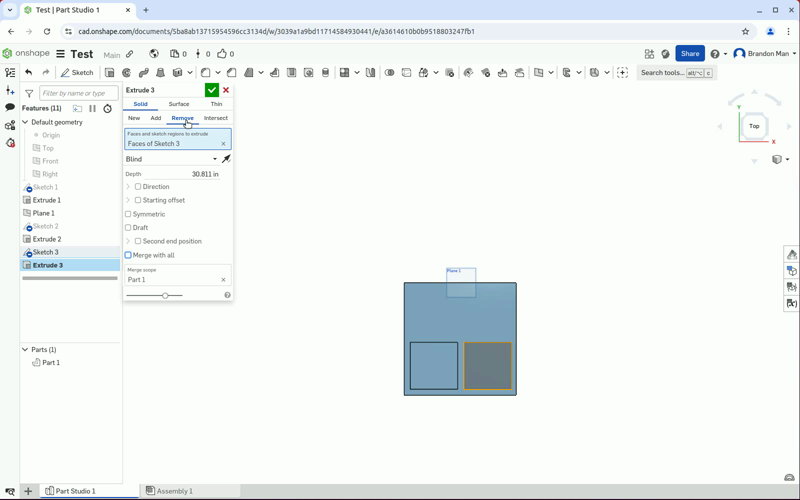
key(space)
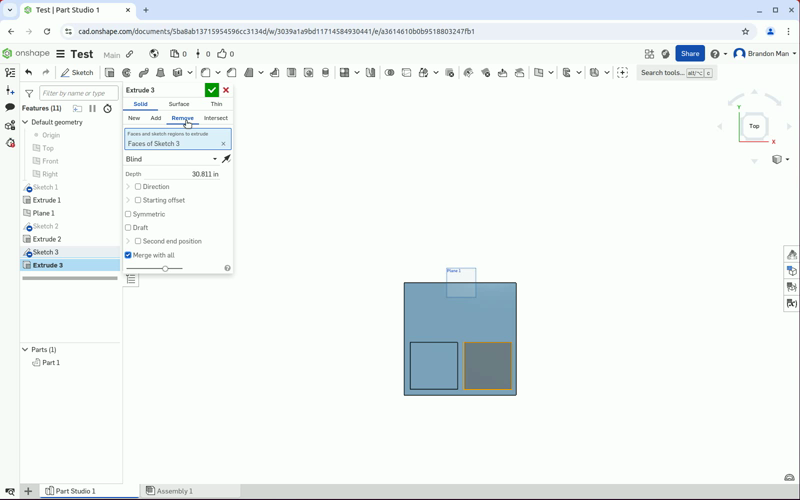
key(enter)
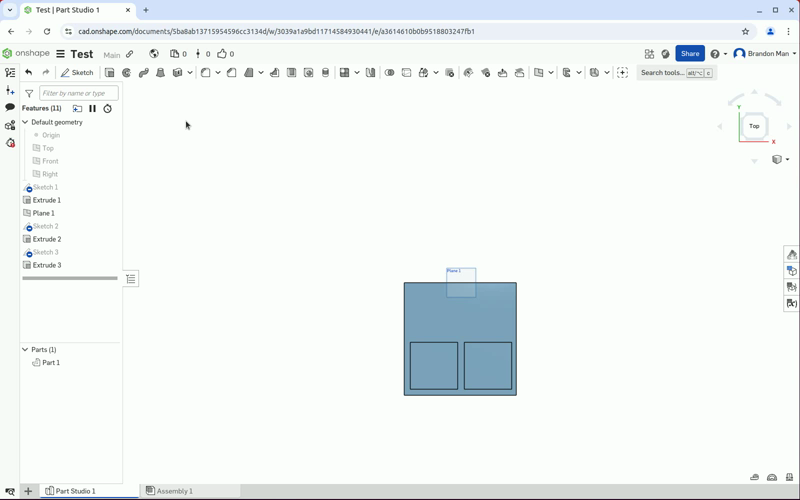
key(shift+h)
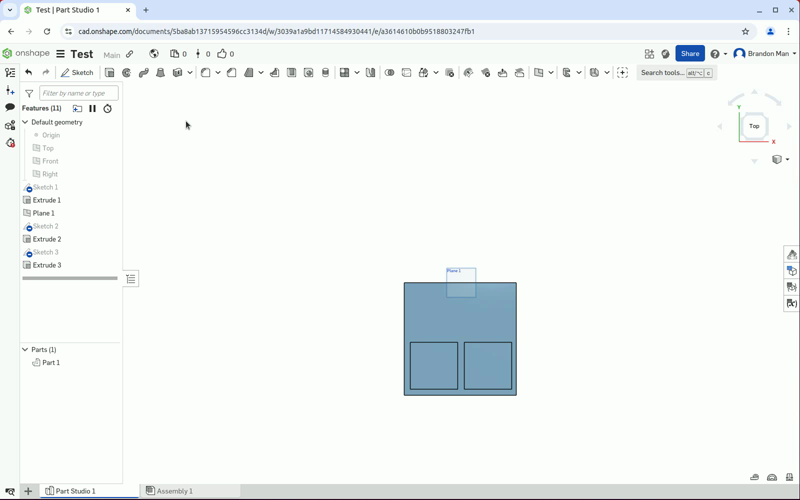
key(shift+h)
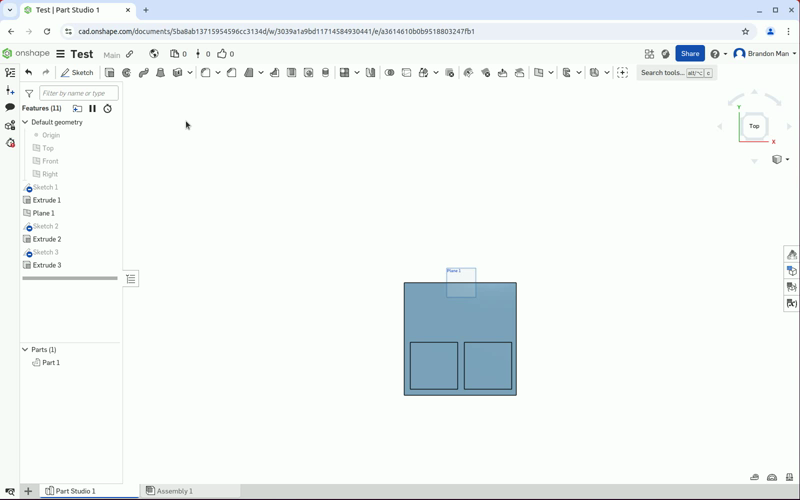
mouse_move(73, 189)
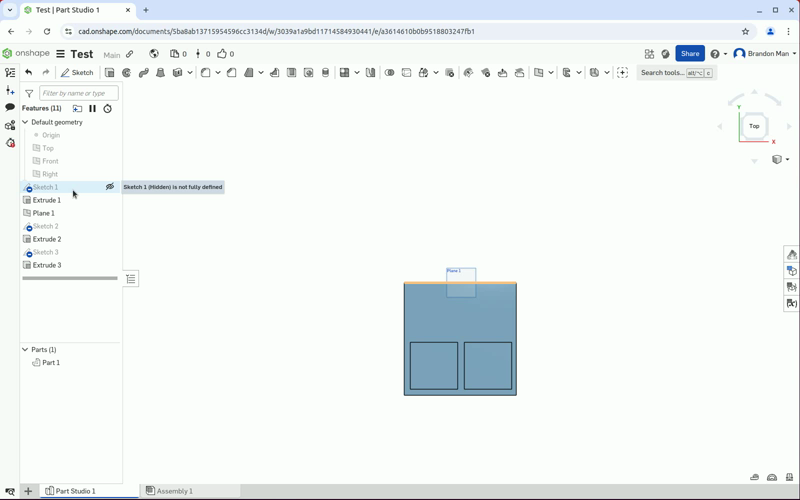
click(73, 189)
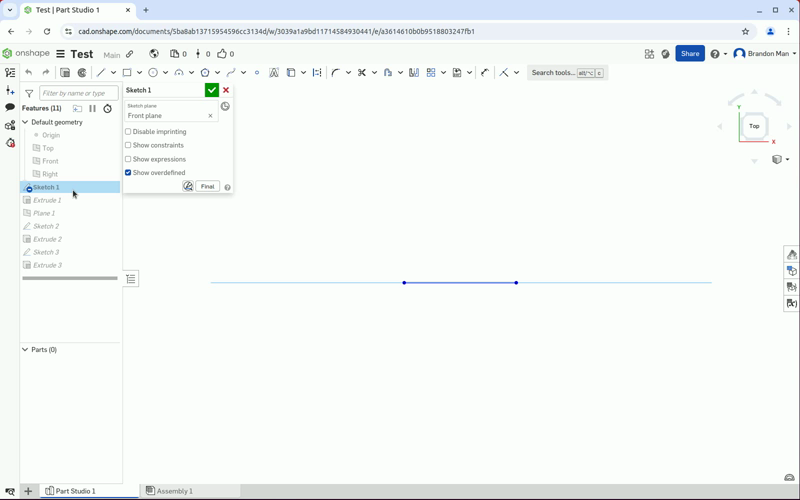
mouse_move(229, 92)
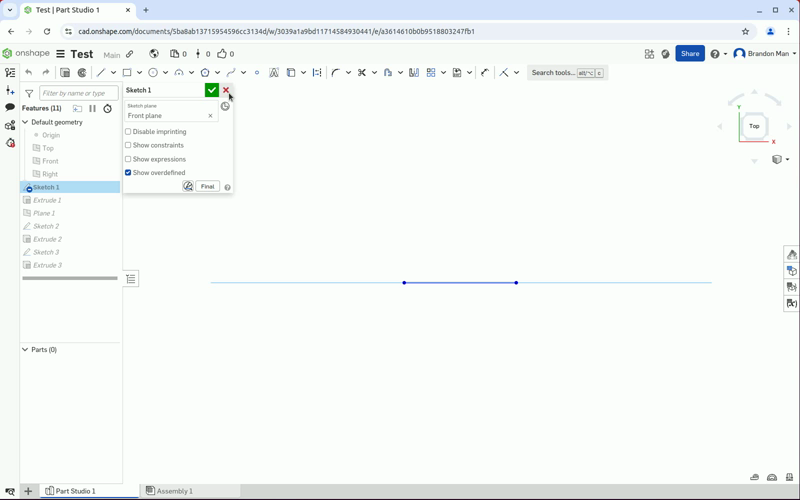
click(229, 92)
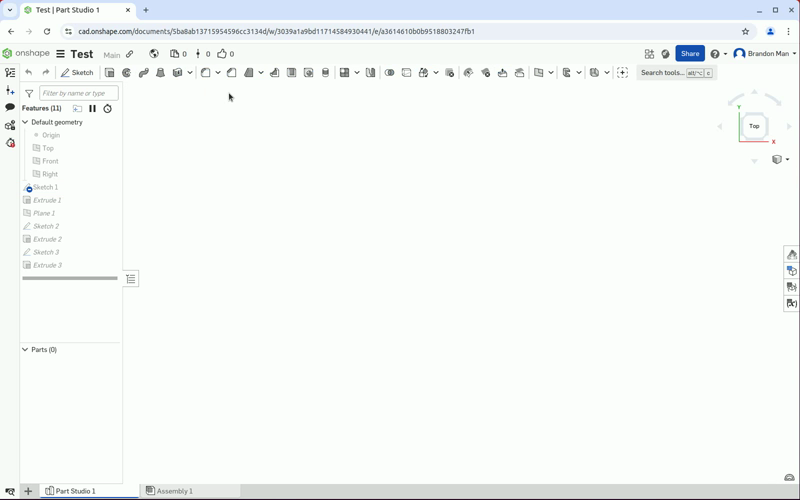
key(shift+s)
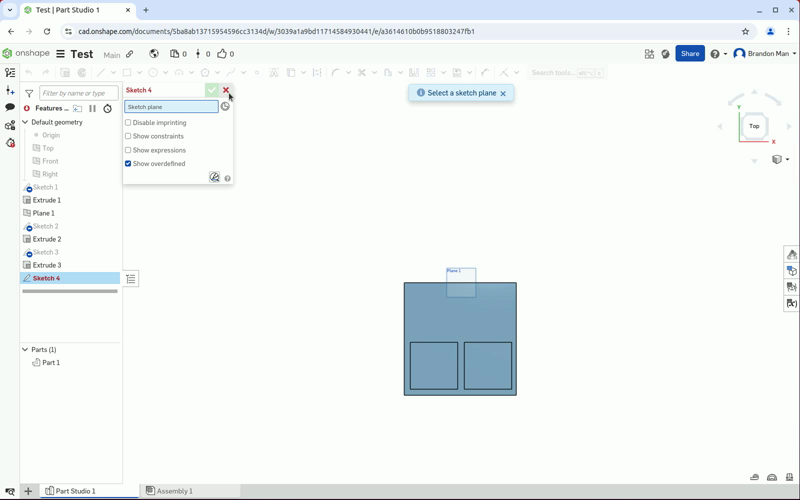
mouse_move(73, 215)
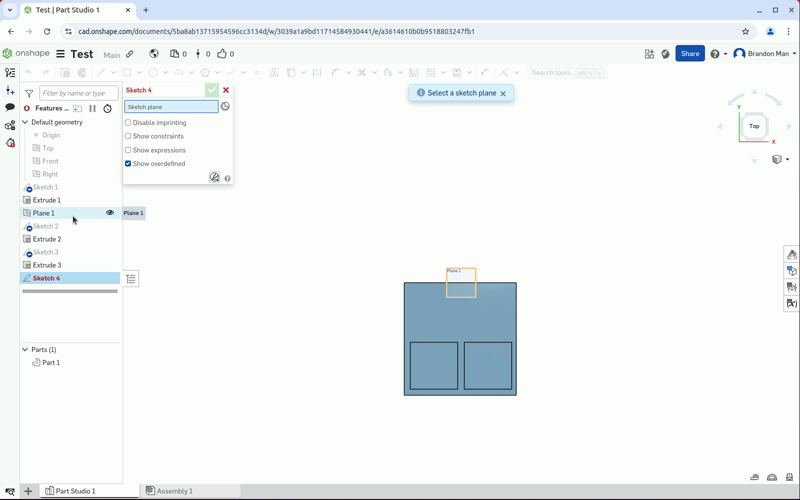
click(73, 215)
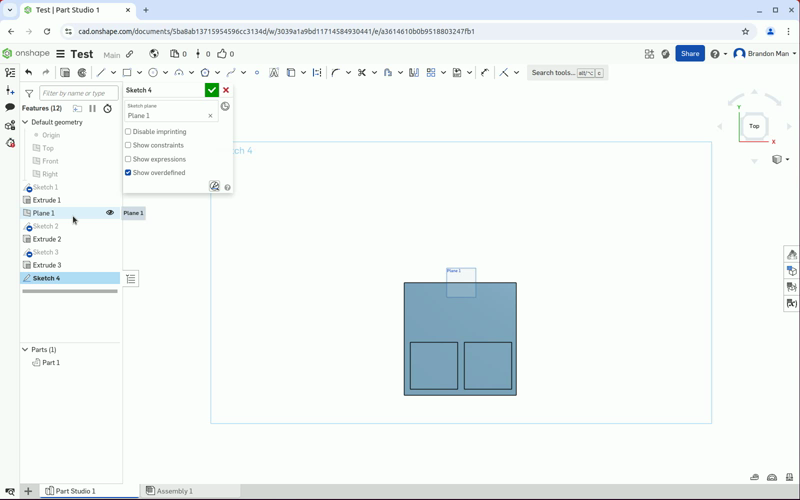
mouse_move(73, 352)
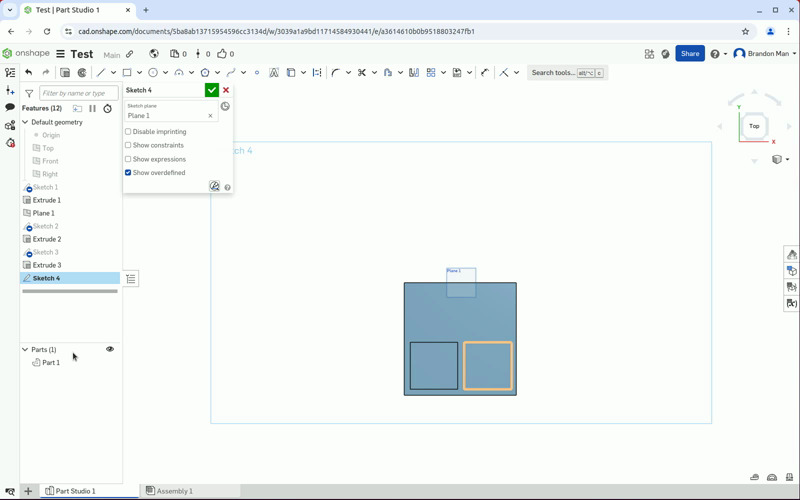
key(y)
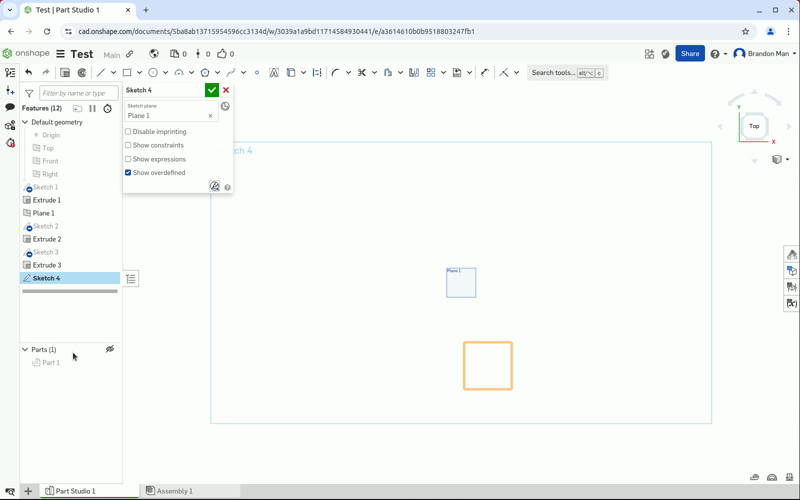
key(l)
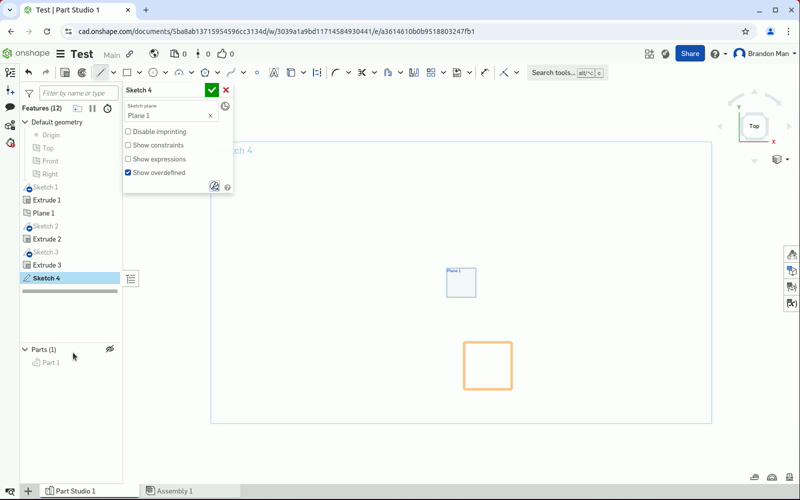
key_down(shift)
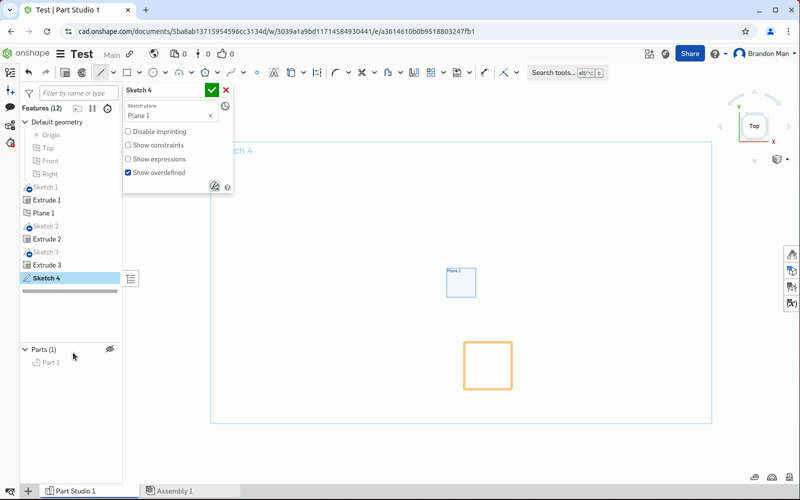
mouse_move(464, 335)
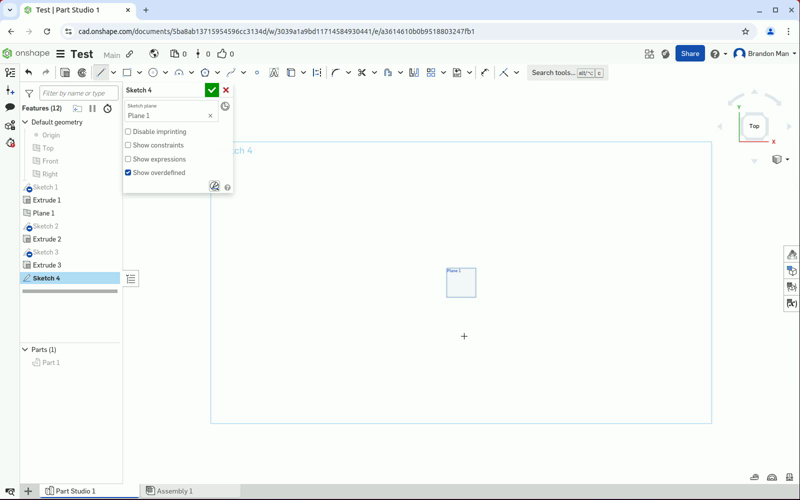
click(464, 335)
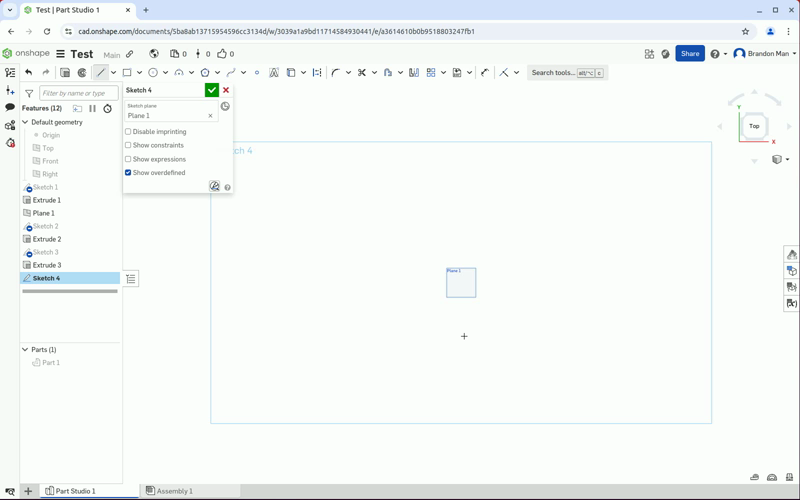
key_up(shift)
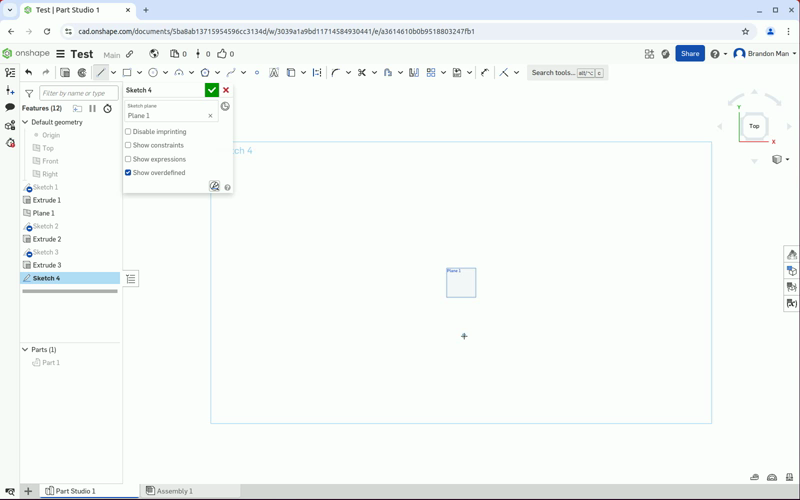
key_down(shift)
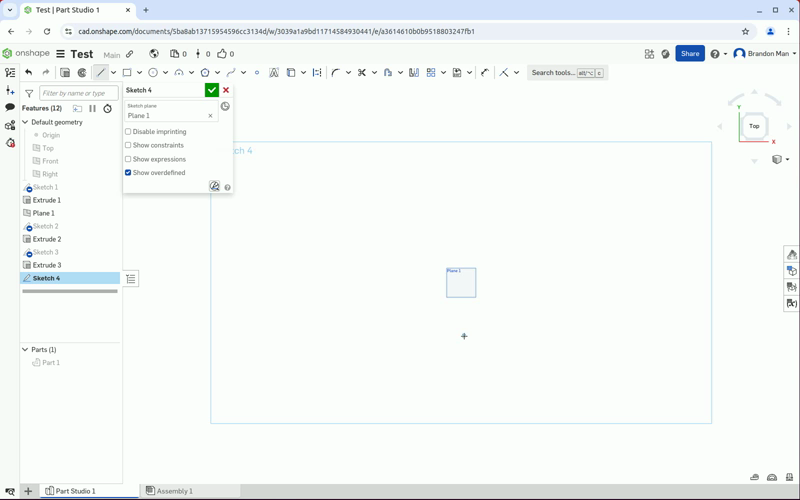
mouse_move(494, 335)
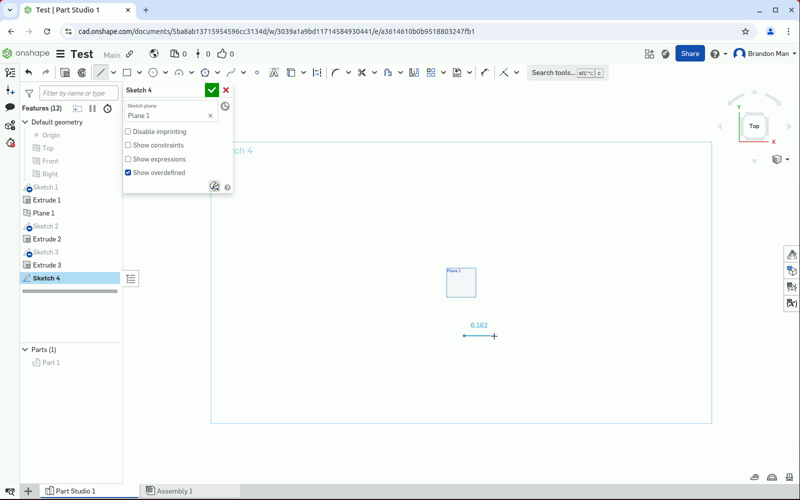
mouse_move(511, 335)
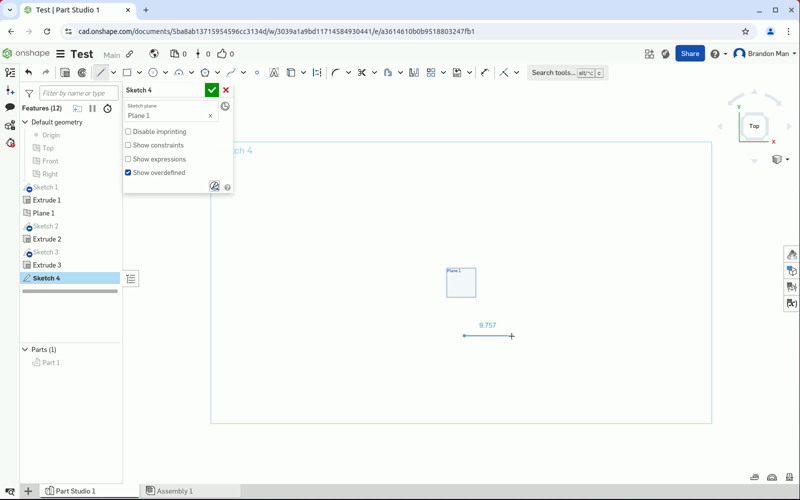
click(511, 335)
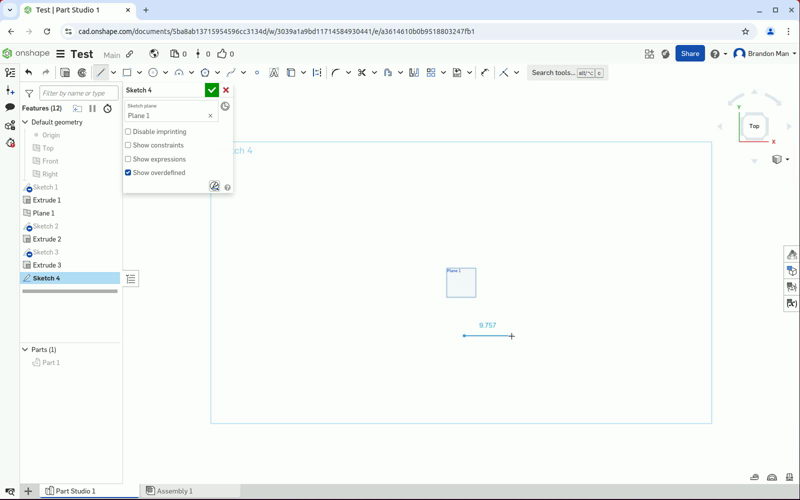
key_up(shift)
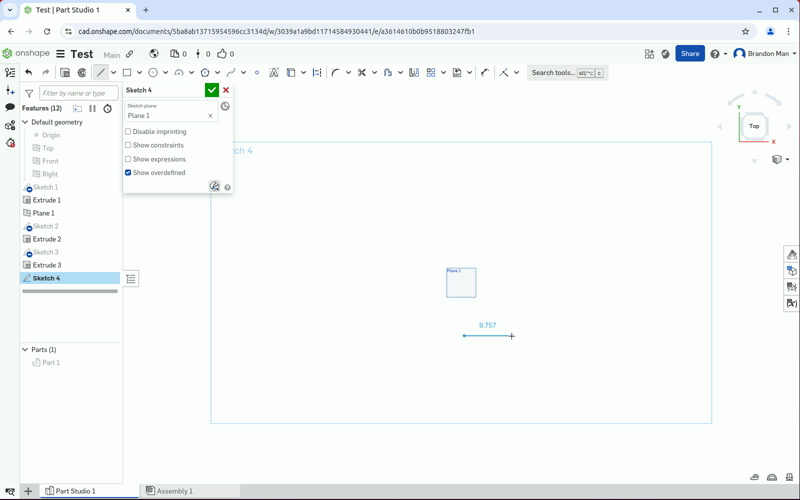
key_down(shift)
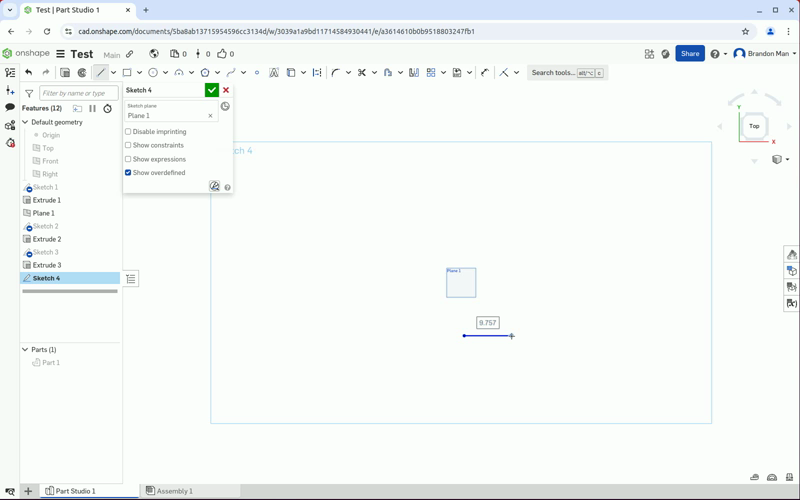
mouse_move(541, 335)
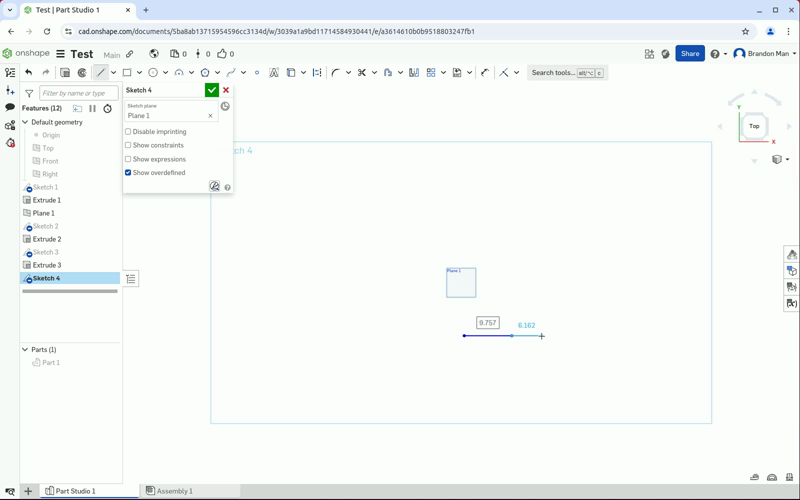
mouse_move(511, 288)
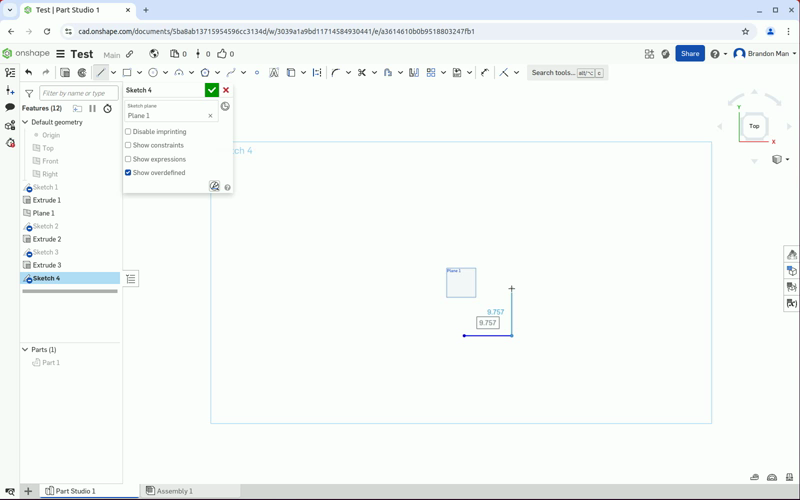
click(511, 288)
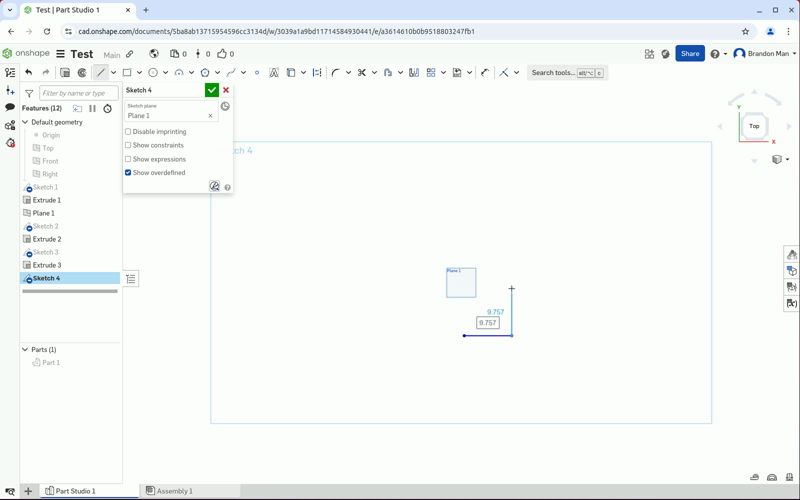
key_up(shift)
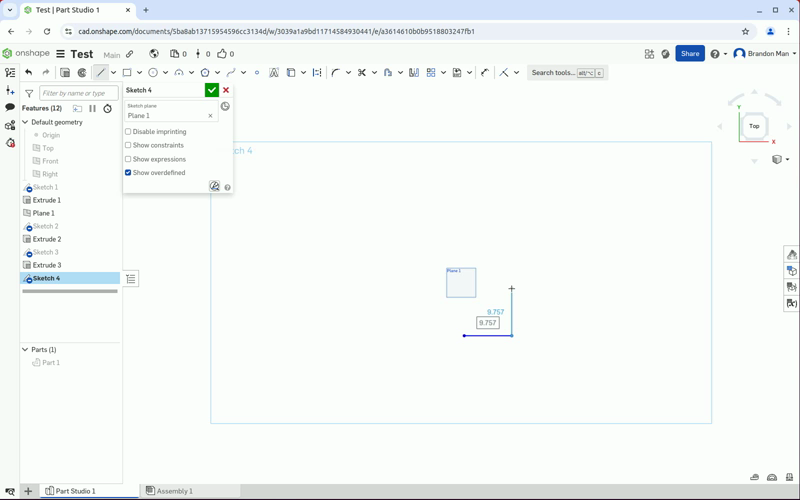
key_down(shift)
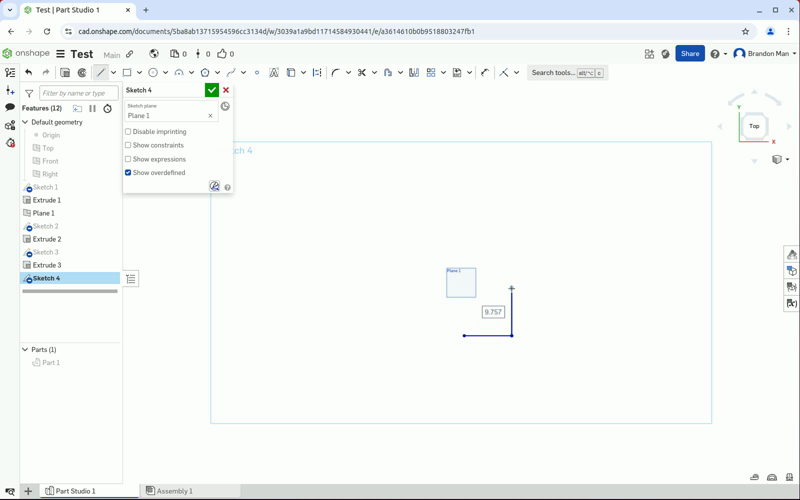
mouse_move(541, 288)
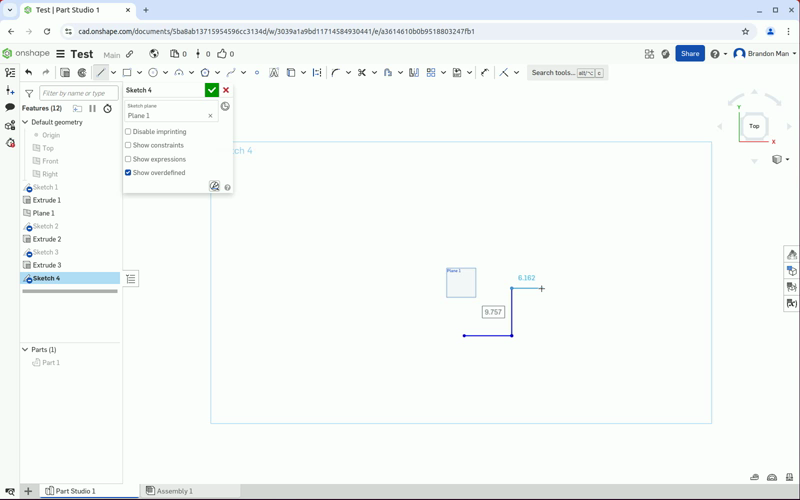
mouse_move(464, 288)
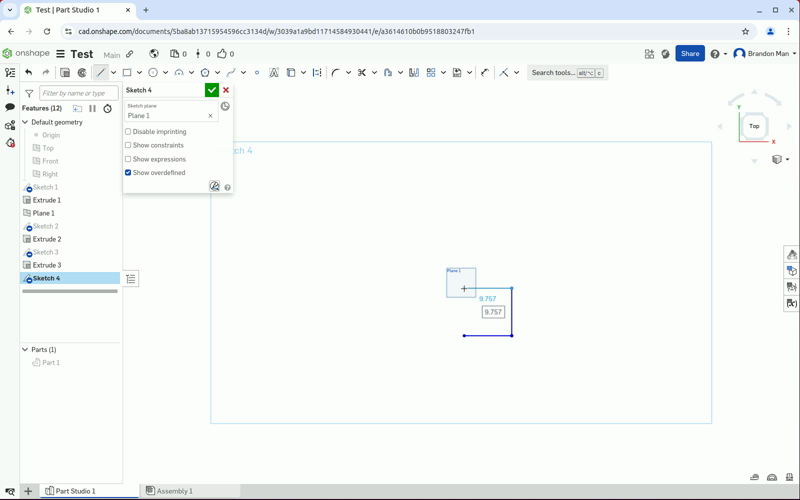
click(464, 288)
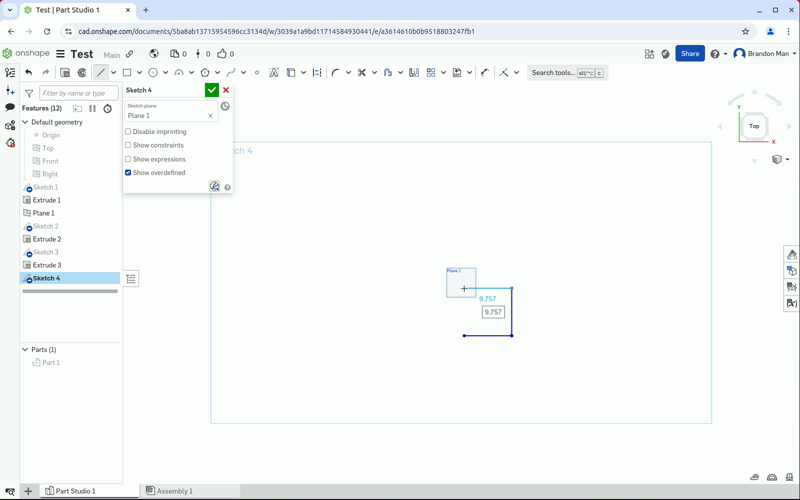
key_up(shift)
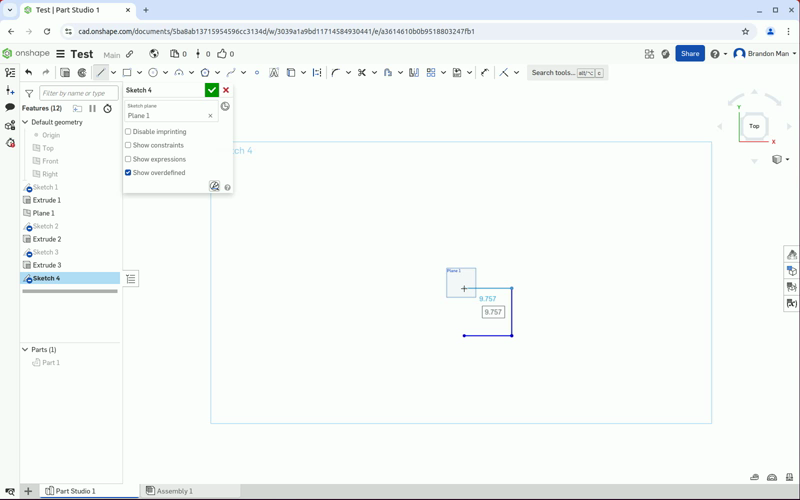
mouse_move(494, 288)
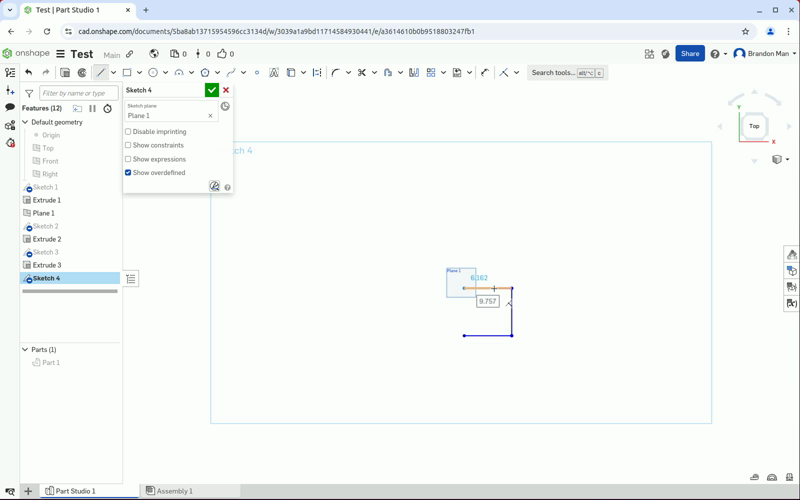
key_down(shift)
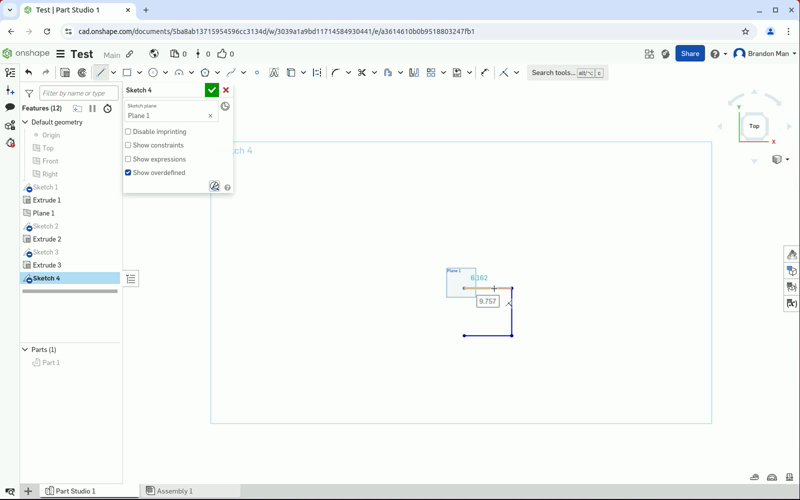
mouse_move(464, 335)
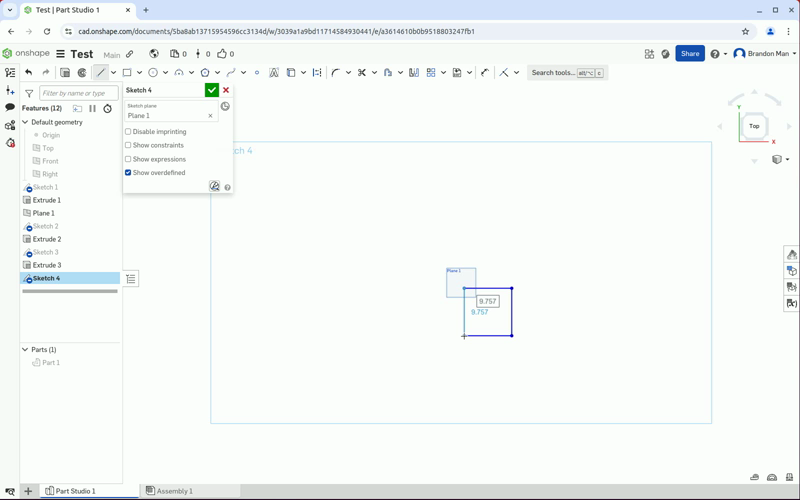
key_up(shift)
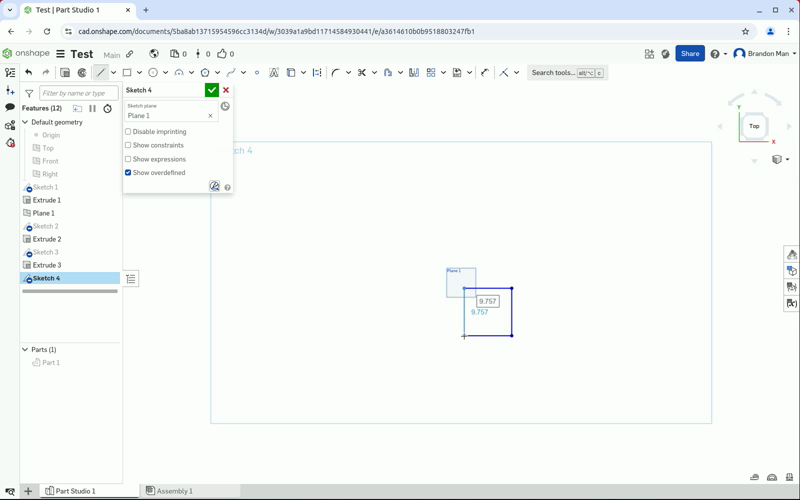
click(464, 335)
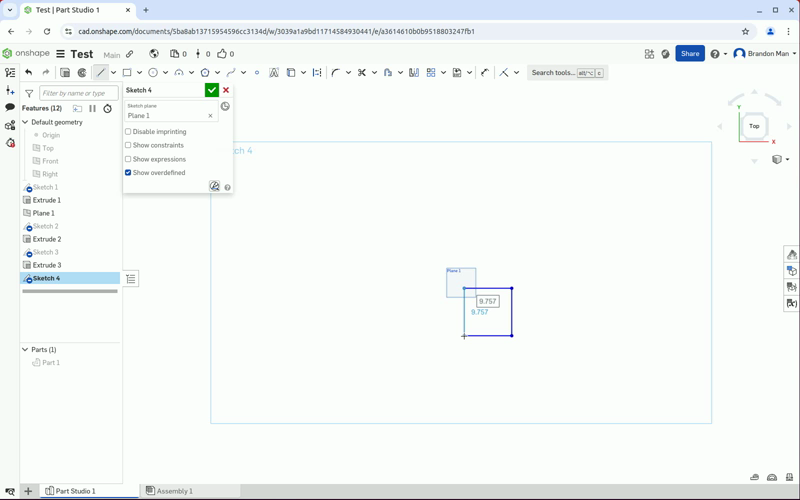
key(esc)
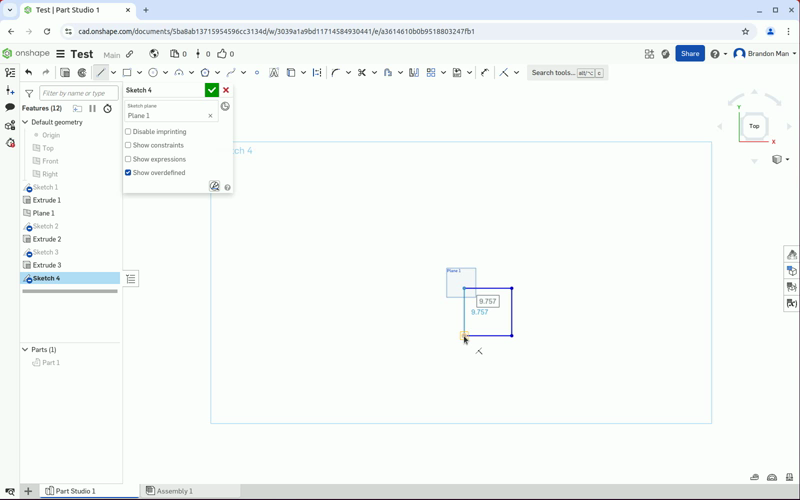
mouse_move(503, 299)
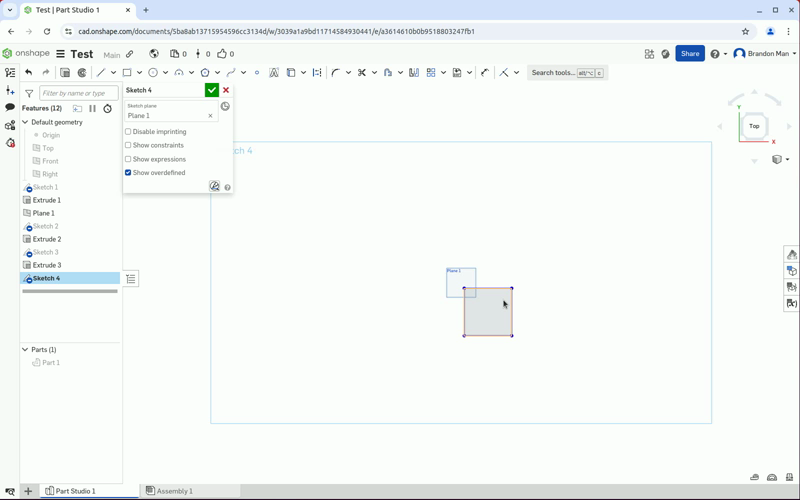
click(503, 299)
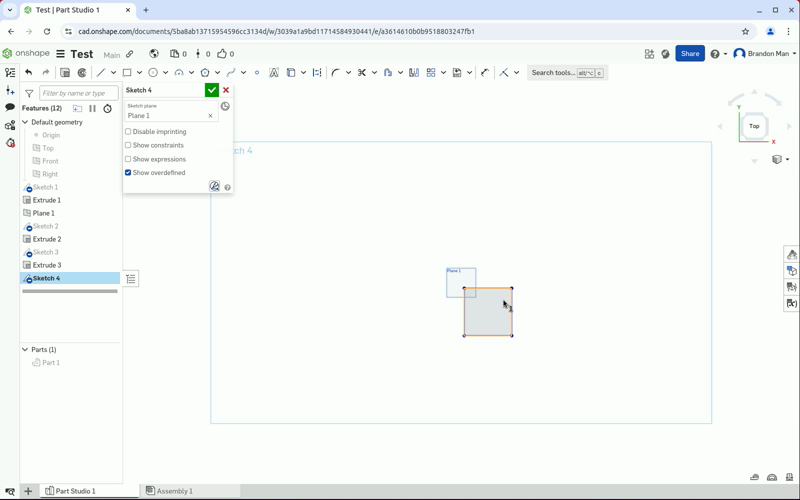
mouse_move(73, 352)
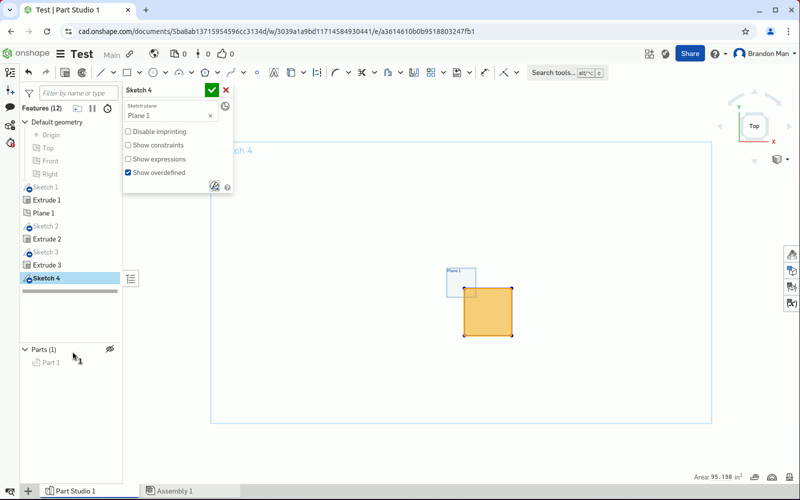
key(shift+y)
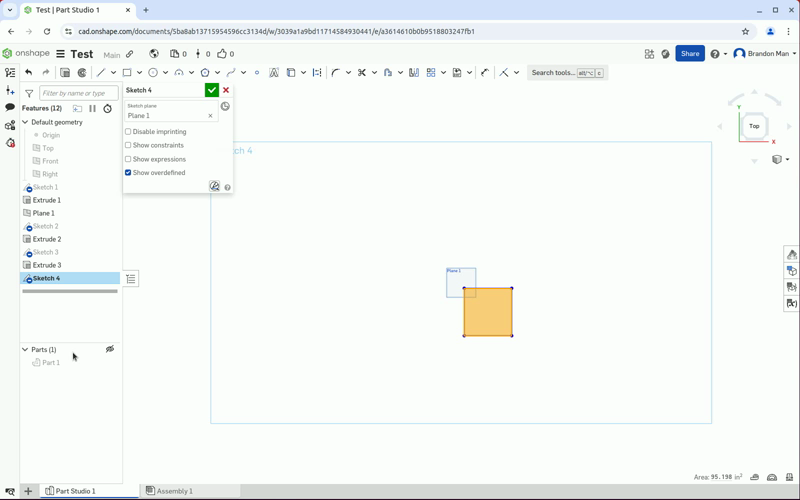
key(shift+e)
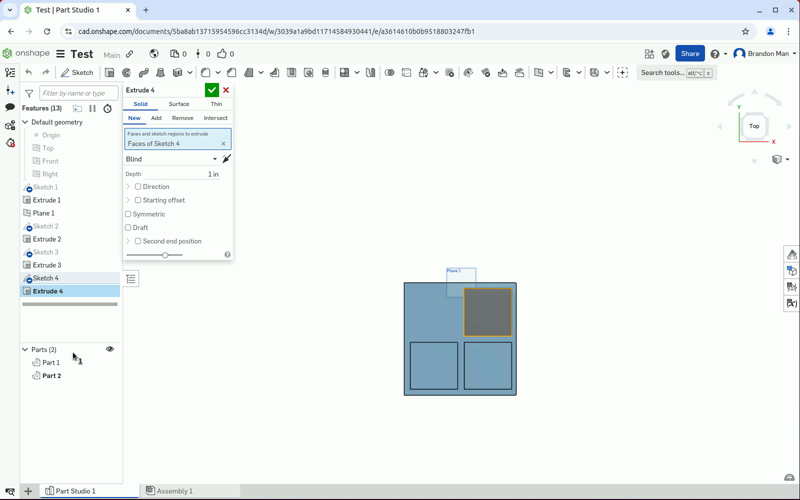
mouse_move(143, 106)
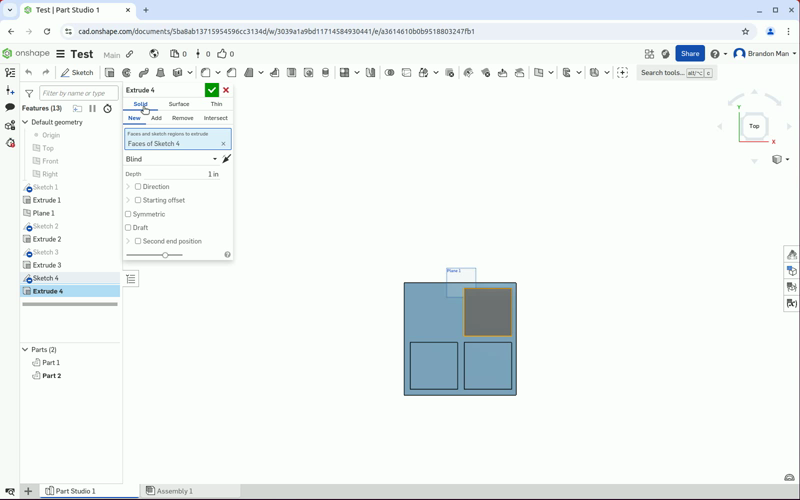
click(143, 106)
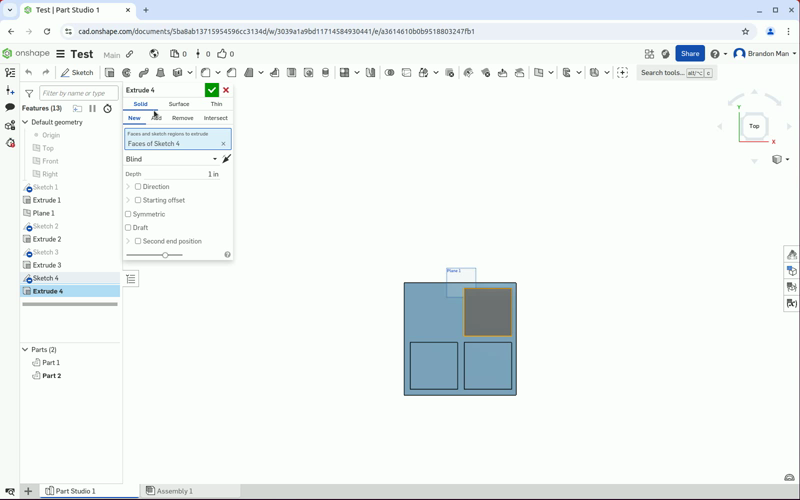
mouse_move(186, 120)
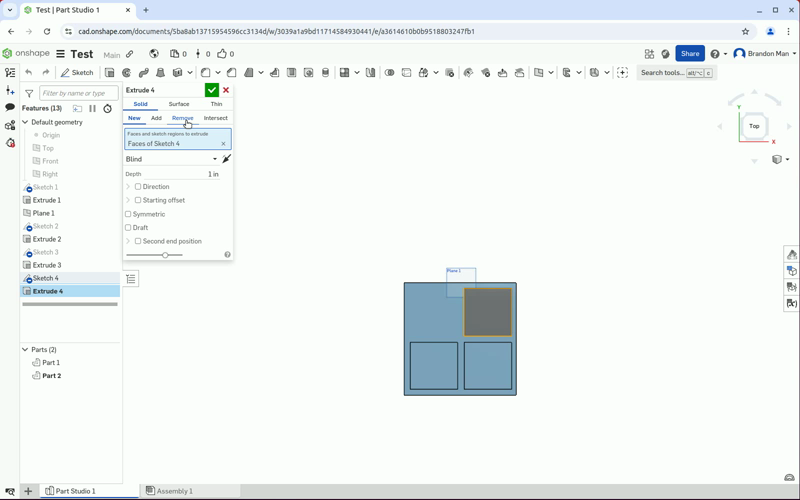
click(186, 120)
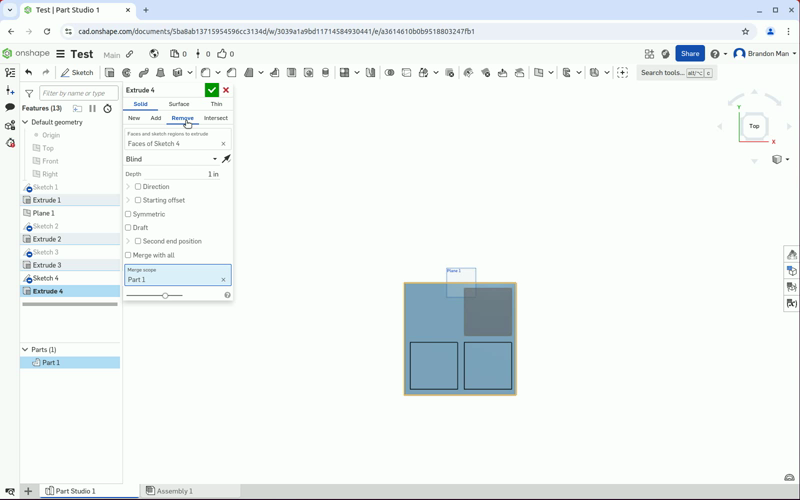
key(tab, 4)
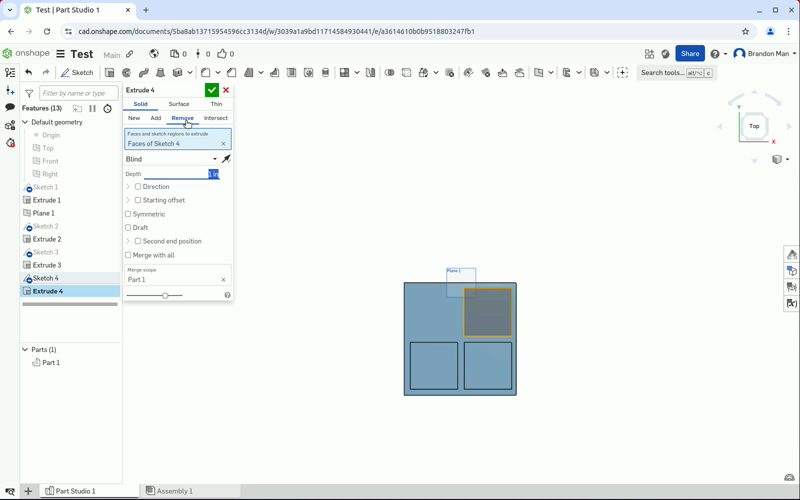
text(30.811)
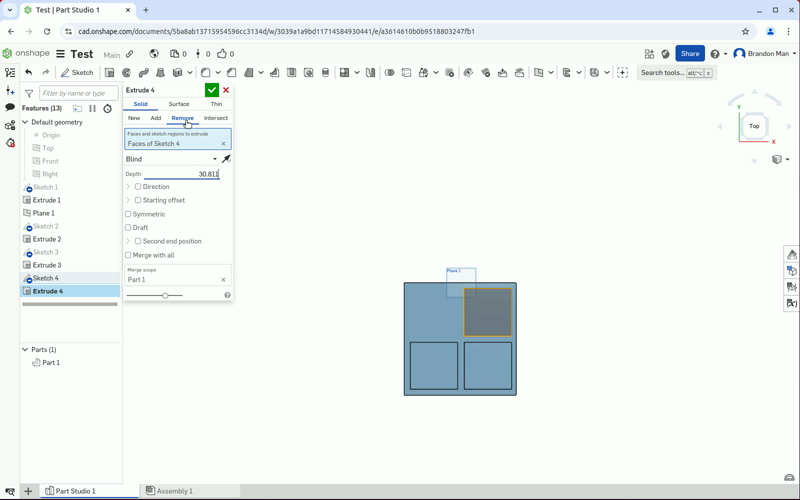
key(tab, 6)
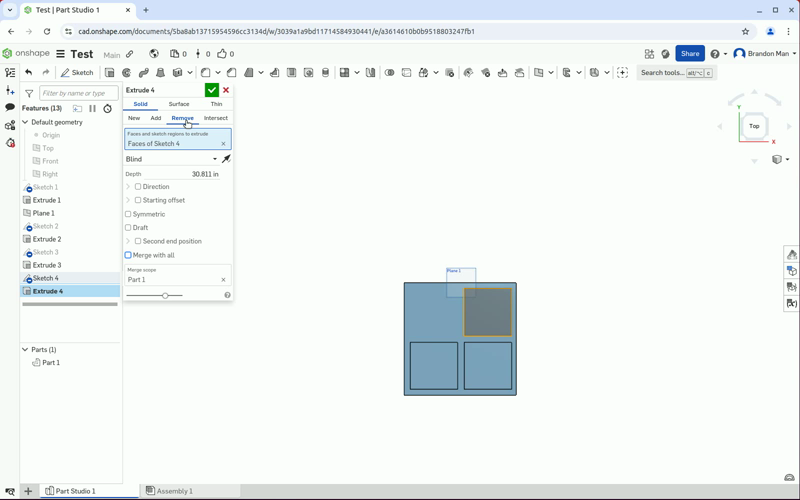
key(space)
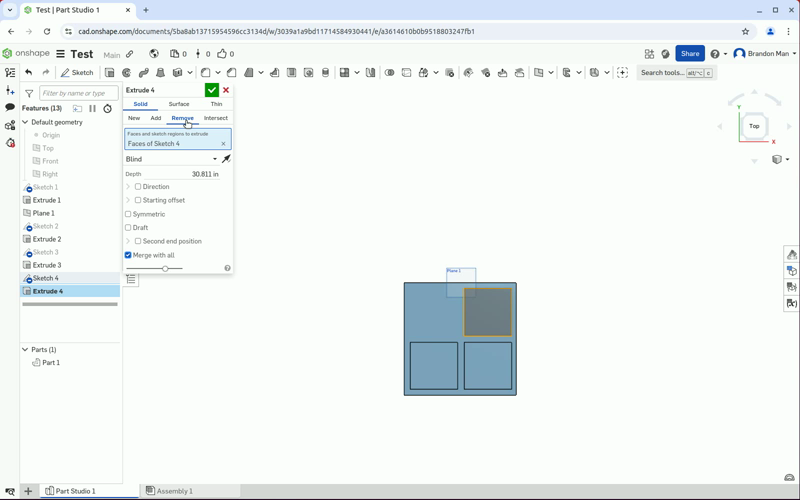
key(enter)
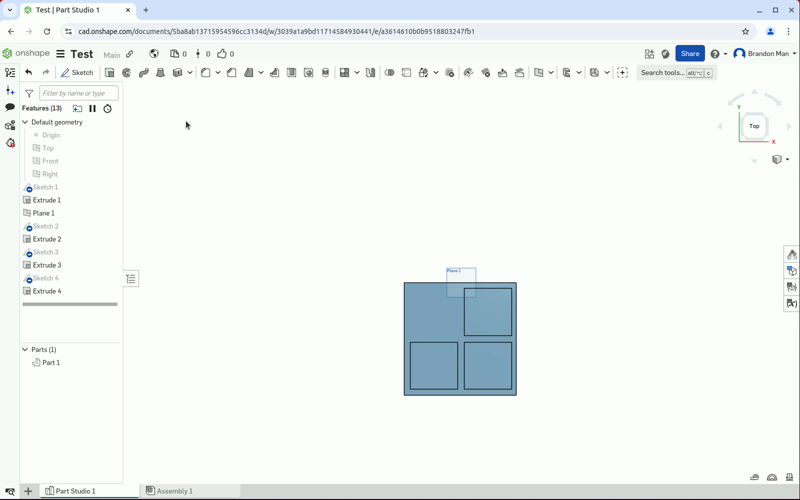
key(shift+h)
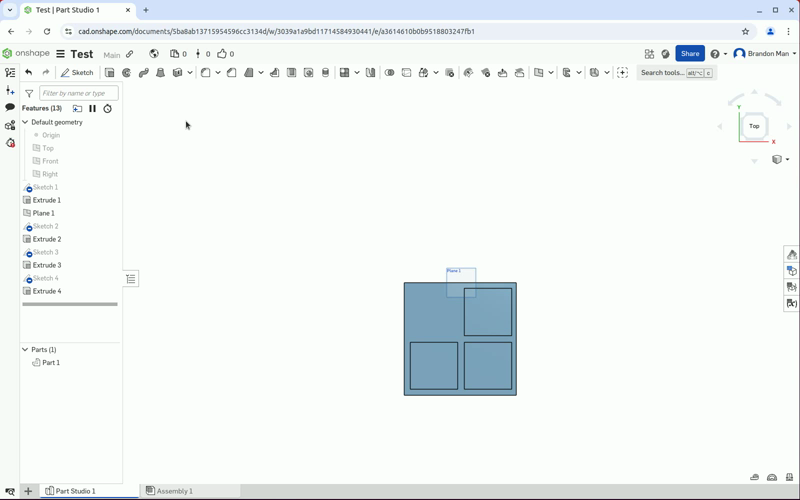
key(shift+h)
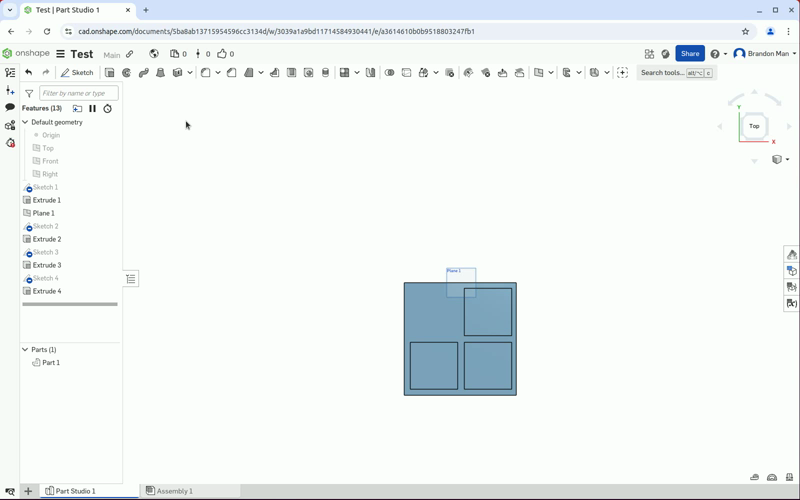
mouse_move(73, 189)
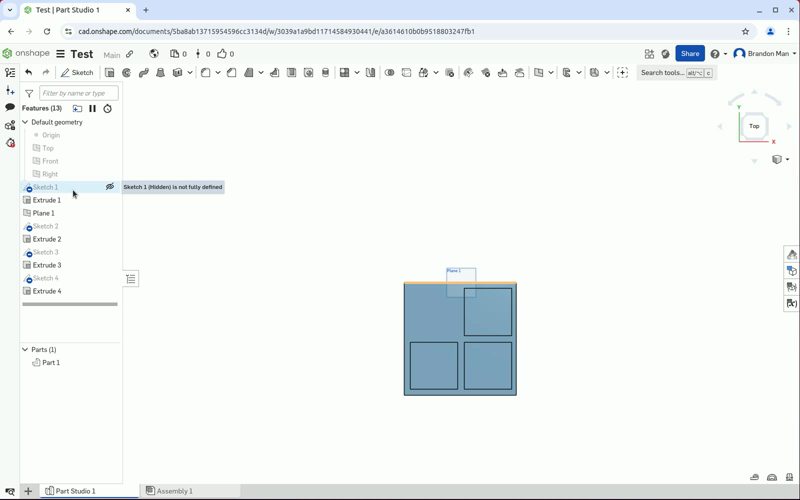
click(73, 189)
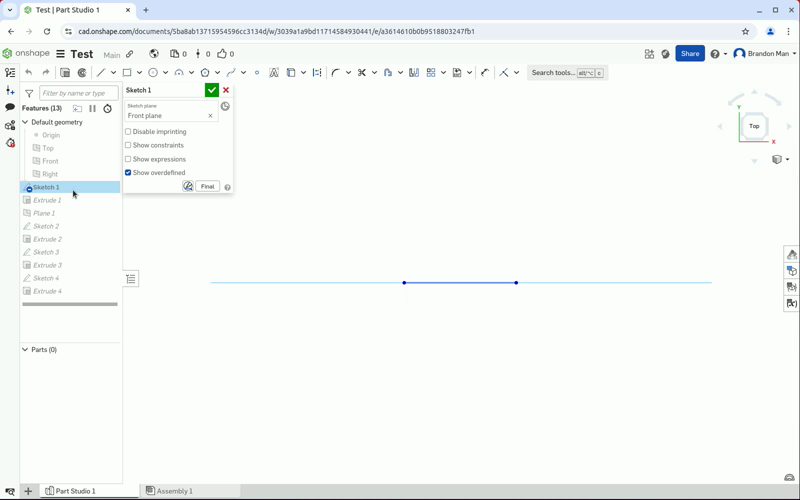
mouse_move(229, 92)
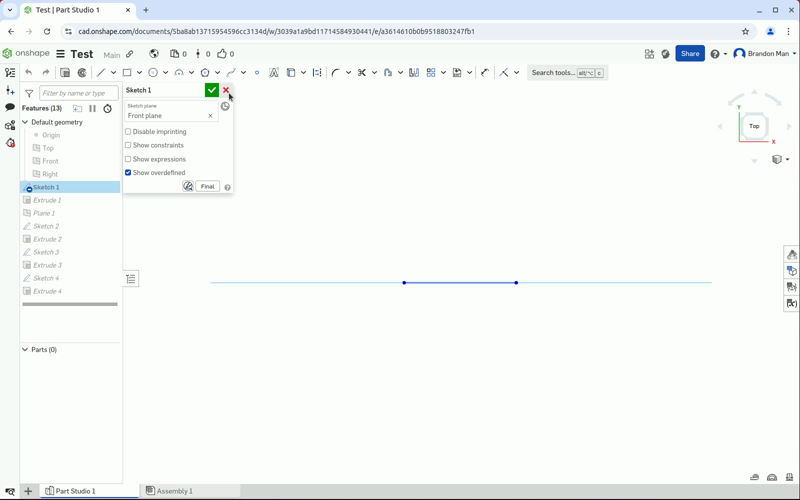
click(229, 92)
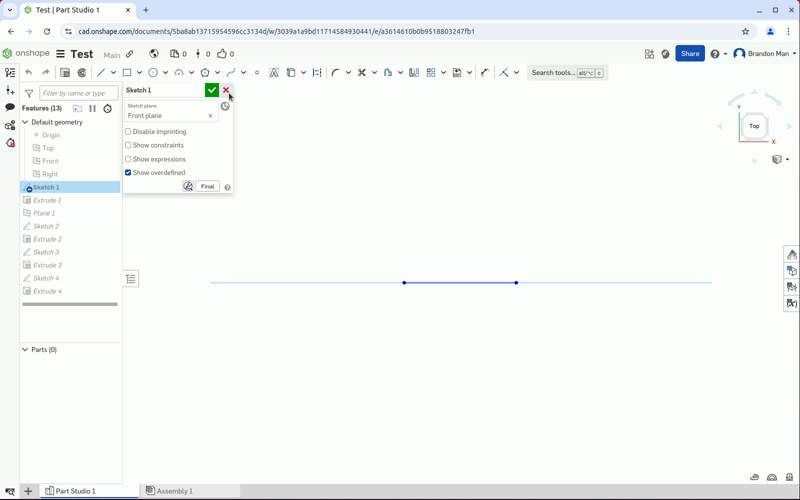
key(shift+s)
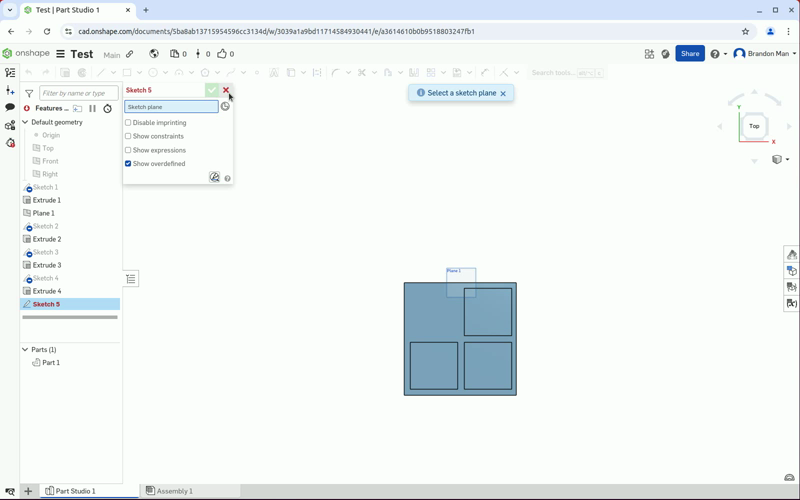
mouse_move(73, 215)
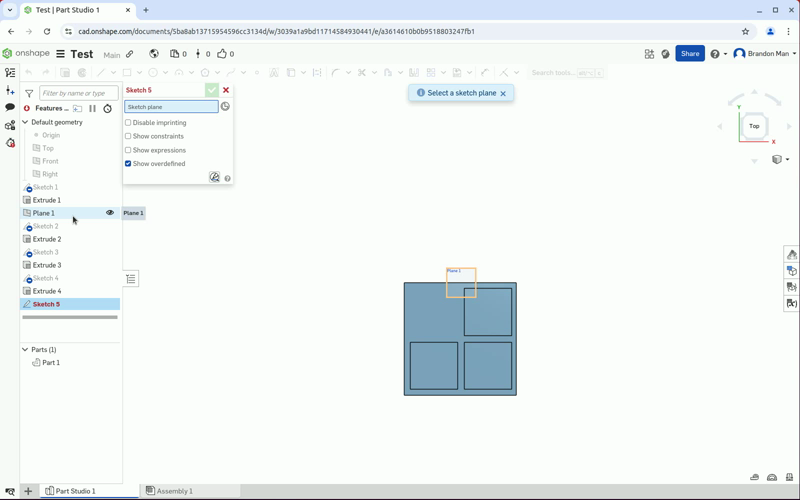
click(73, 215)
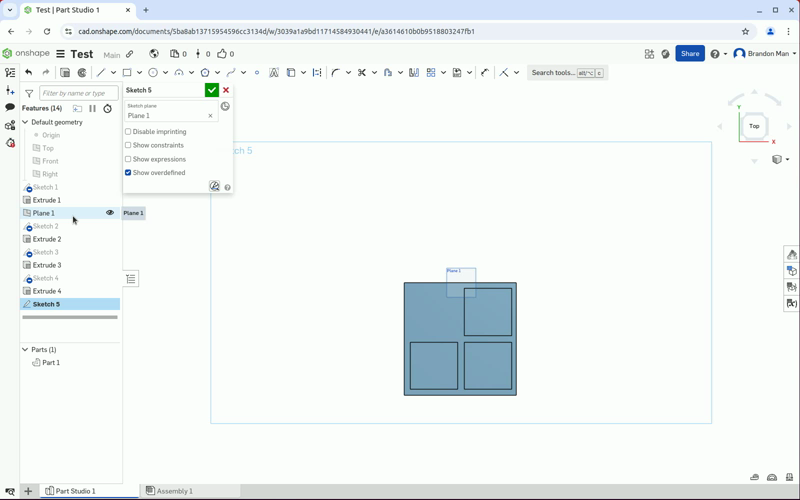
mouse_move(73, 352)
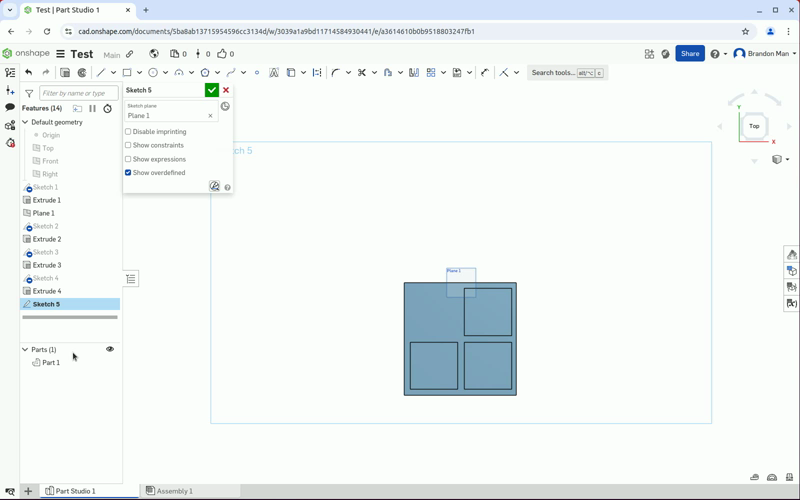
key(y)
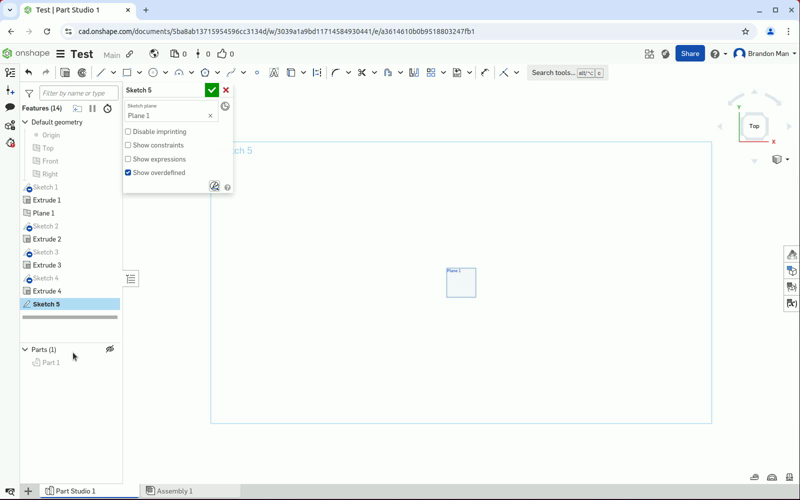
key(l)
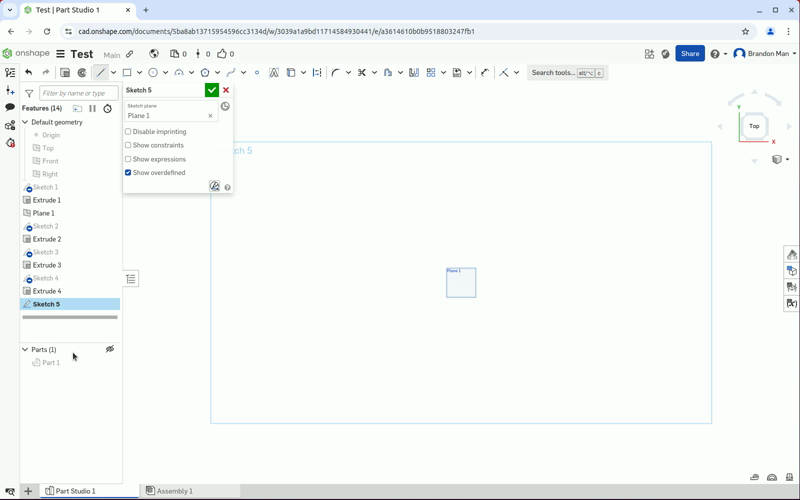
key_down(shift)
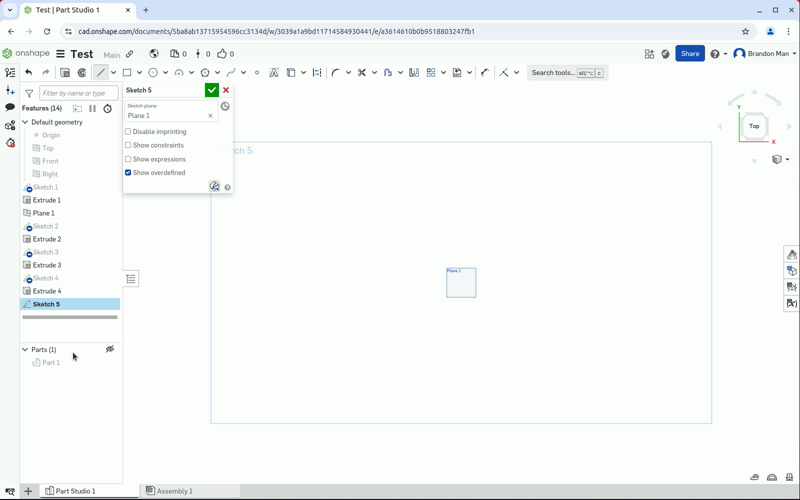
mouse_move(410, 335)
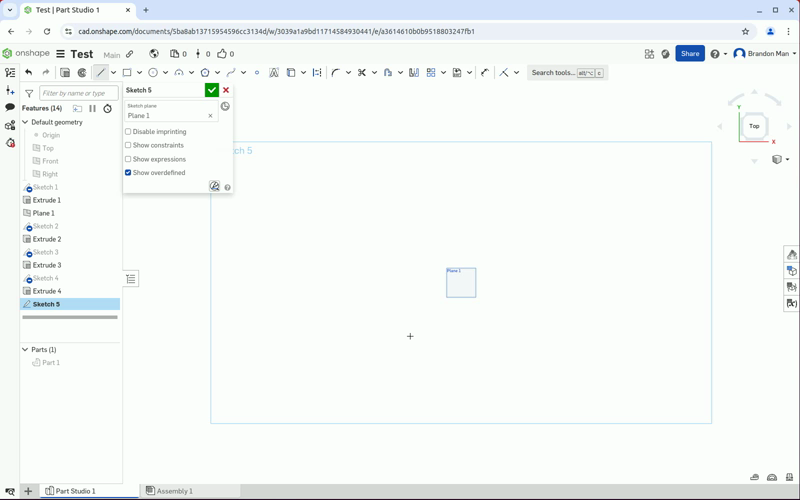
click(410, 335)
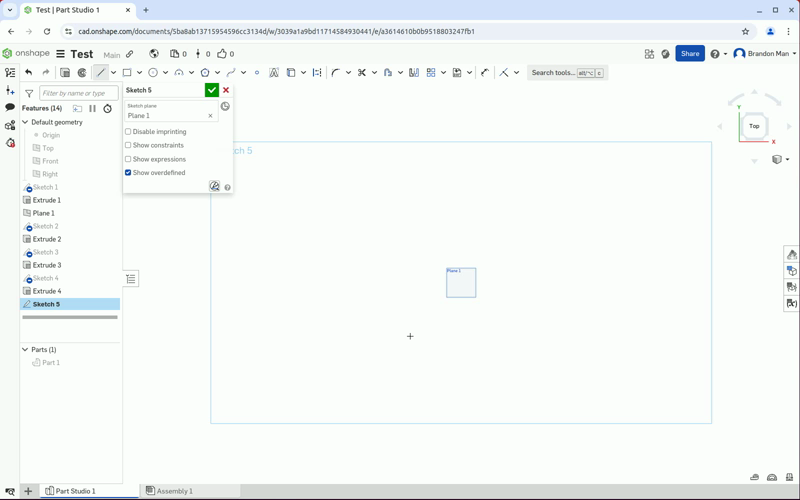
key_up(shift)
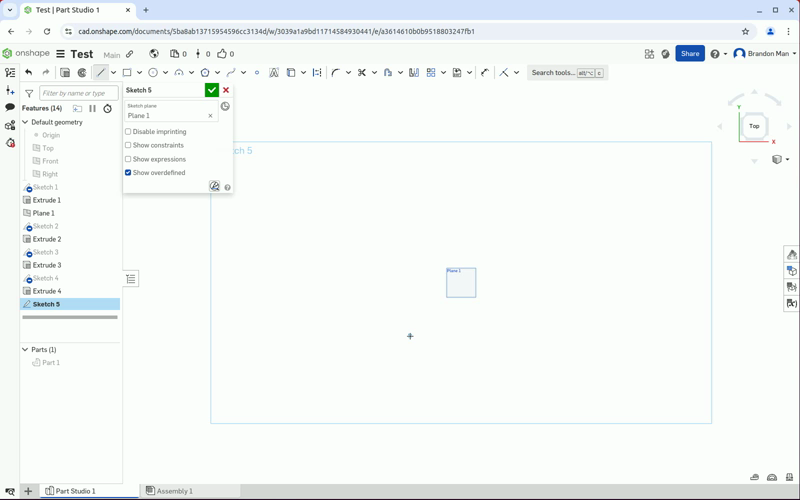
key_down(shift)
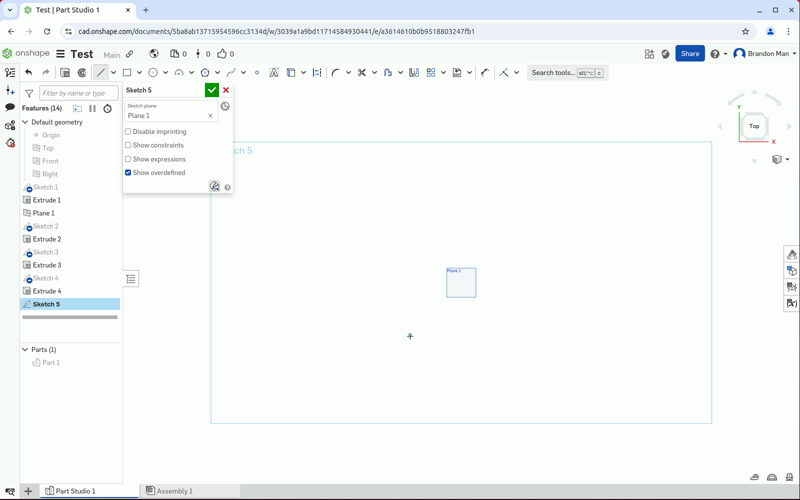
mouse_move(440, 335)
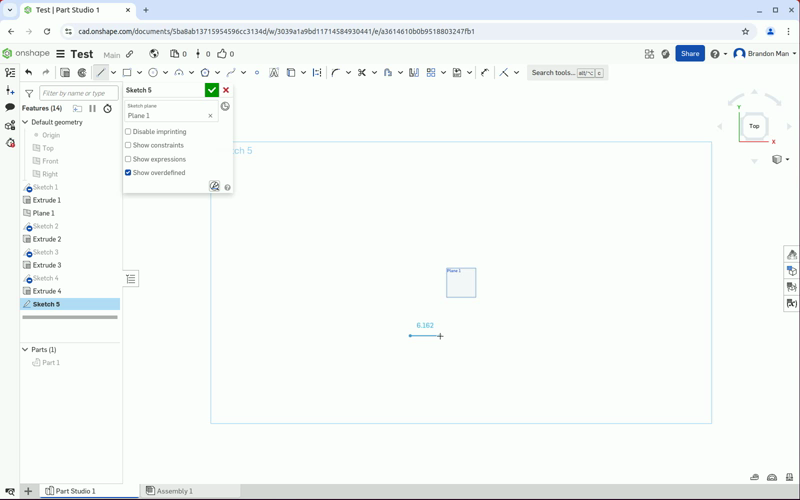
mouse_move(457, 335)
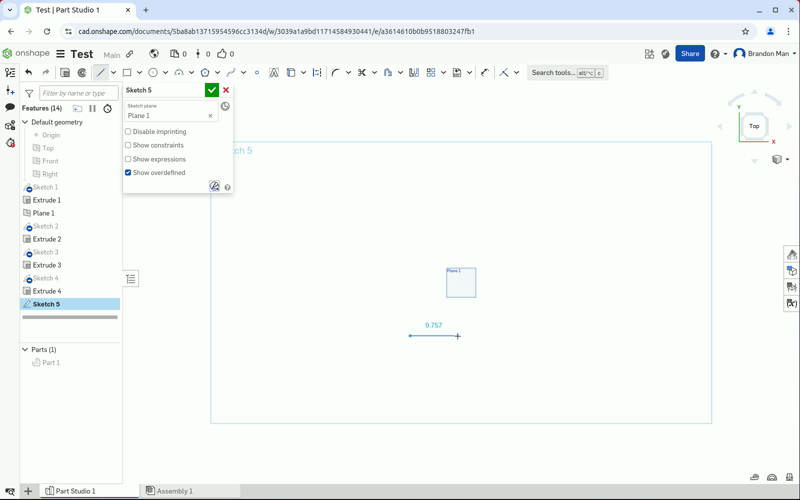
click(457, 335)
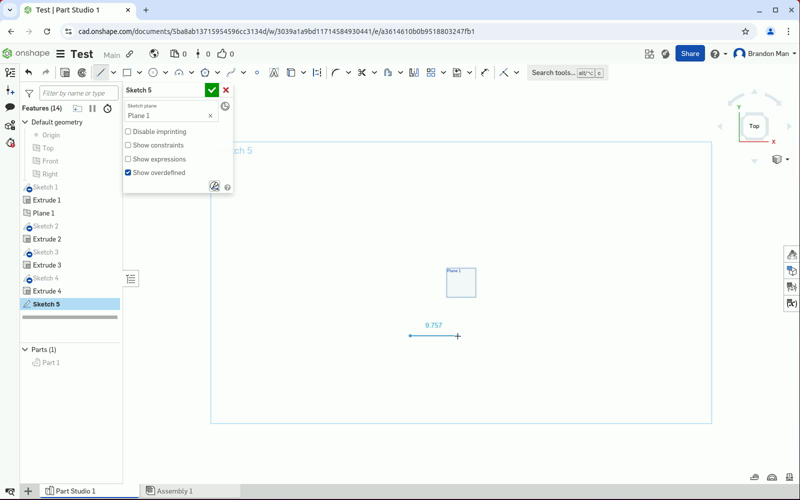
key_up(shift)
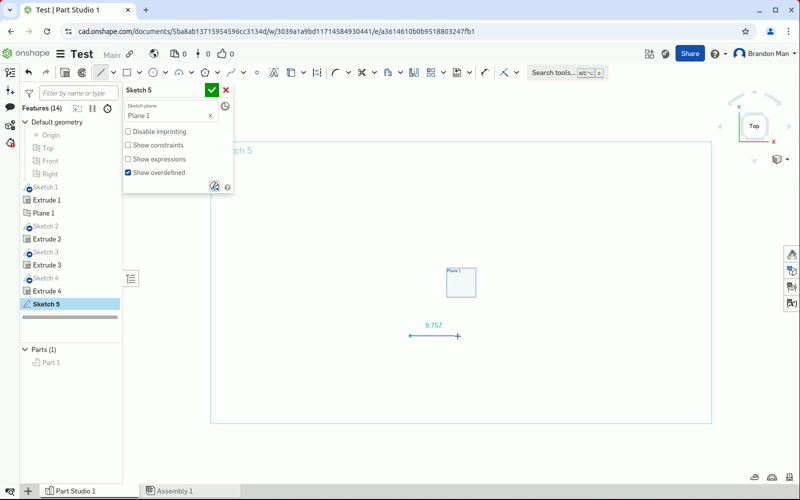
key_down(shift)
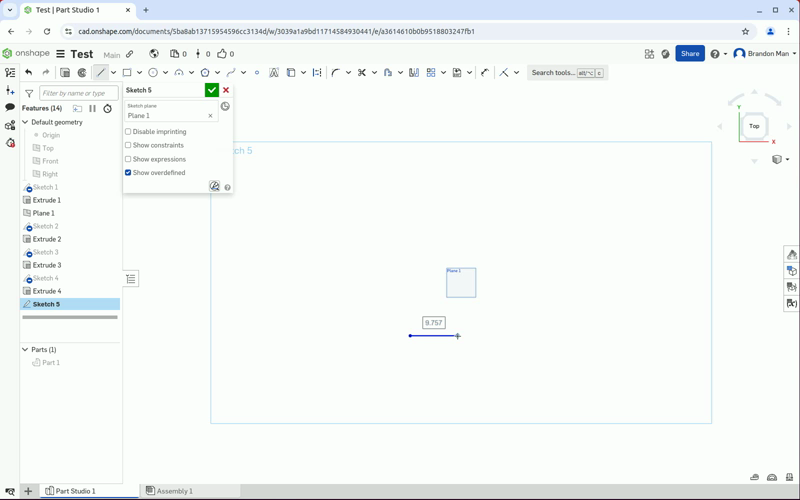
mouse_move(487, 335)
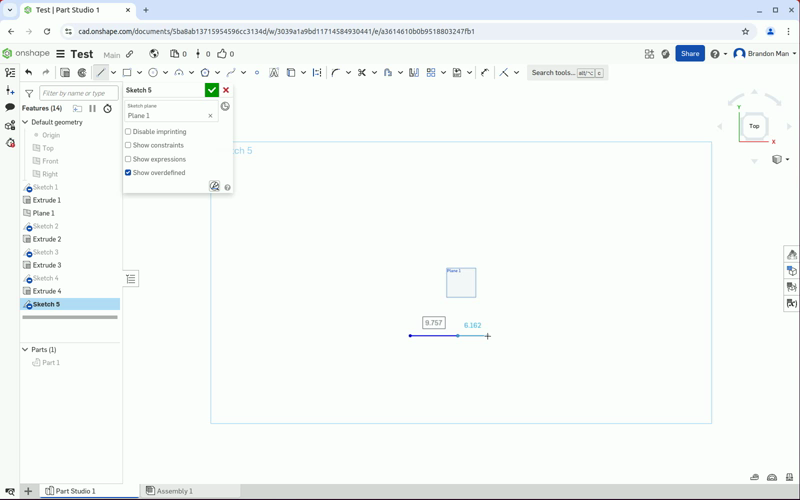
mouse_move(457, 288)
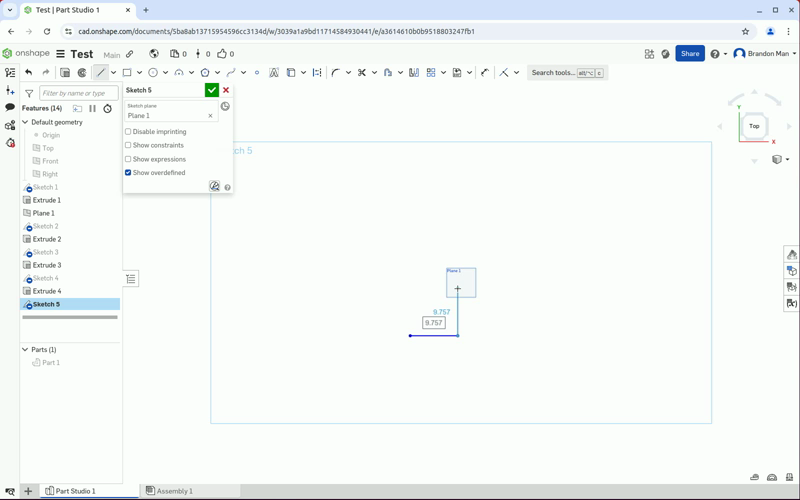
click(457, 288)
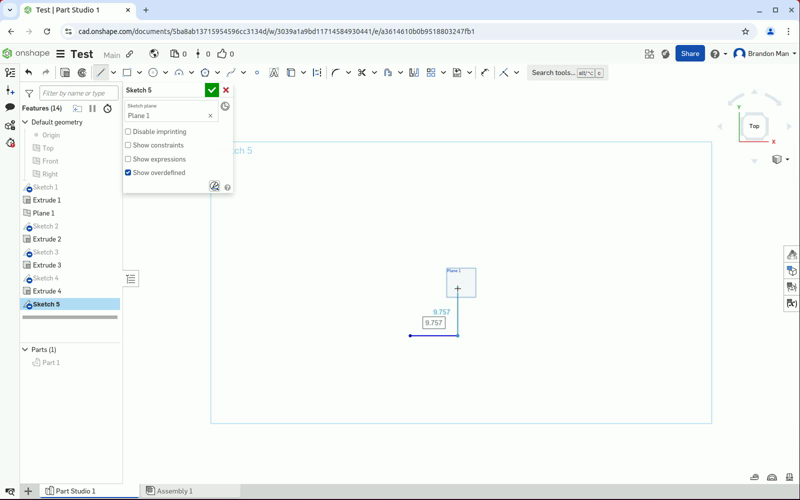
key_up(shift)
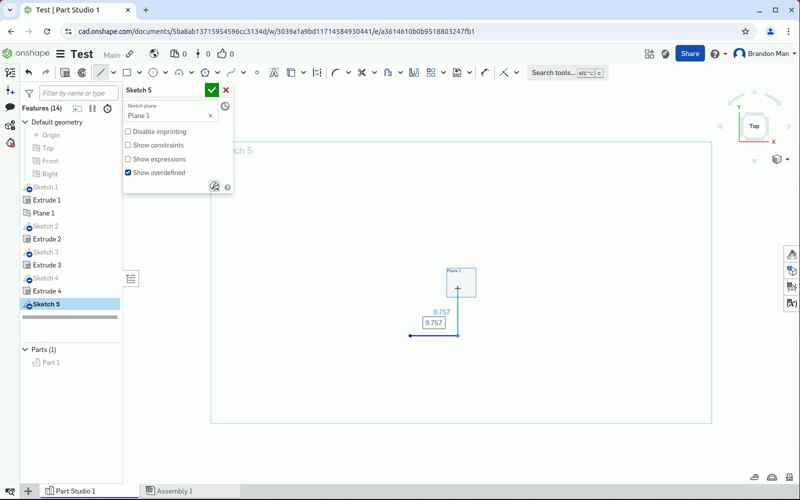
key_down(shift)
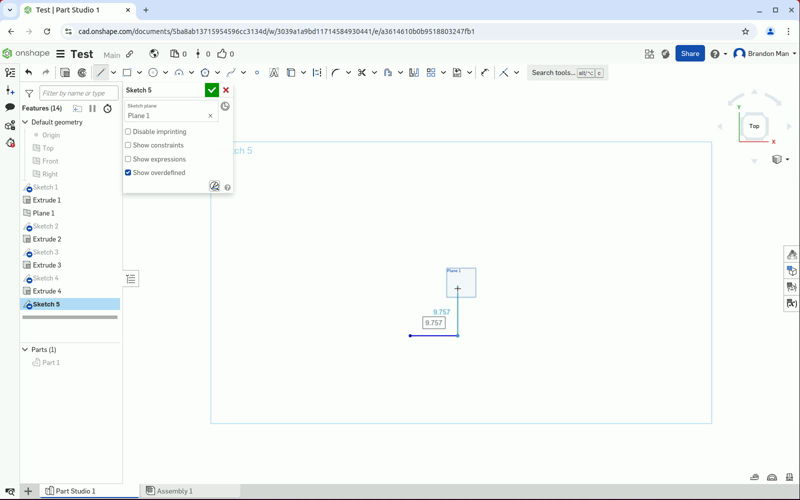
mouse_move(487, 288)
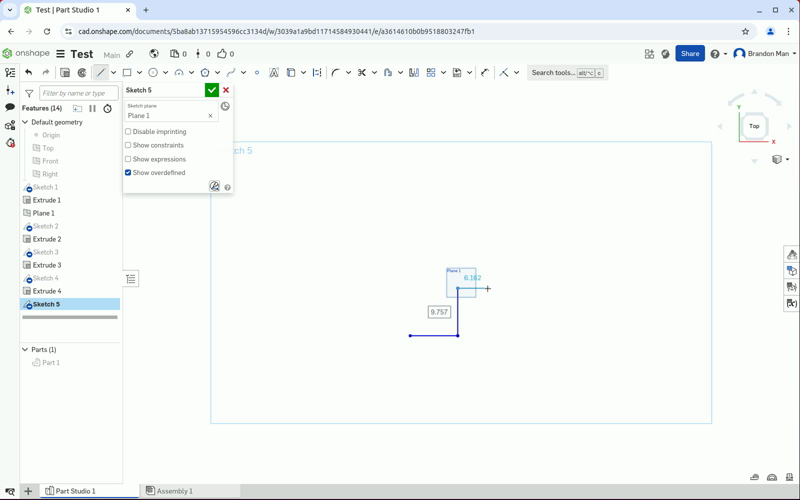
mouse_move(410, 288)
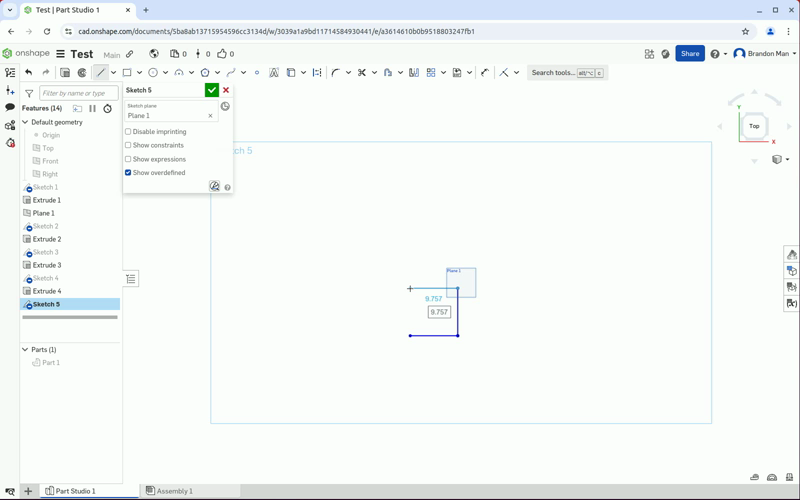
click(410, 288)
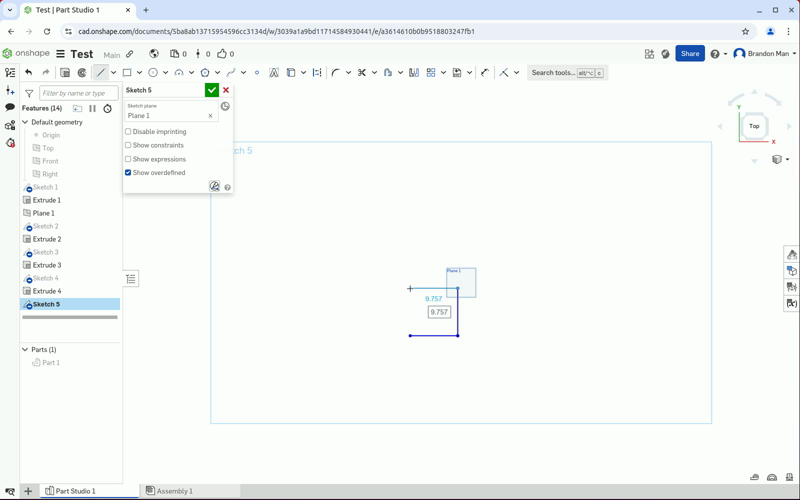
key_up(shift)
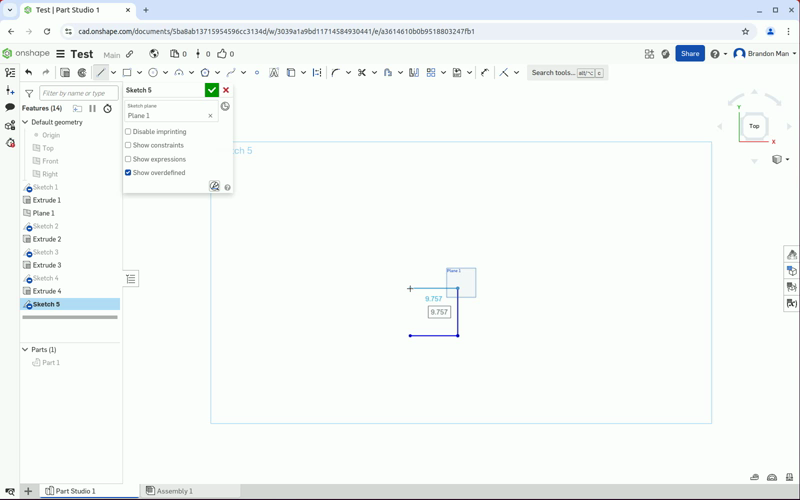
mouse_move(440, 288)
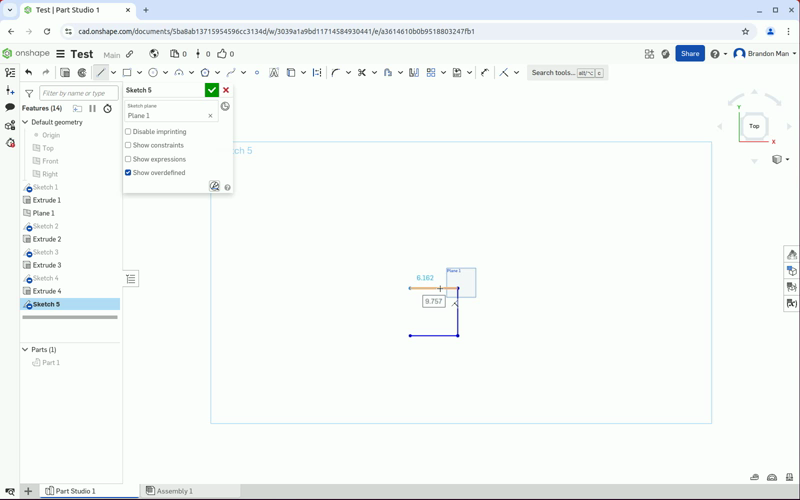
key_down(shift)
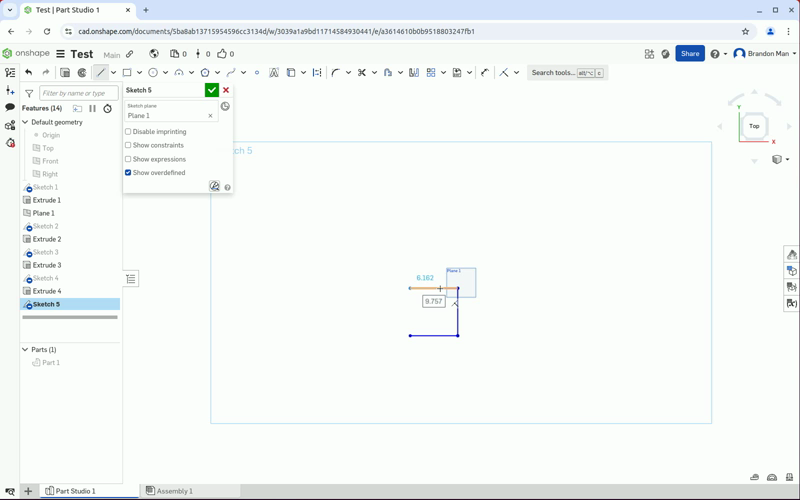
mouse_move(410, 335)
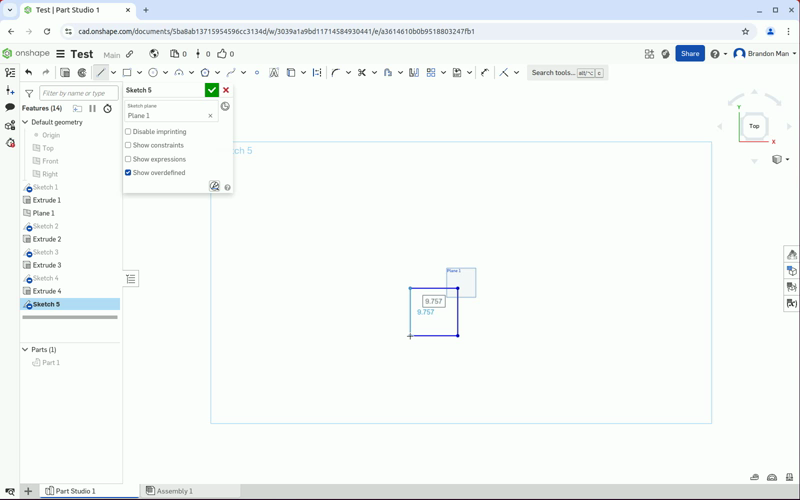
key_up(shift)
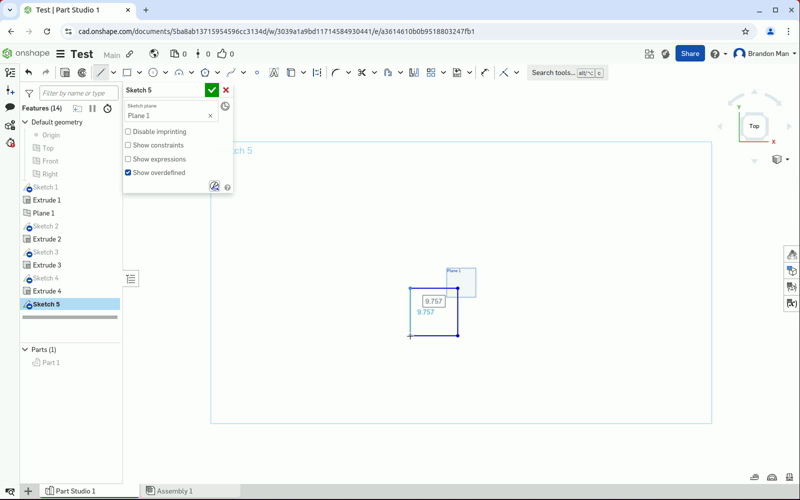
click(410, 335)
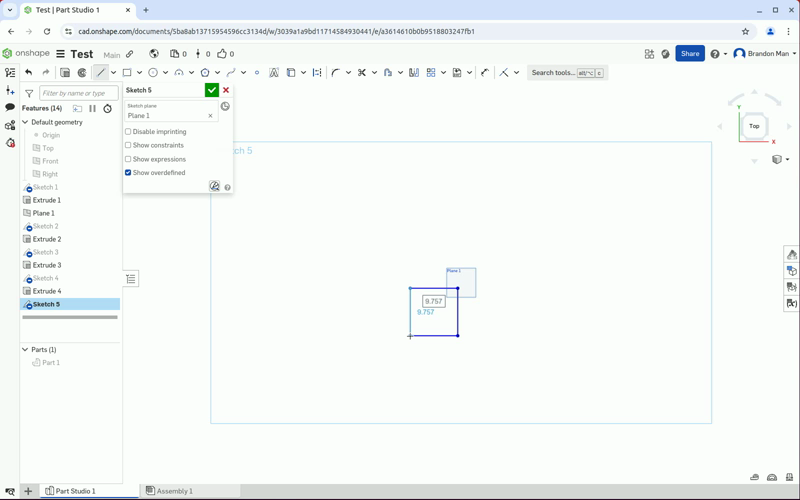
key(esc)
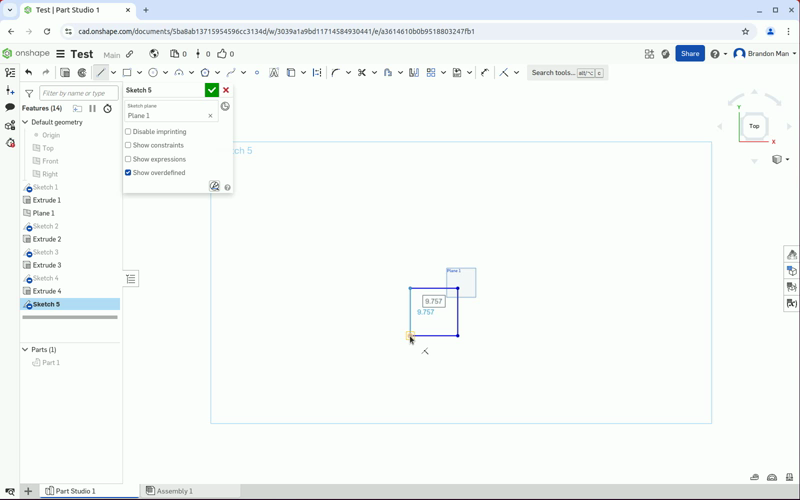
mouse_move(438, 303)
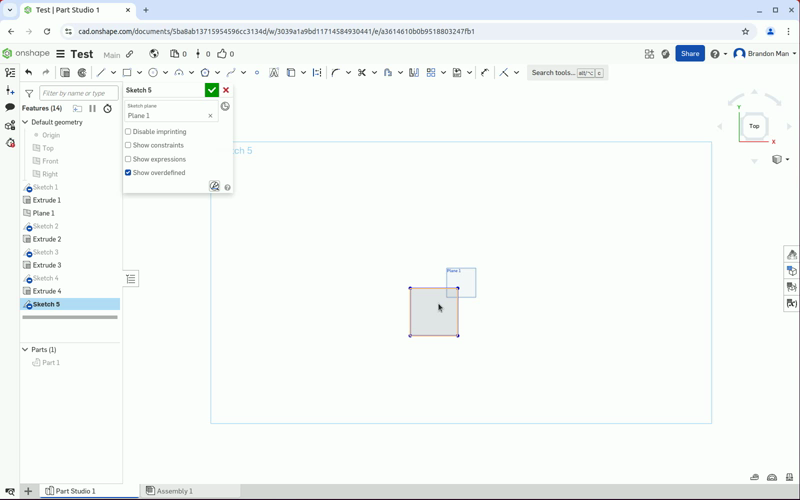
click(438, 303)
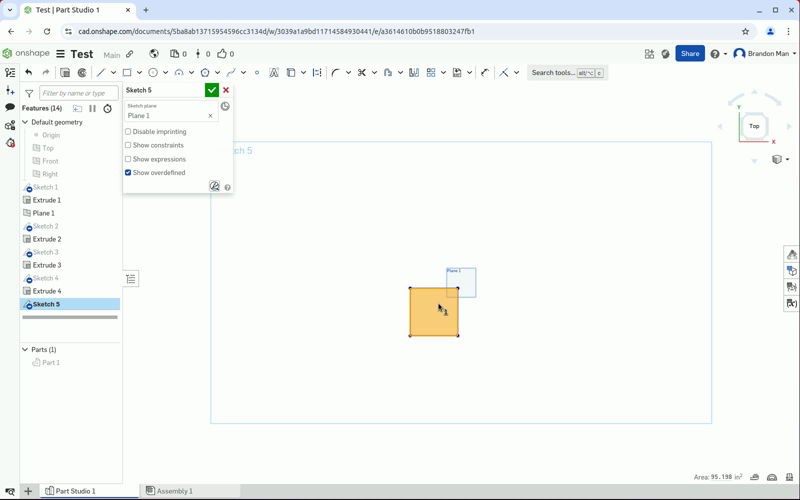
mouse_move(73, 352)
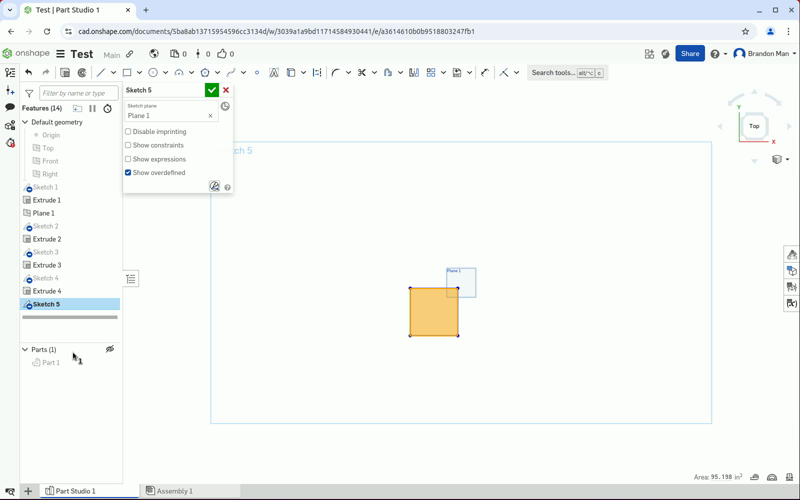
key(shift+y)
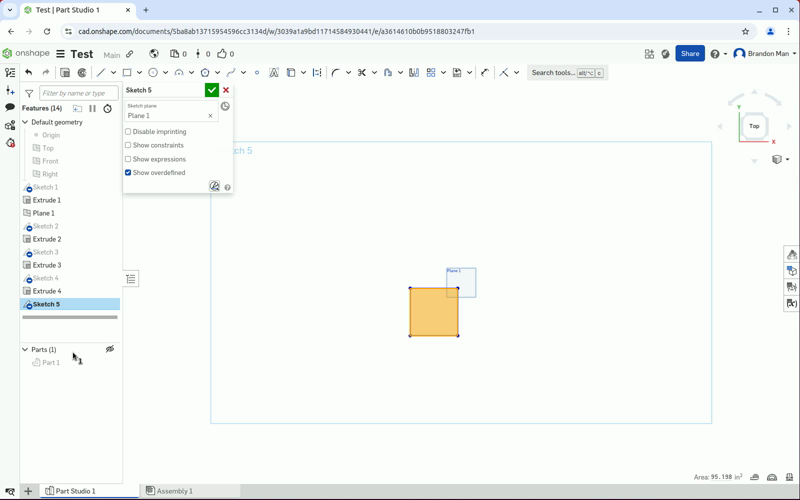
key(shift+e)
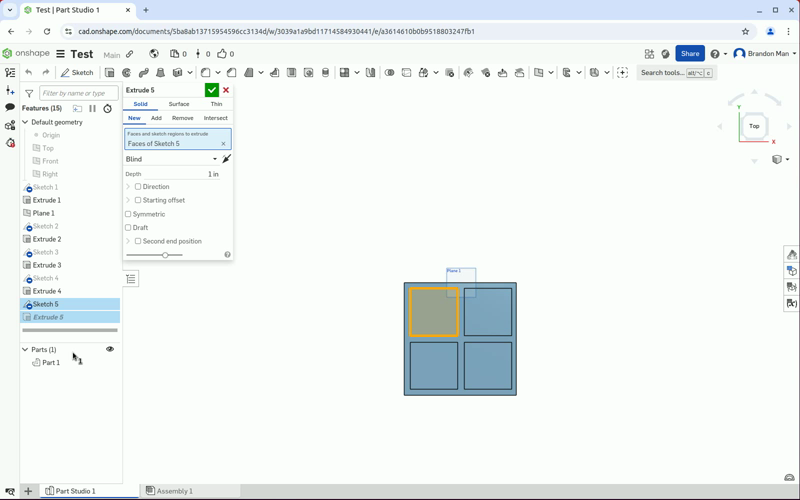
mouse_move(143, 106)
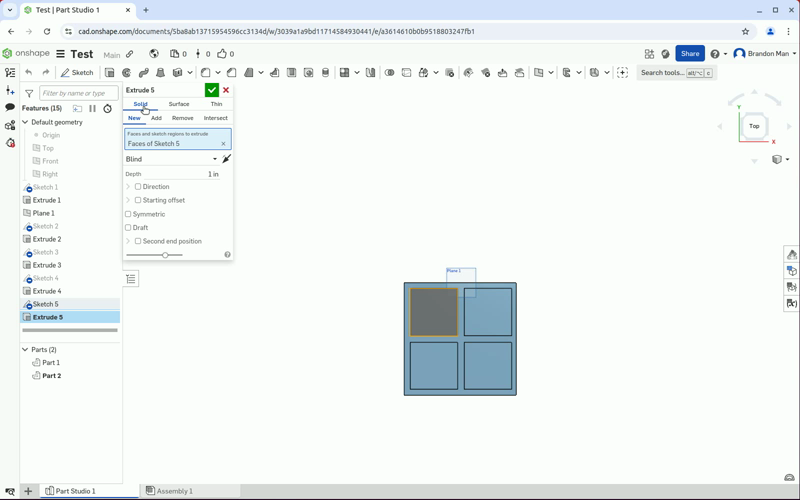
click(143, 106)
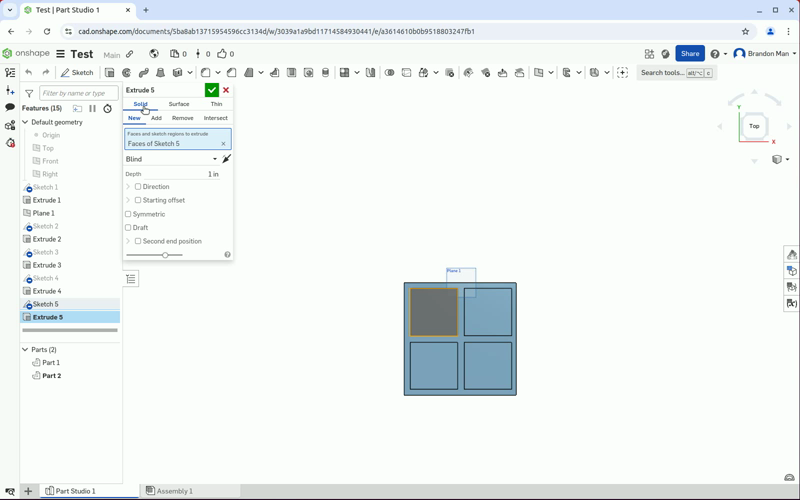
mouse_move(186, 120)
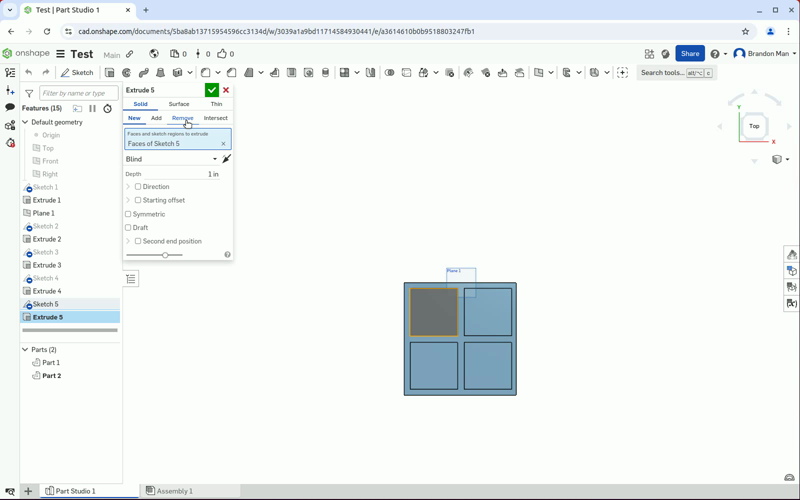
click(186, 120)
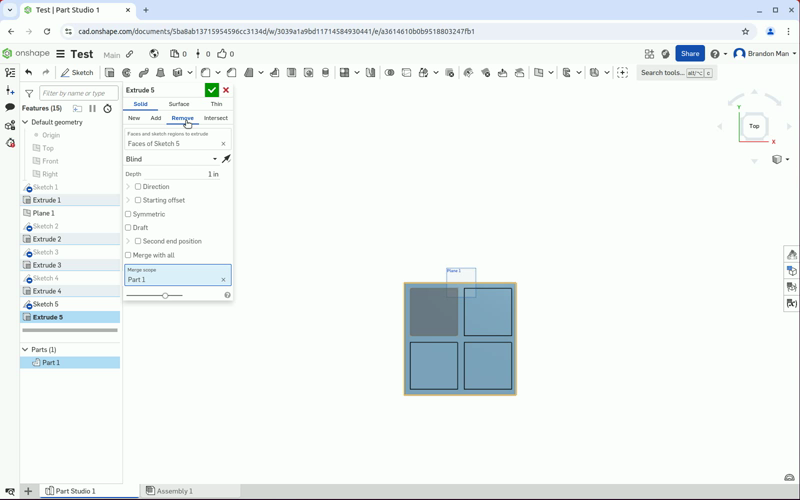
key(tab, 4)
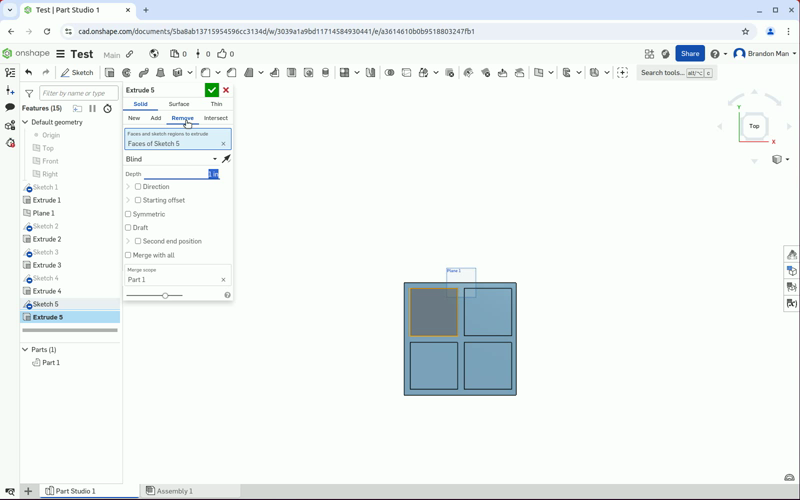
text(30.811)
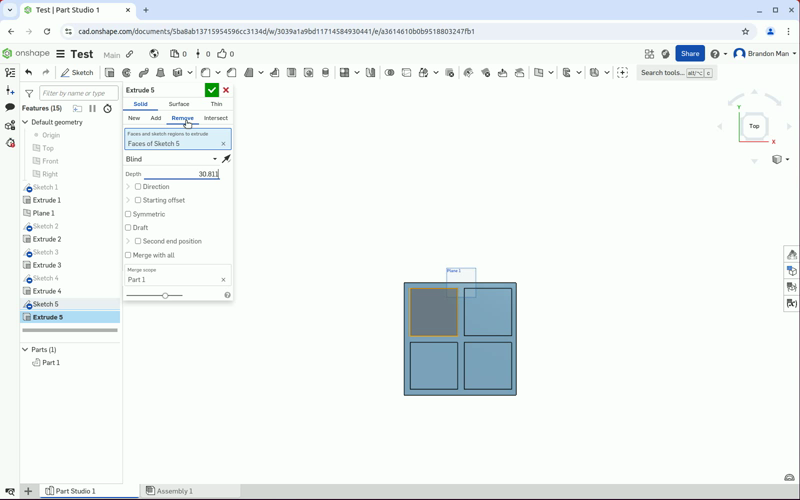
key(tab, 6)
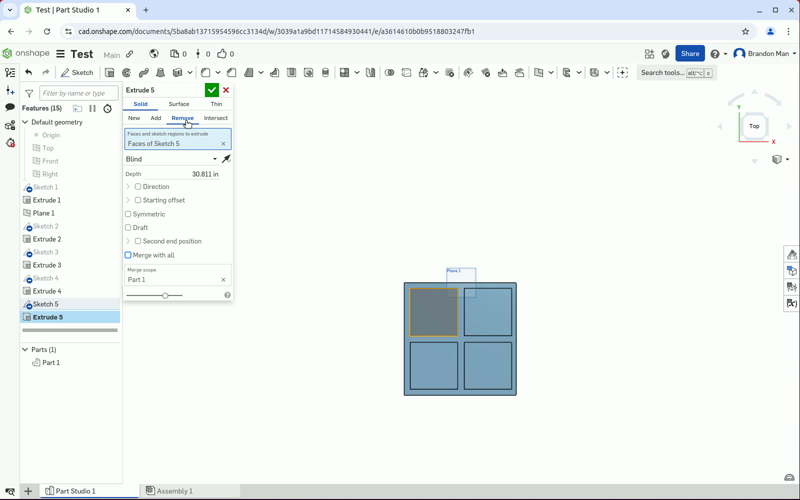
key(space)
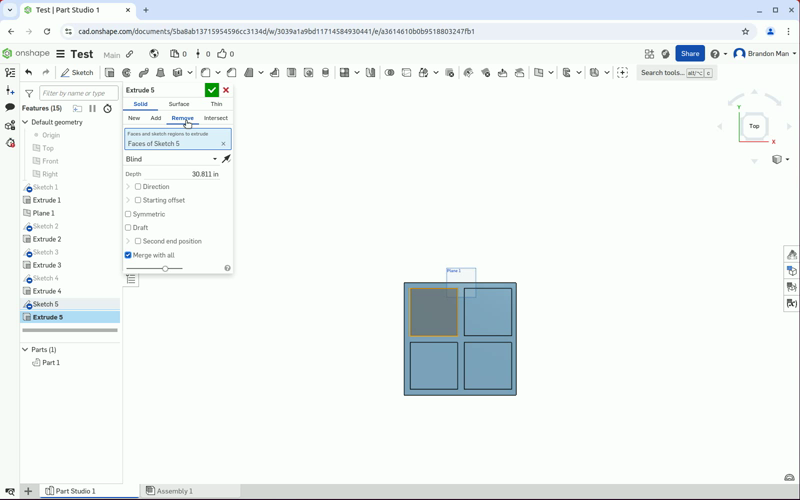
key(enter)
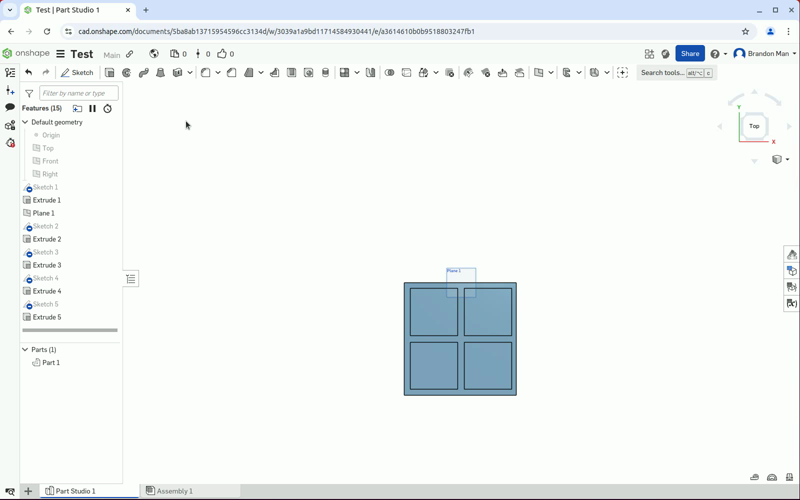
key(shift+h)
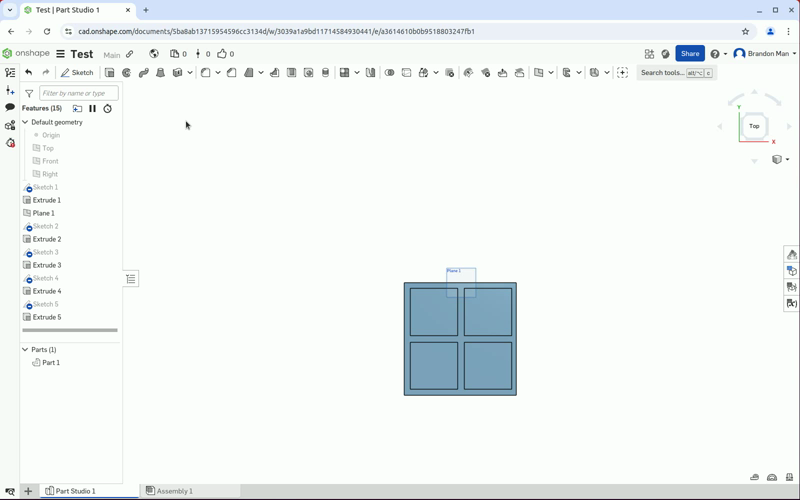
key(shift+h)
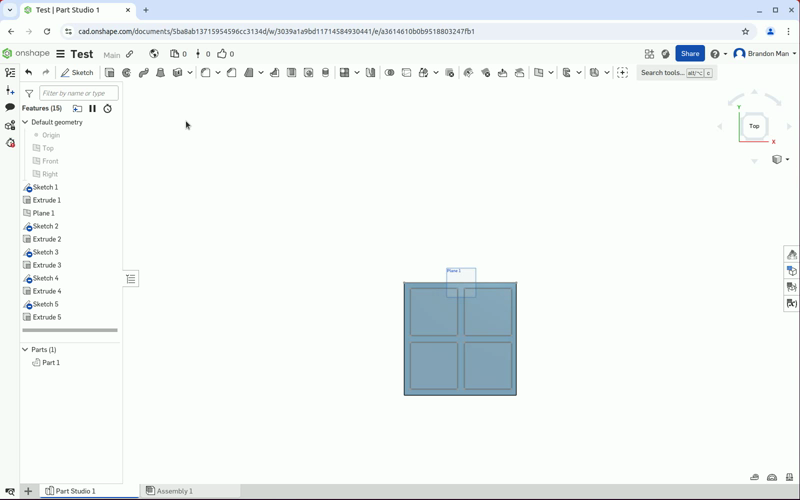
key(shift+7)
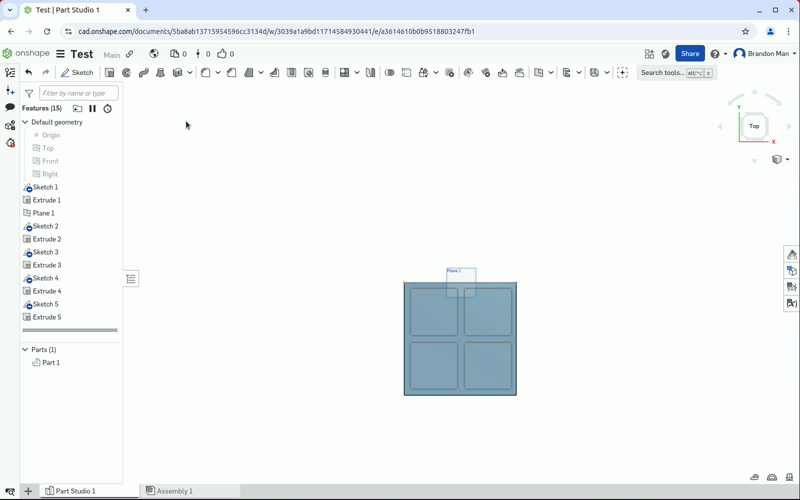
key(up, 3)
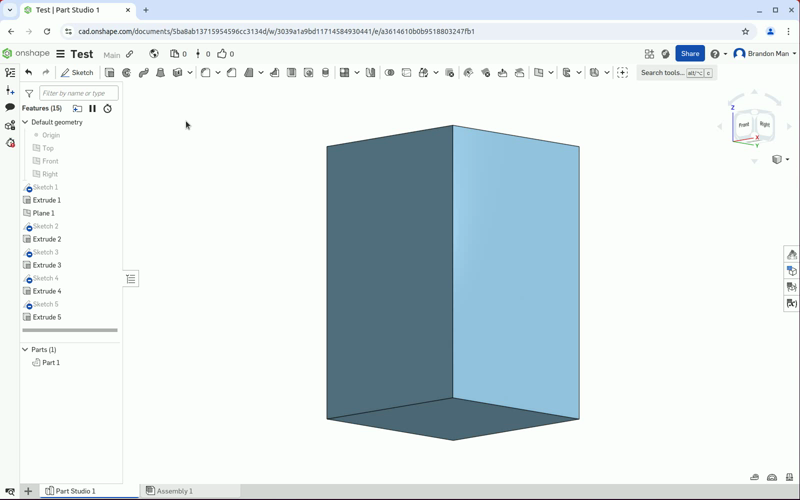
key(left, 3)
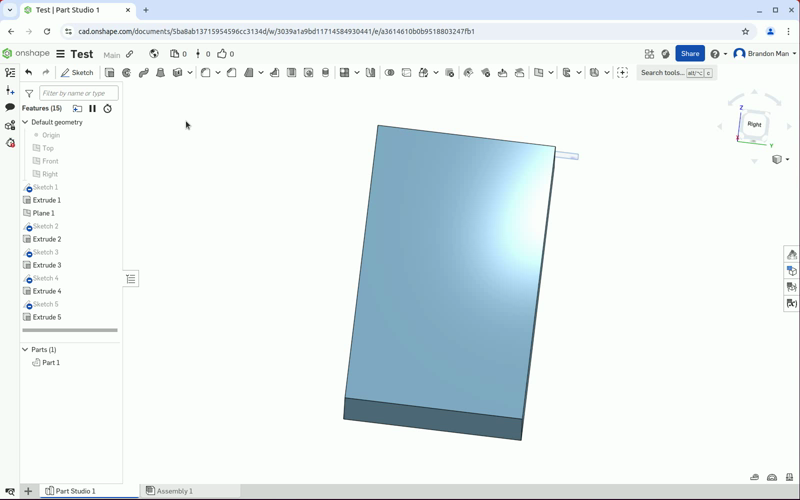
key(right, 3)
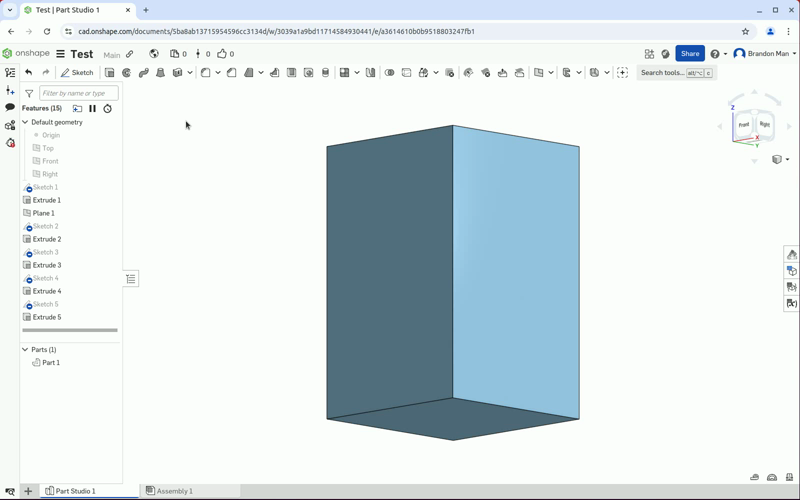
key(down, 3)
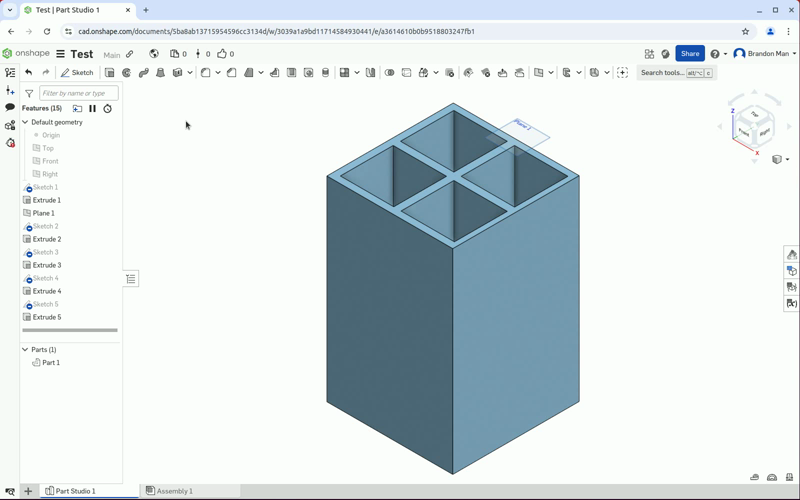
mouse_move(73, 189)
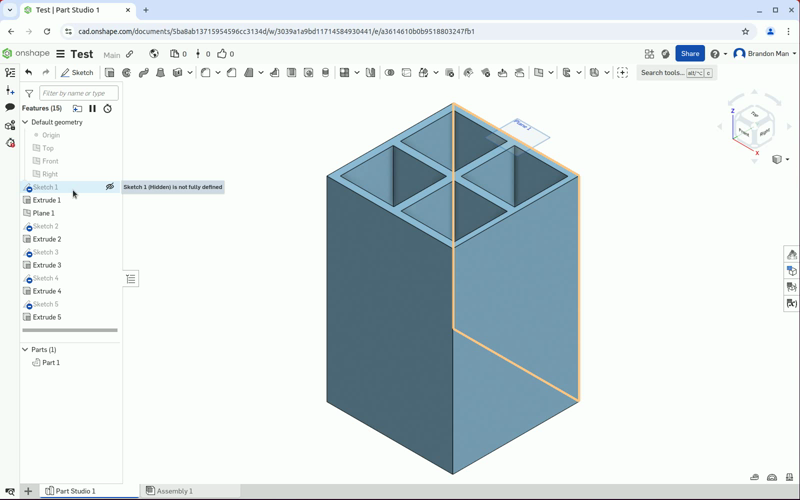
click(73, 189)